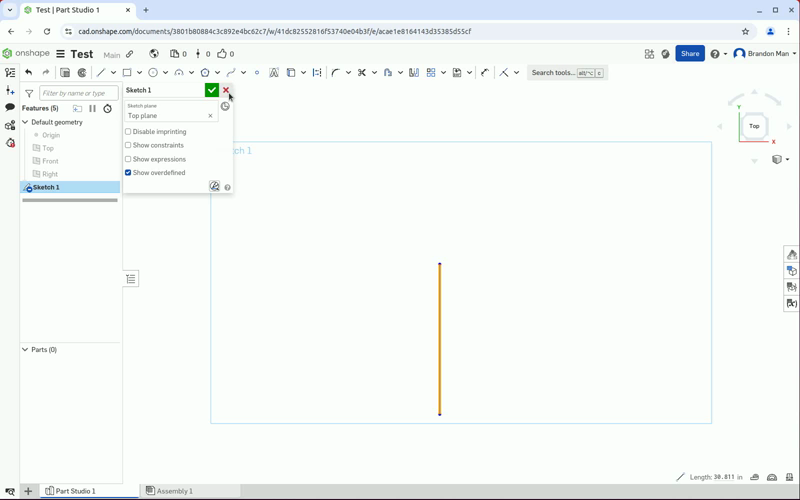
key(shift+h)
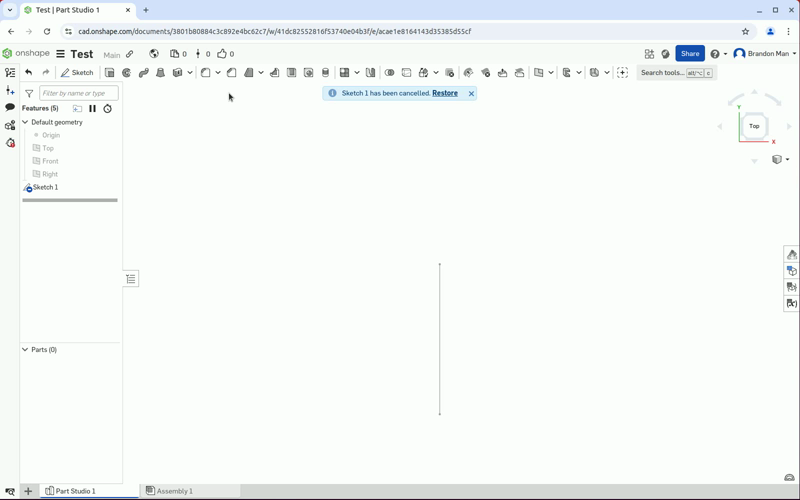
key(shift+s)
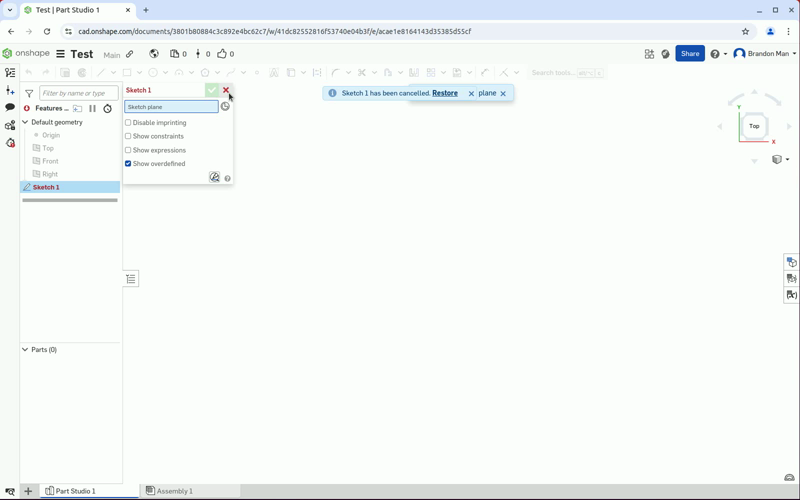
mouse_move(73, 150)
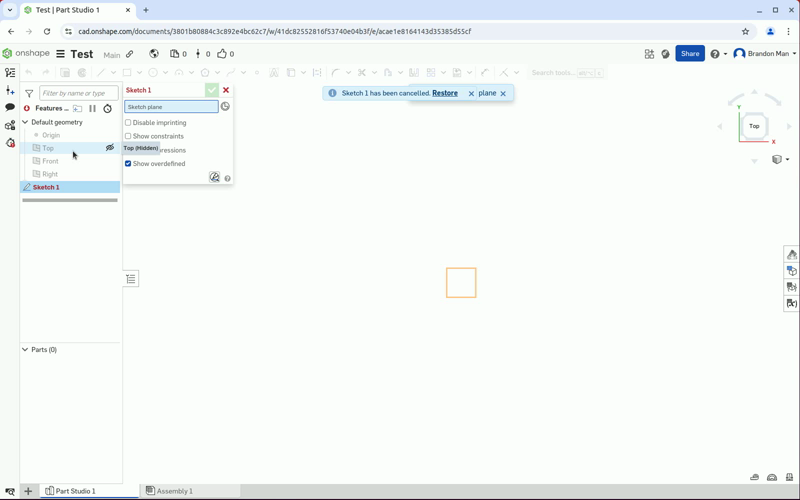
click(73, 150)
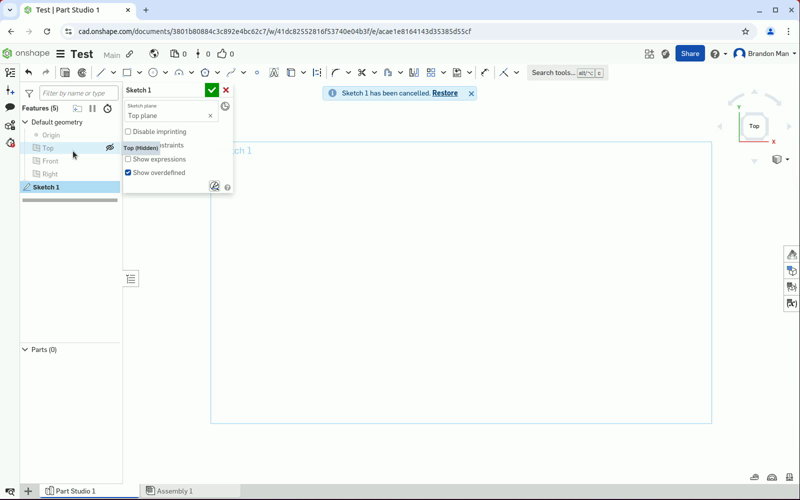
mouse_move(73, 352)
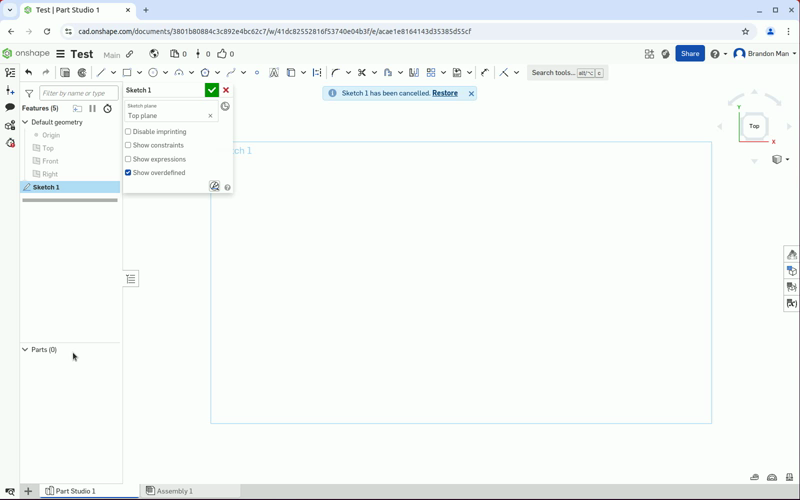
key(y)
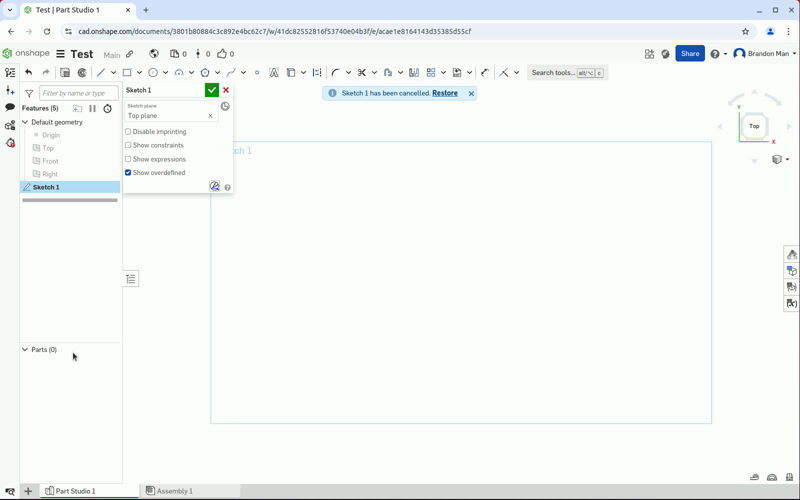
key(l)
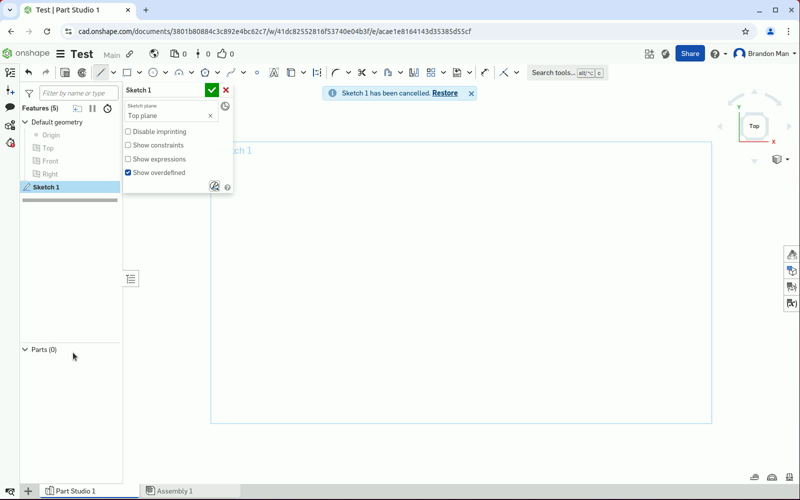
key_down(shift)
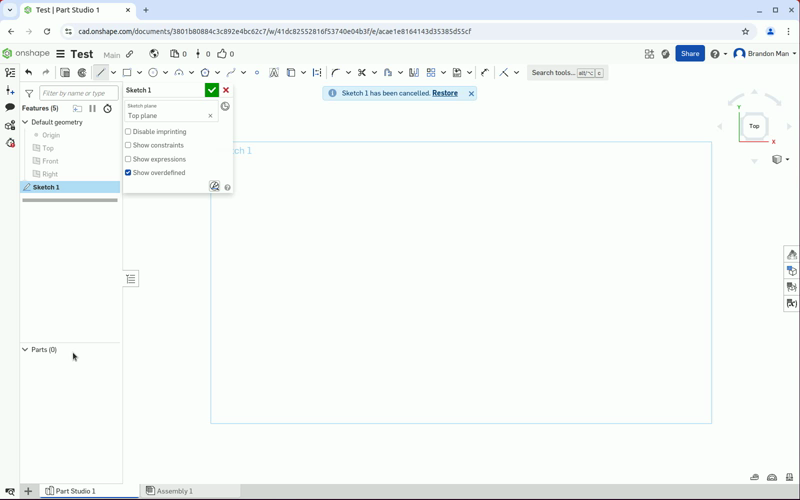
mouse_move(348, 342)
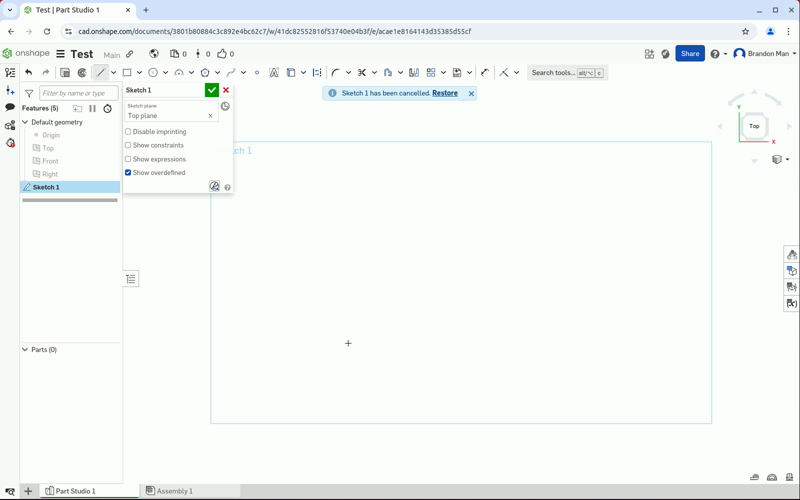
click(348, 342)
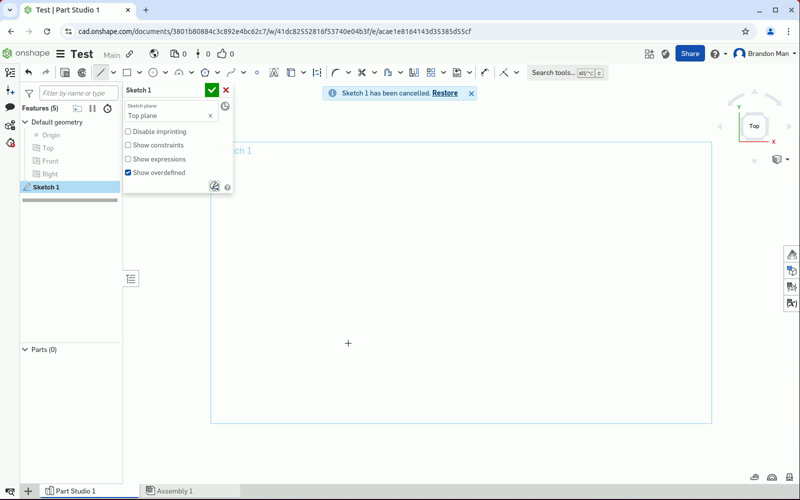
key_up(shift)
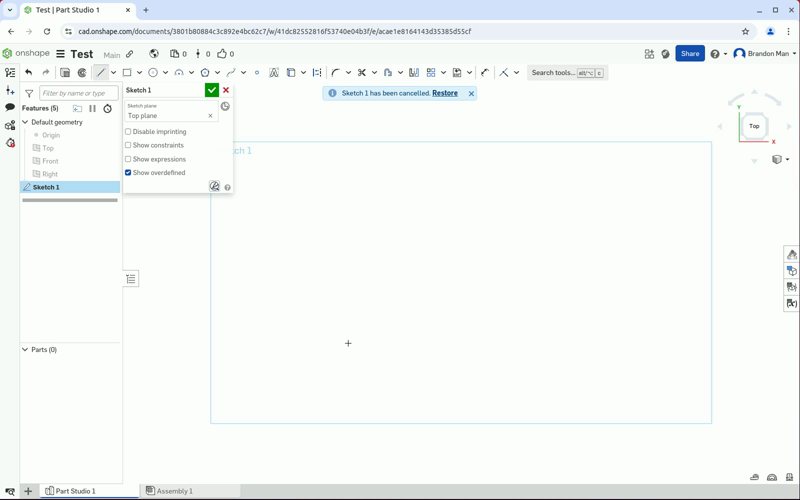
key_down(shift)
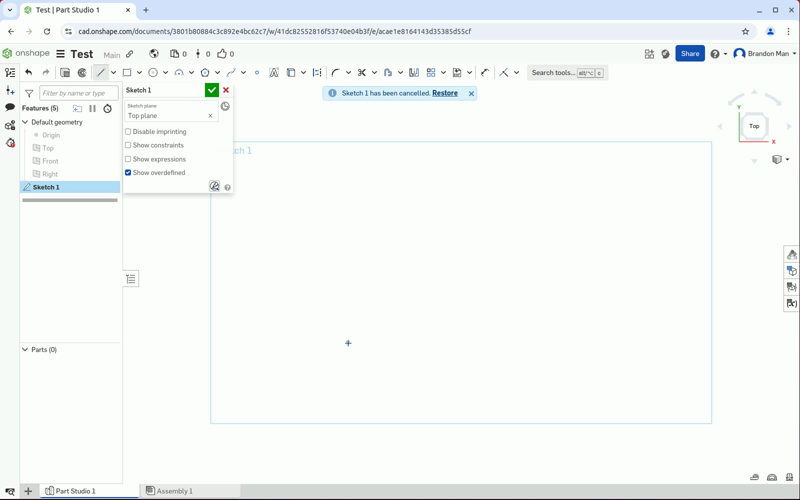
mouse_move(572, 342)
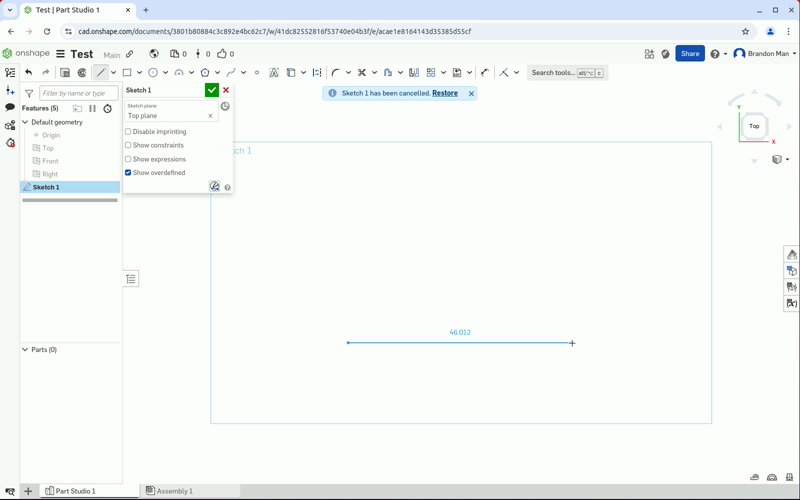
click(572, 342)
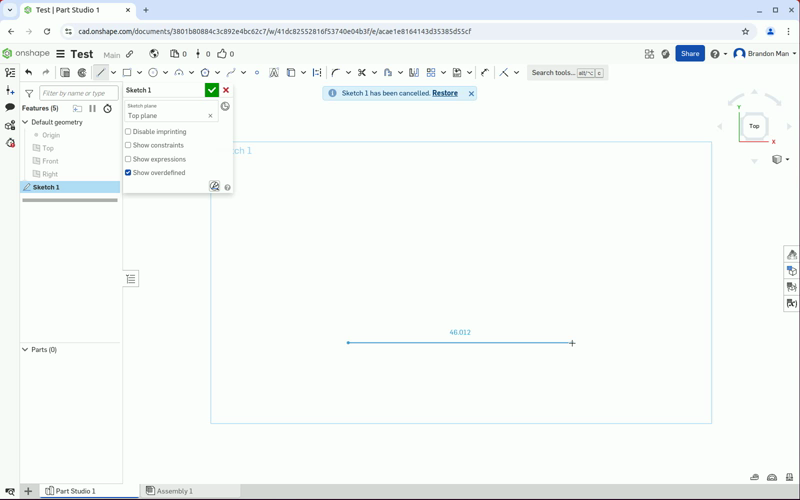
key_up(shift)
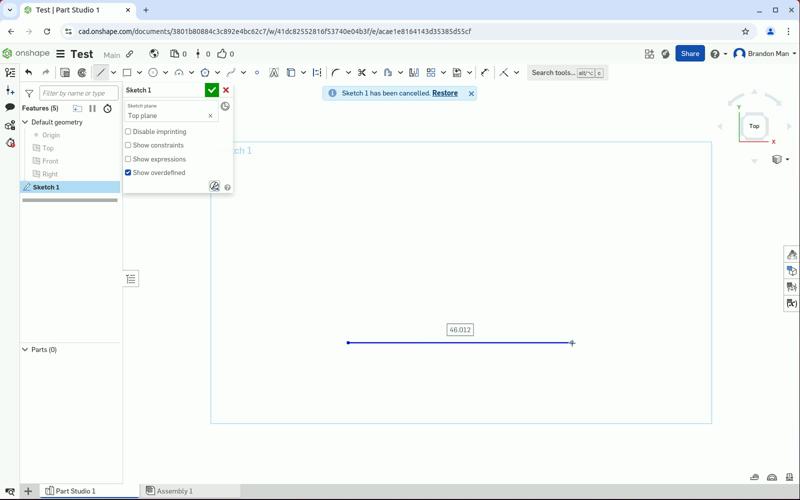
key_down(shift)
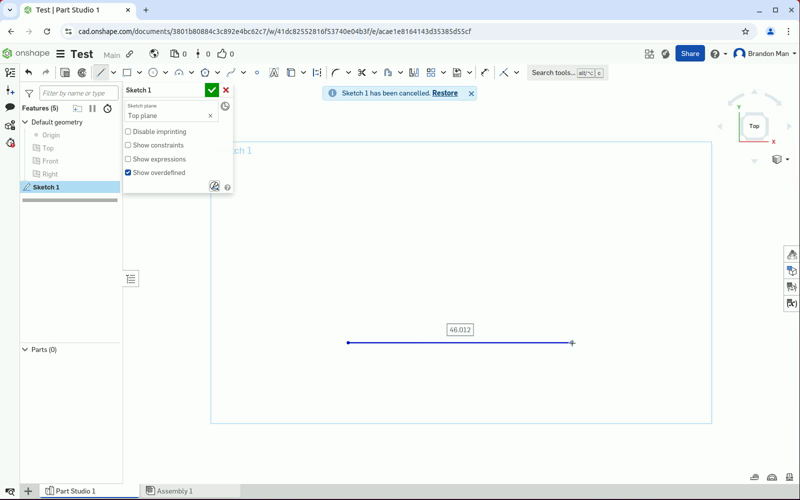
mouse_move(572, 222)
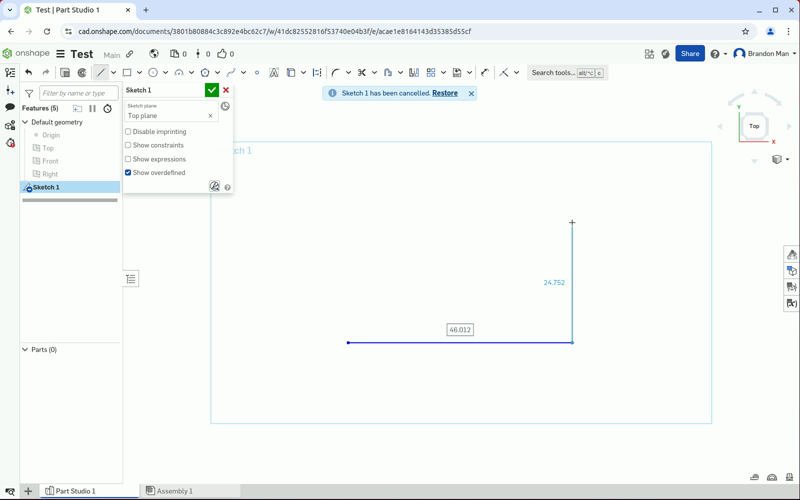
click(572, 222)
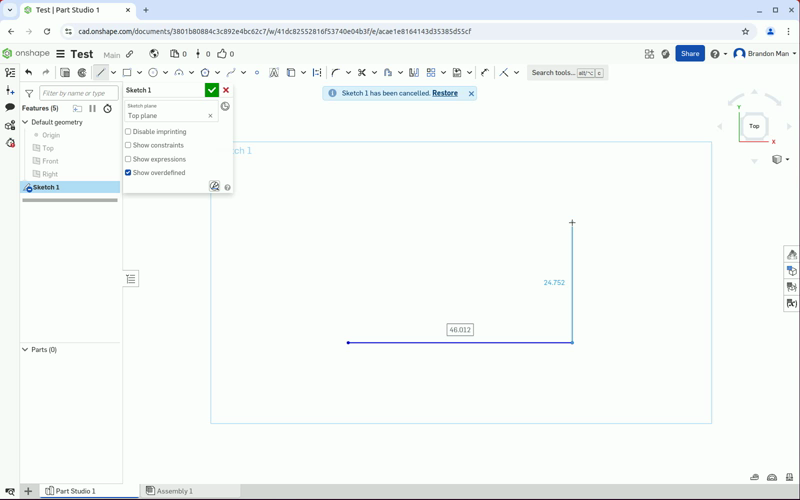
key_up(shift)
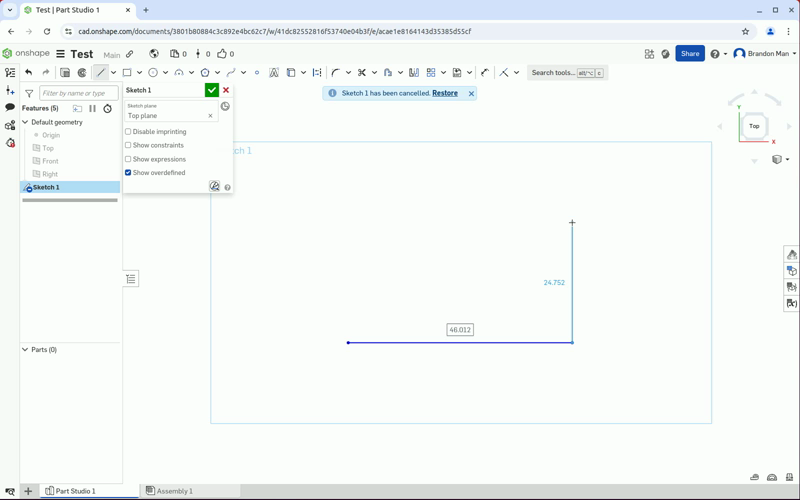
key_down(shift)
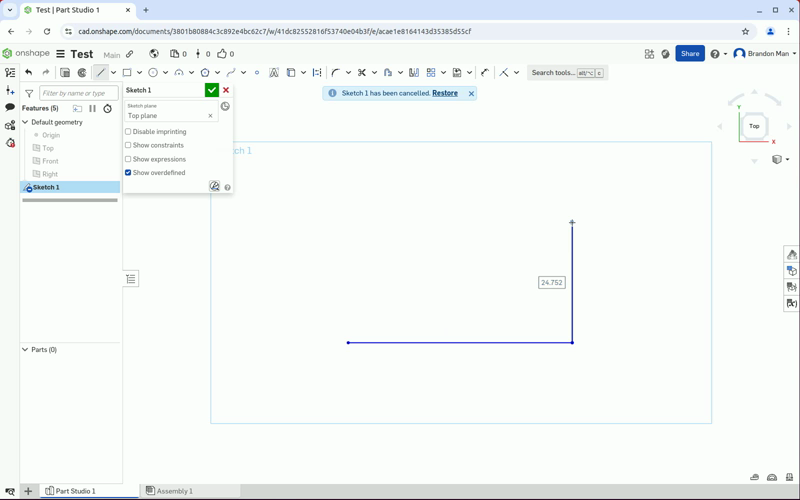
mouse_move(348, 222)
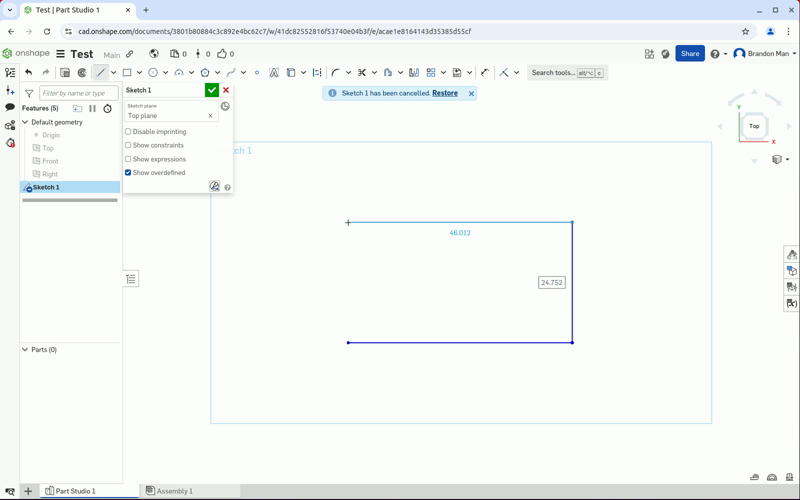
click(348, 222)
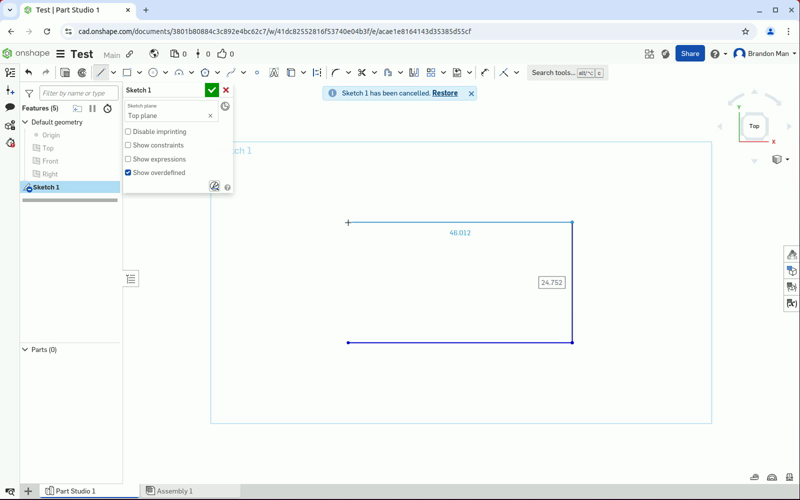
key_up(shift)
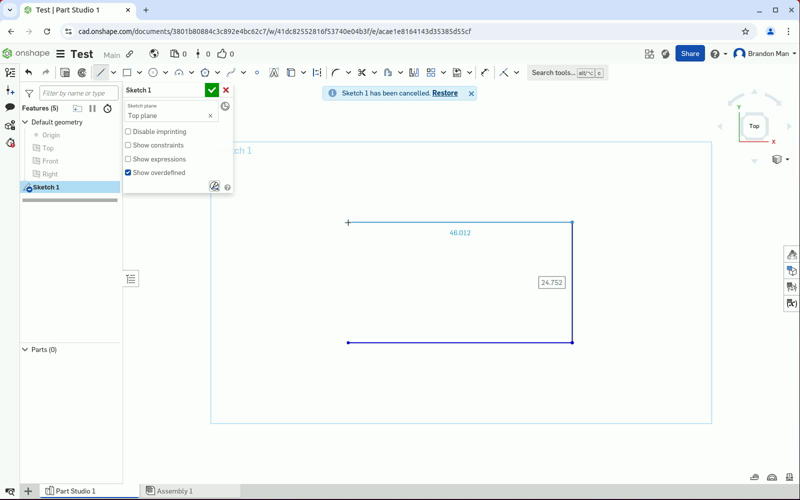
key_down(shift)
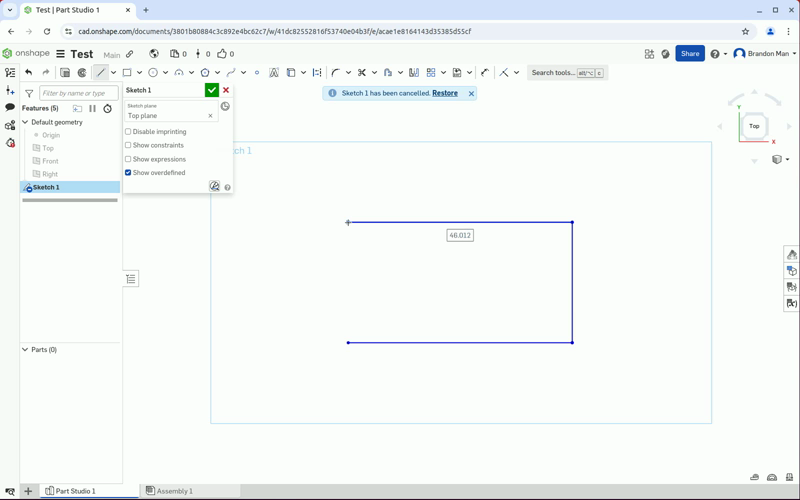
mouse_move(348, 342)
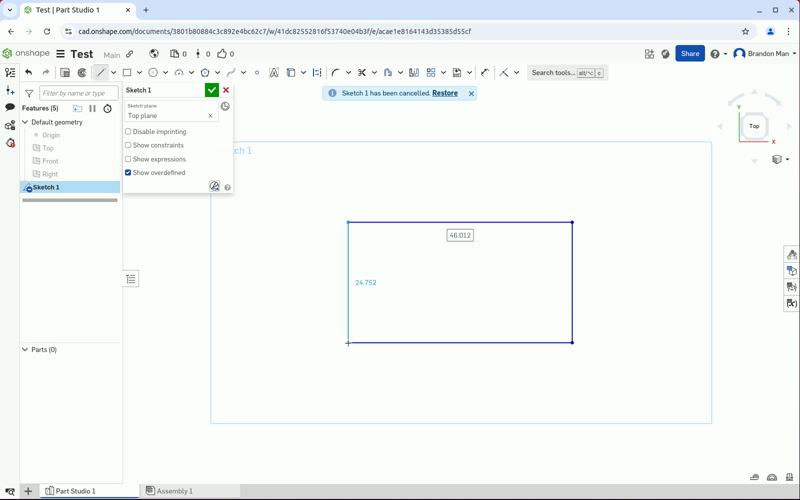
key_up(shift)
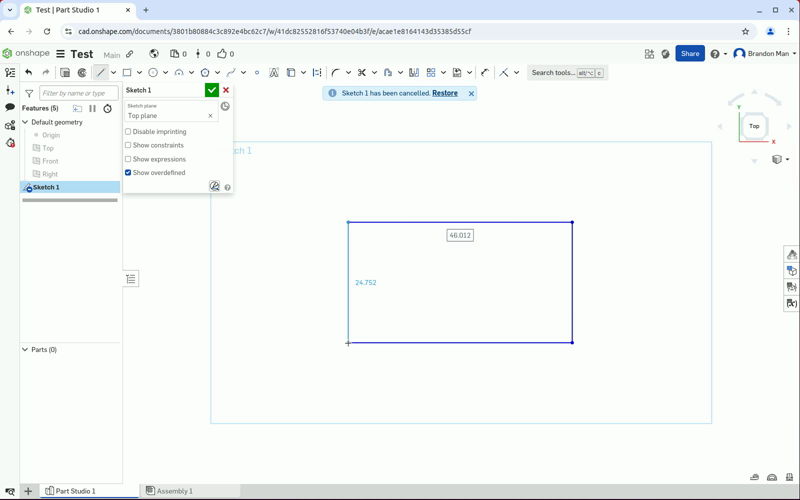
click(348, 342)
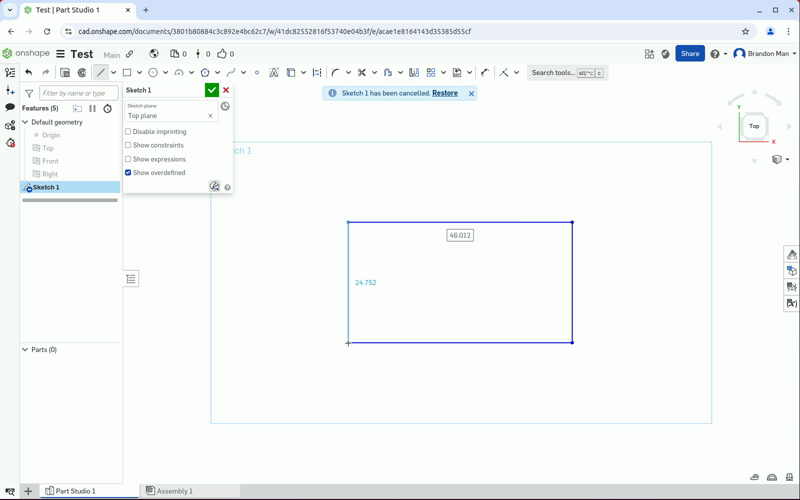
key(esc)
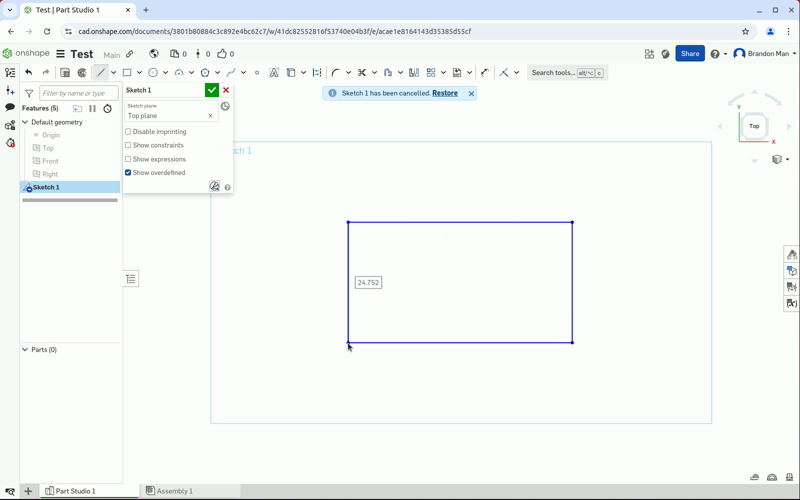
mouse_move(447, 301)
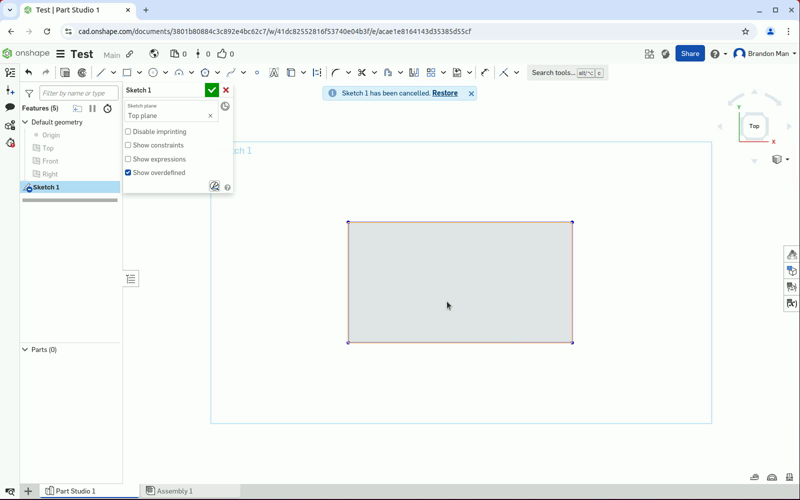
click(447, 301)
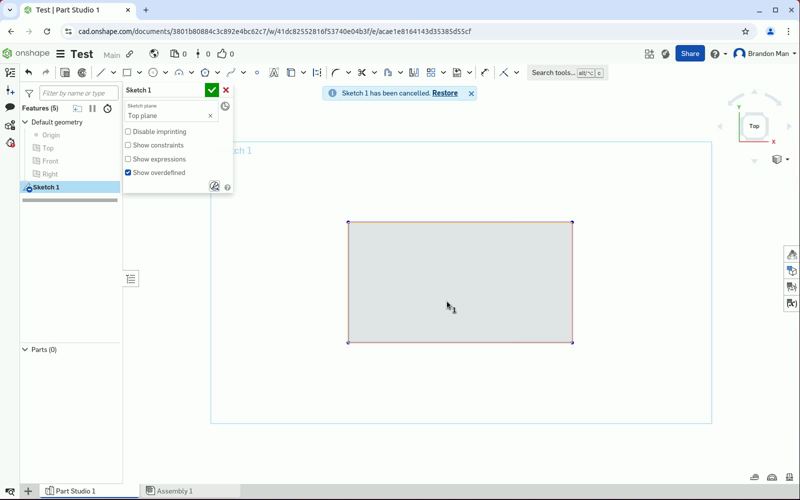
mouse_move(73, 352)
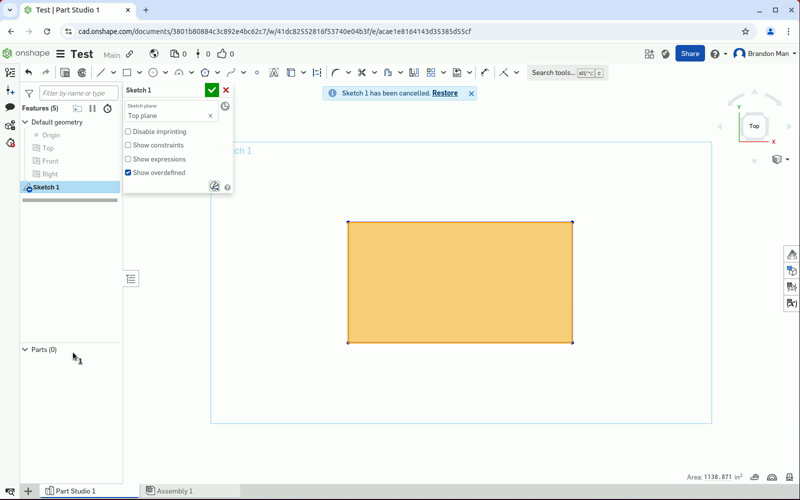
key(shift+y)
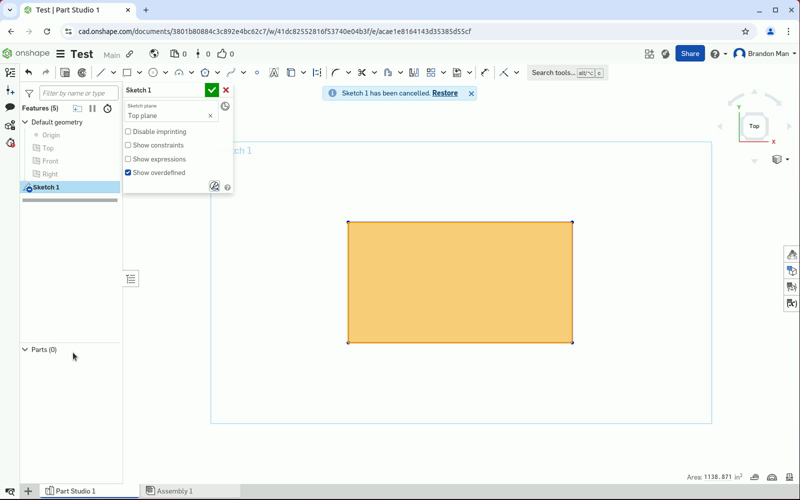
key(shift+e)
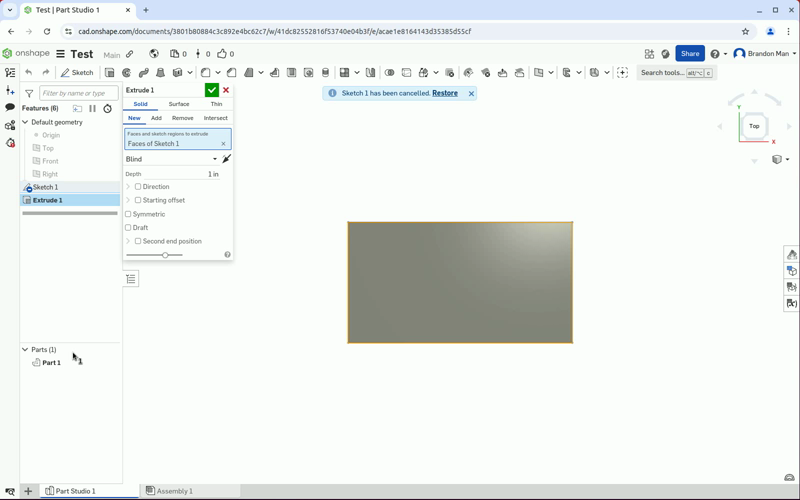
mouse_move(143, 106)
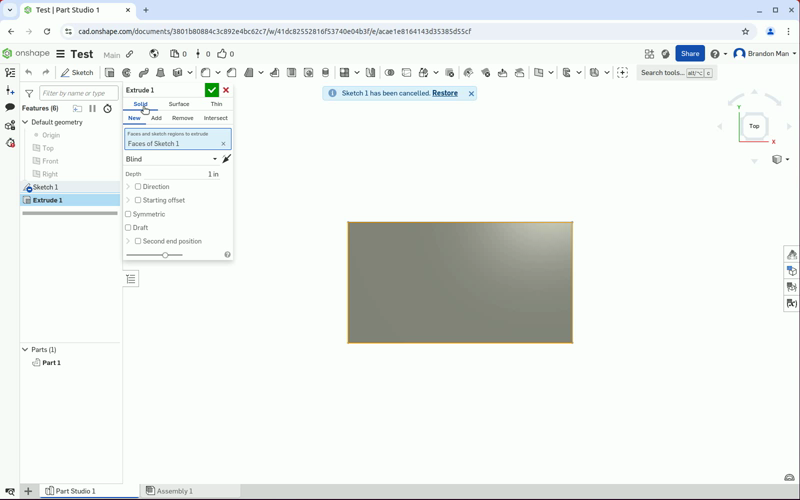
click(143, 106)
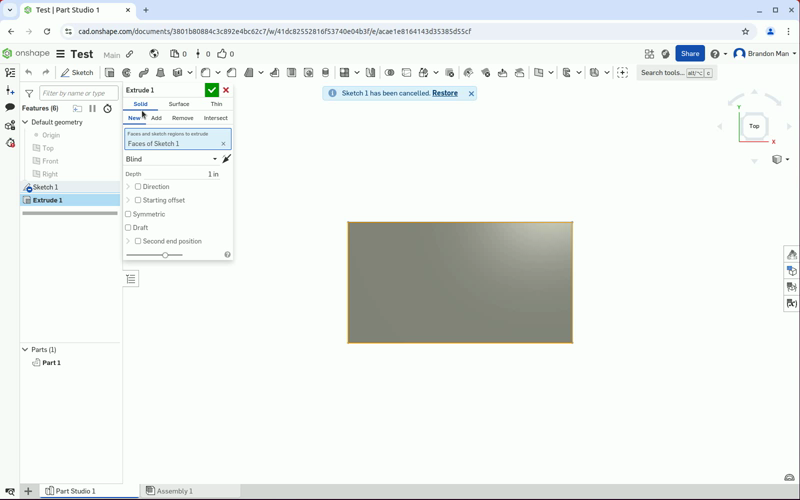
mouse_move(137, 120)
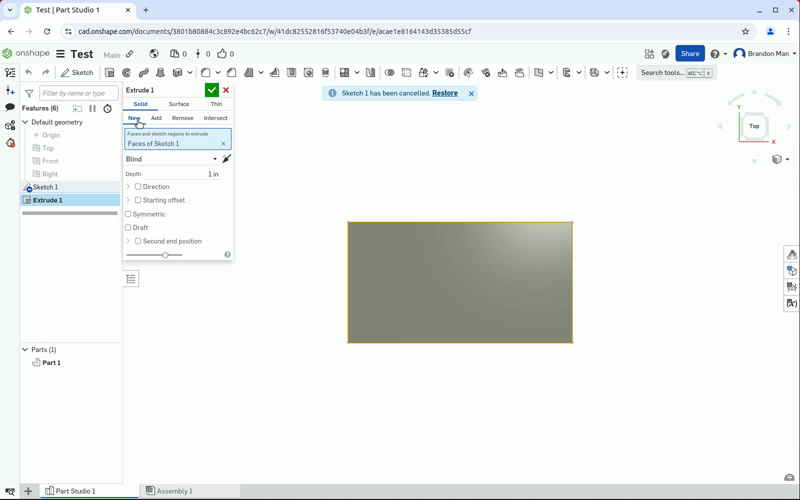
click(137, 120)
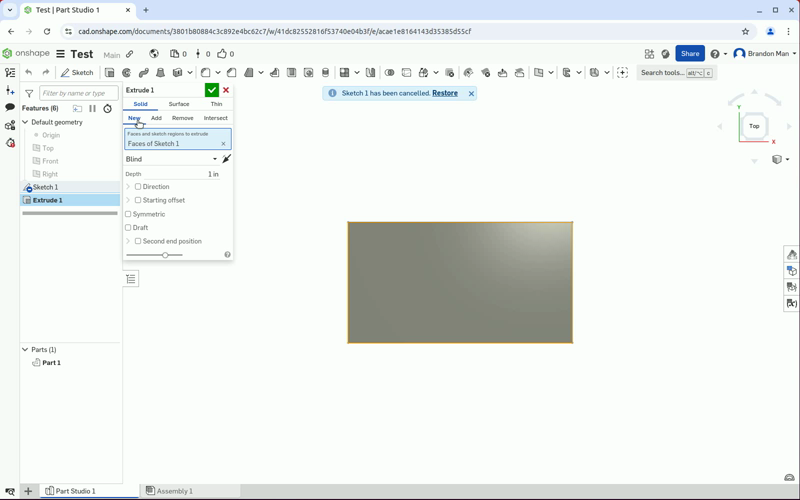
key(tab, 4)
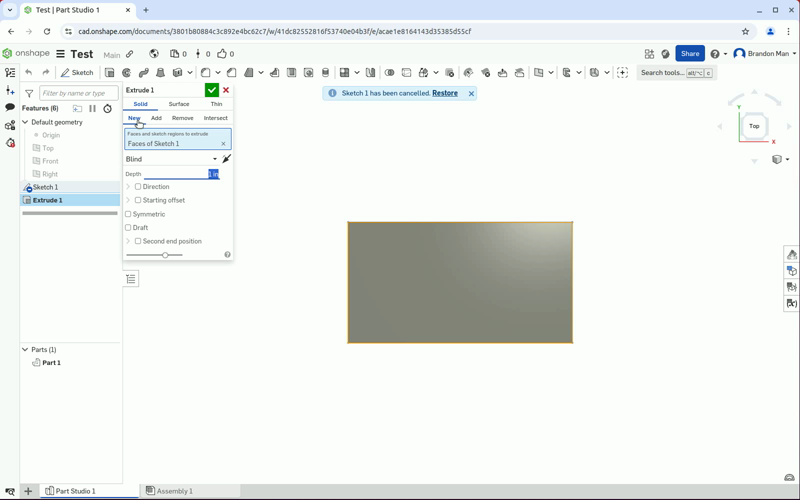
text(10.832)
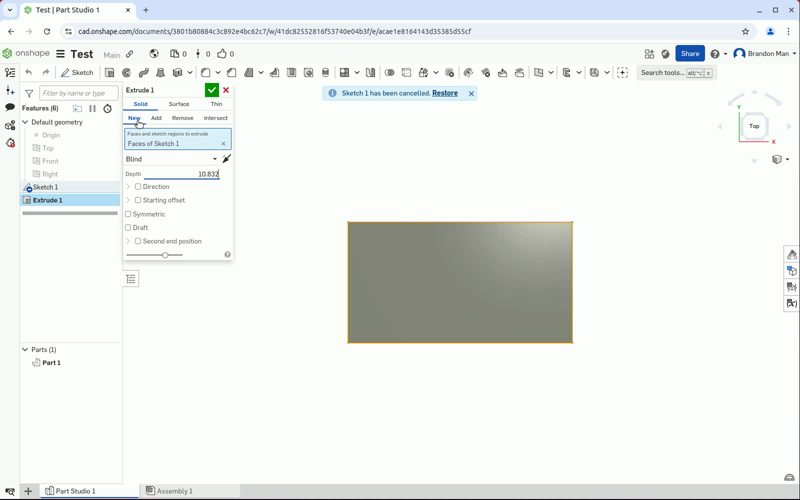
key(enter)
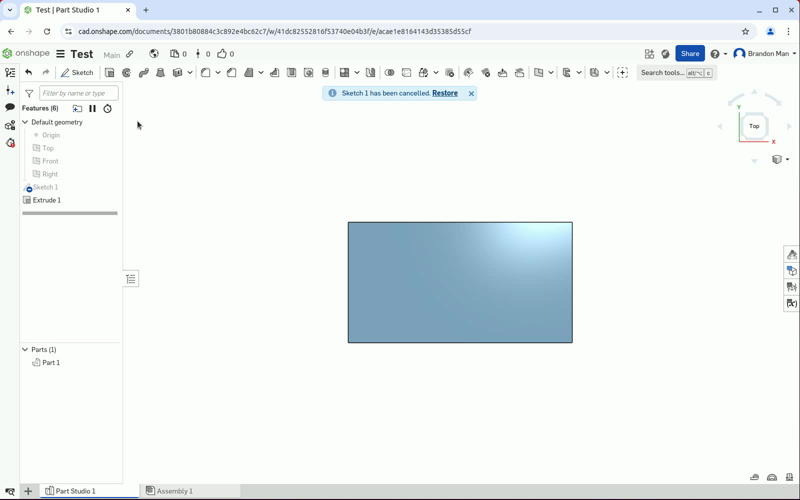
key(shift+h)
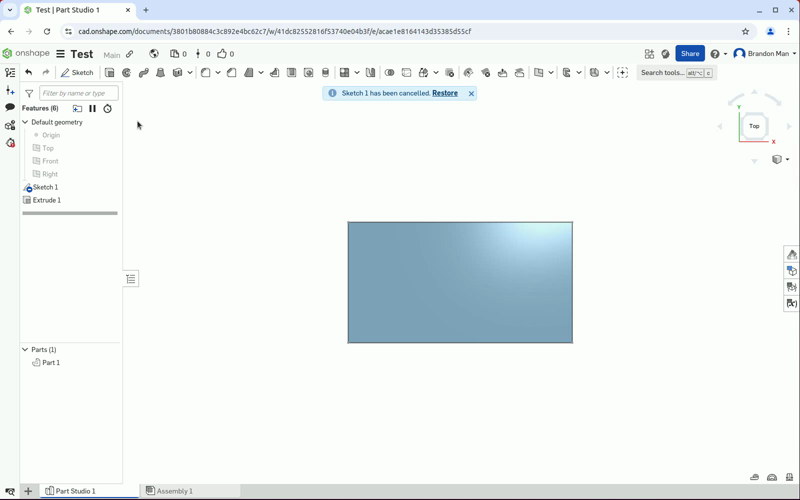
key(shift+h)
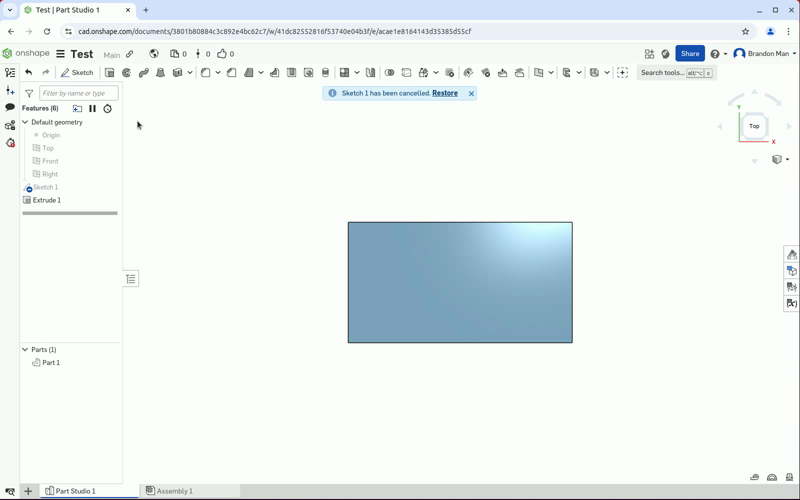
mouse_move(73, 189)
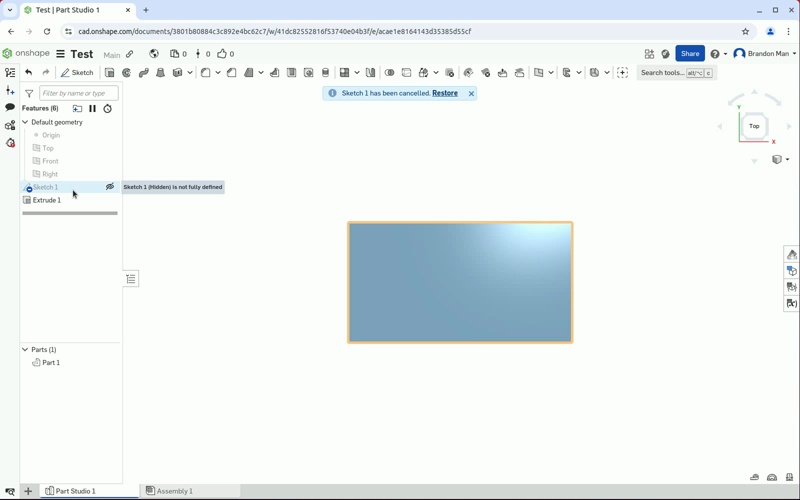
click(73, 189)
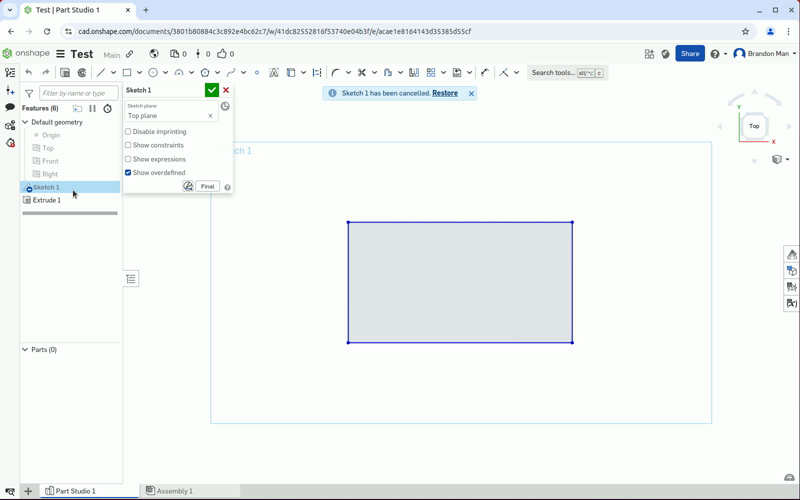
mouse_move(229, 92)
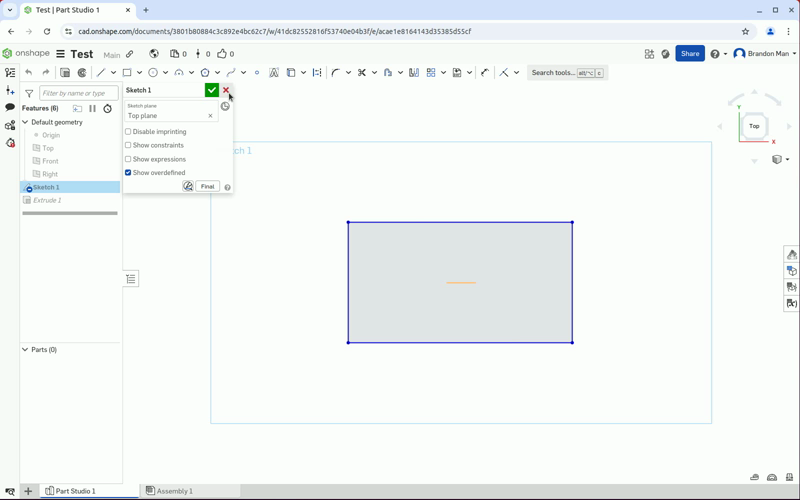
click(229, 92)
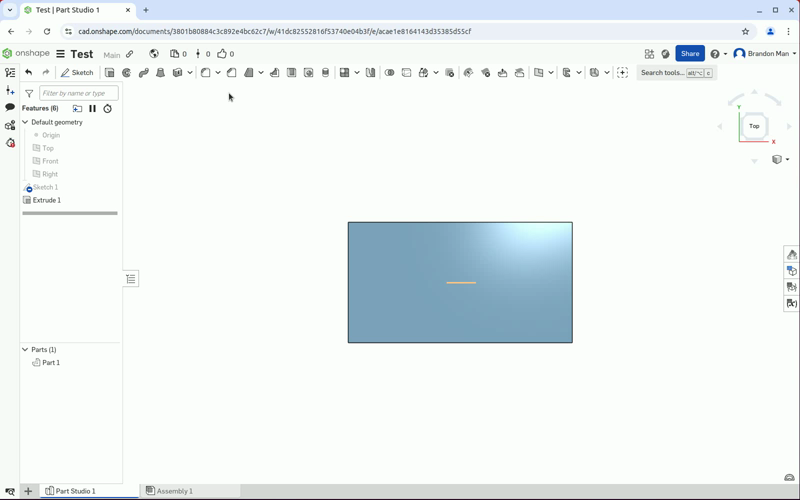
mouse_move(541, 75)
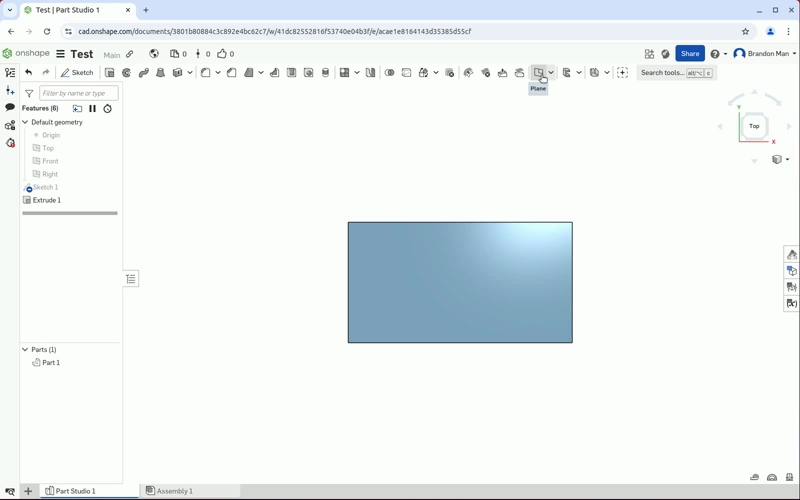
click(541, 75)
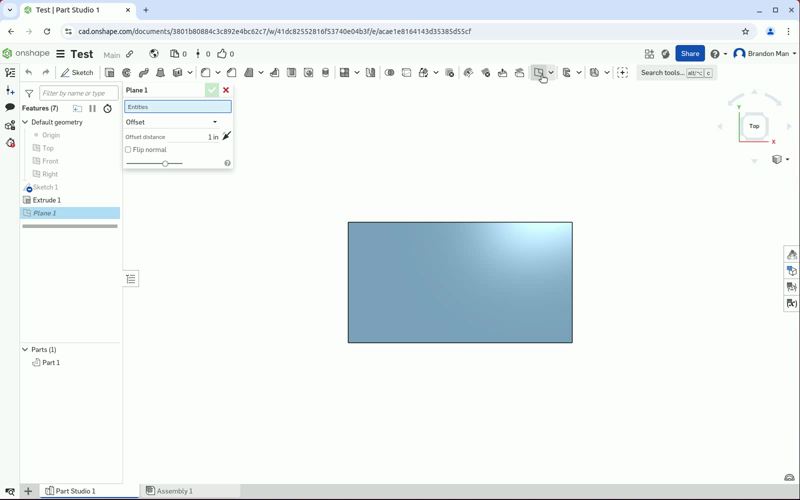
mouse_move(73, 150)
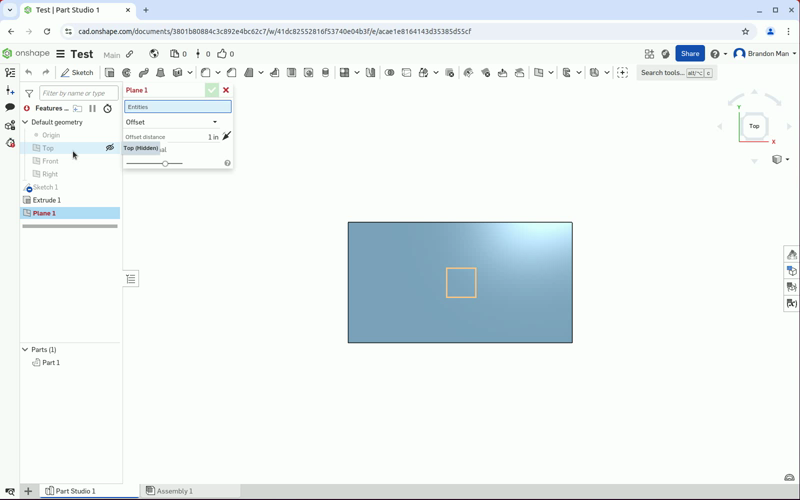
click(73, 150)
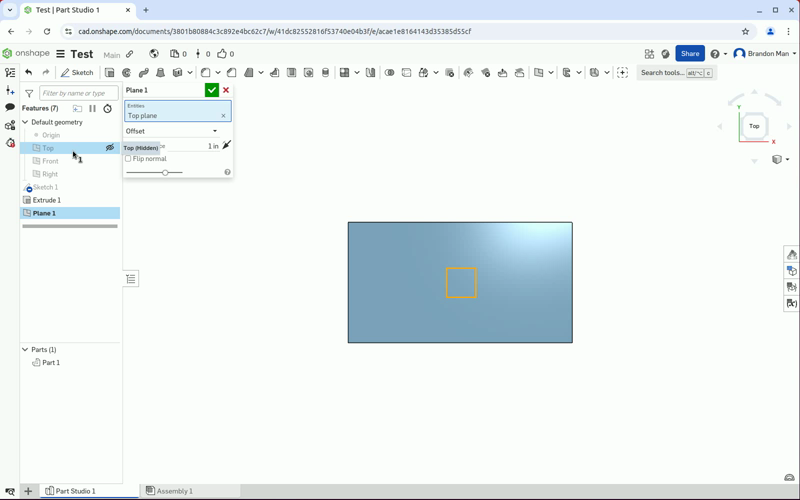
key(tab, 2)
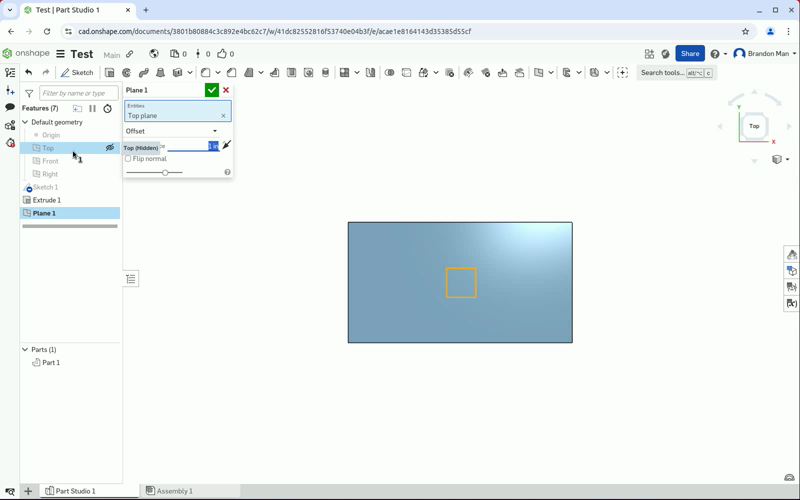
text(10.845)
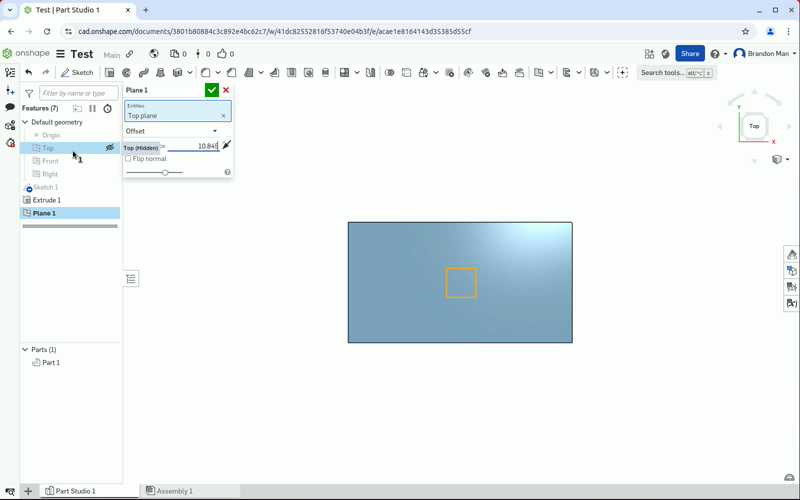
key(enter, 2)
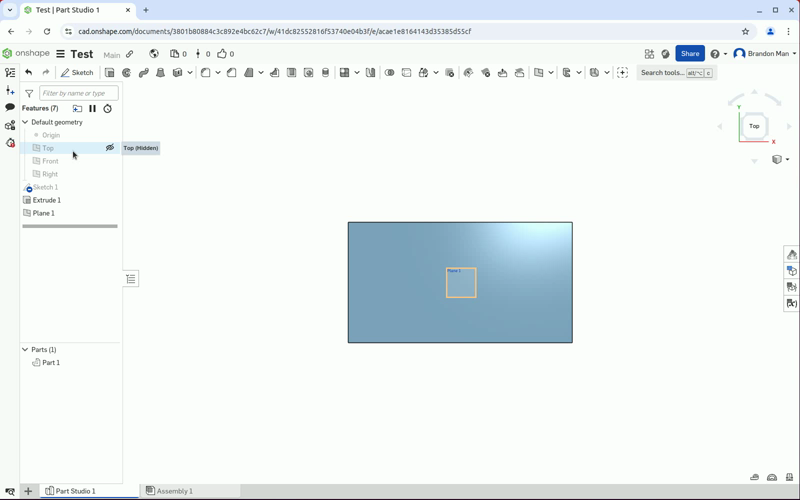
key(shift+s)
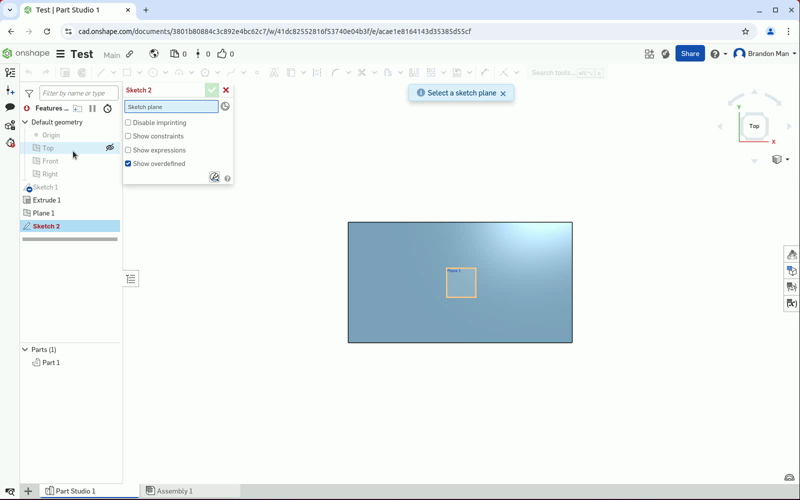
mouse_move(73, 215)
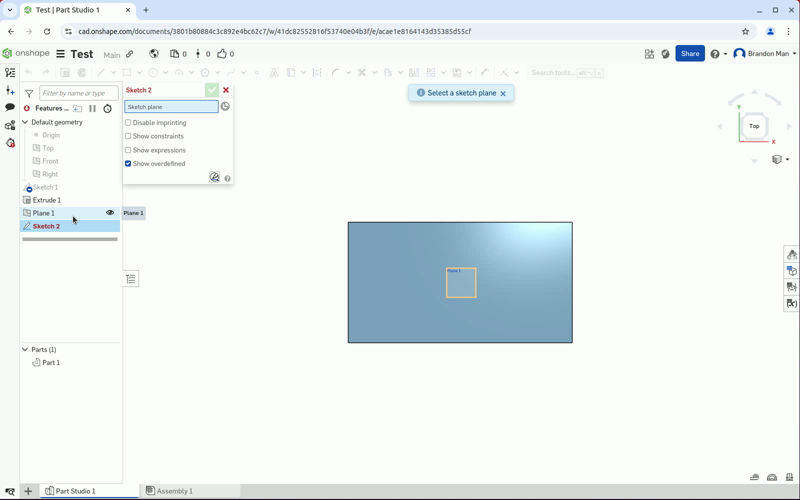
click(73, 215)
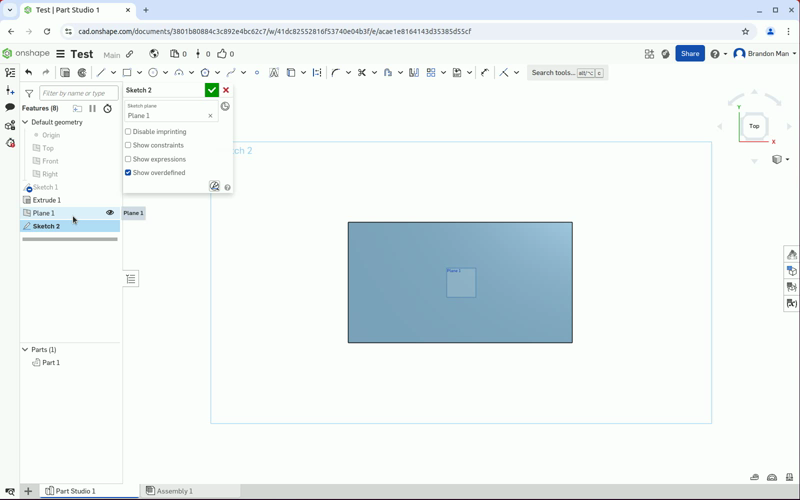
mouse_move(73, 352)
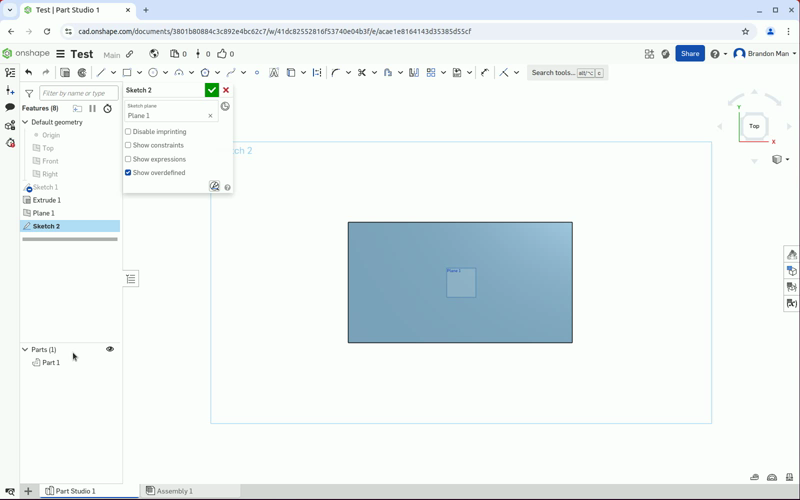
key(y)
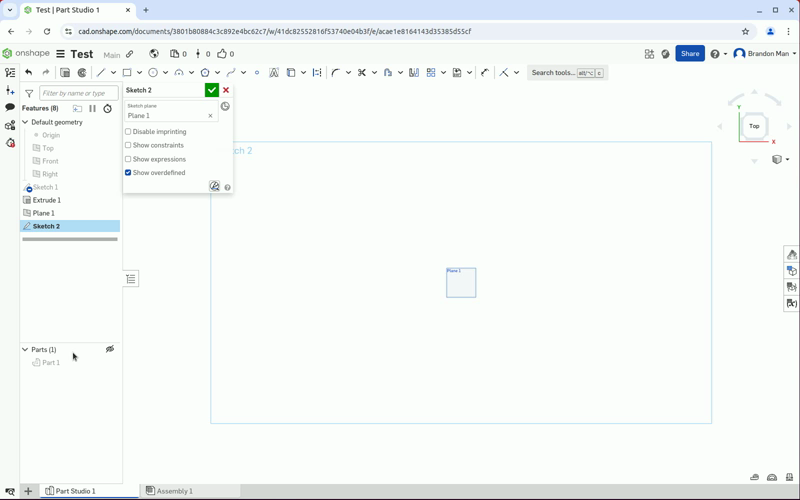
key(l)
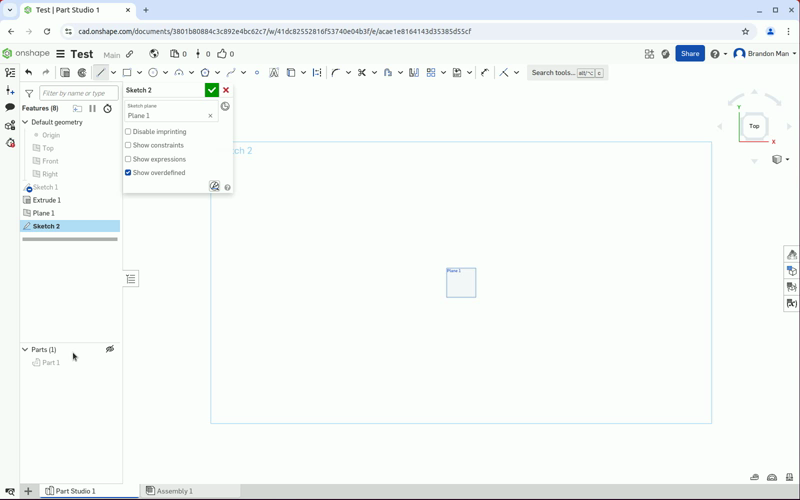
key_down(shift)
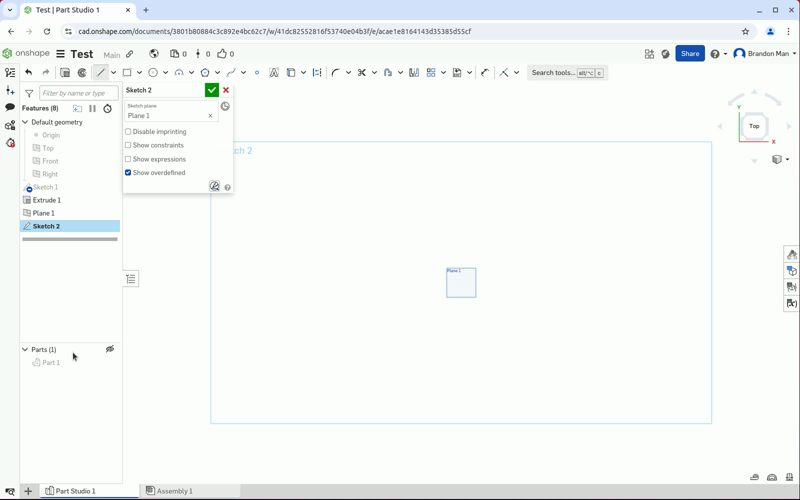
mouse_move(348, 341)
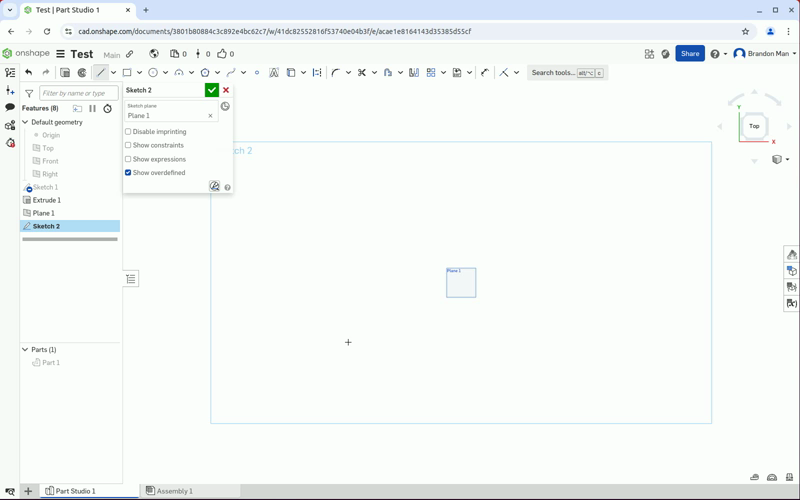
click(348, 341)
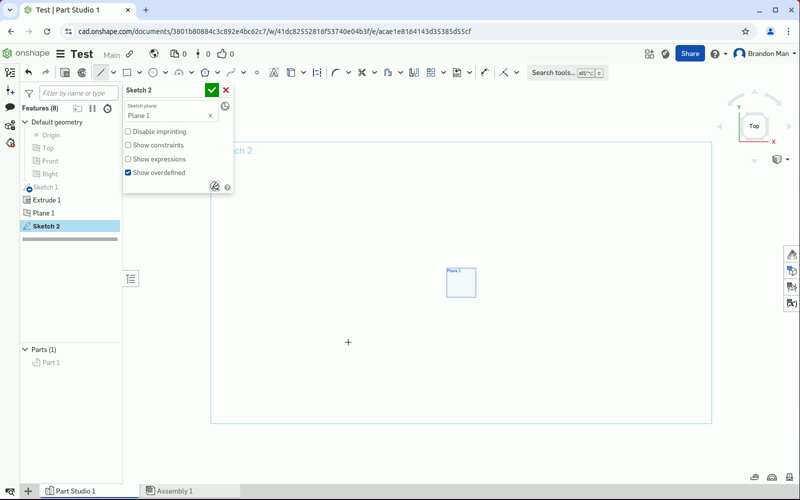
key_up(shift)
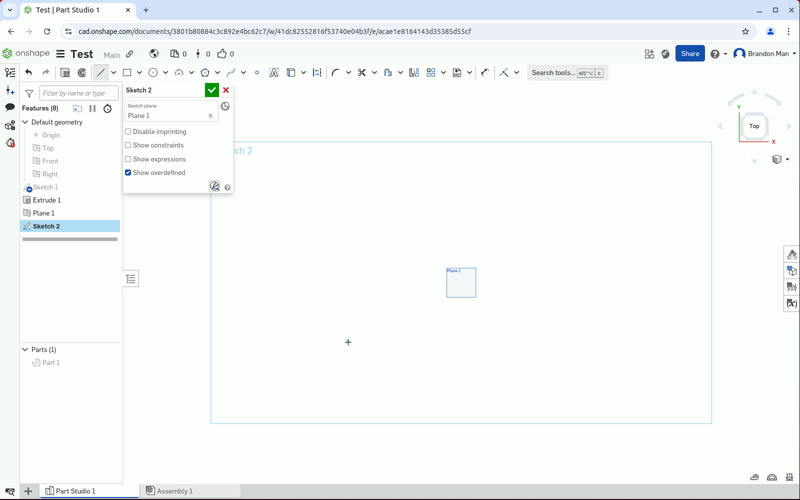
key_down(shift)
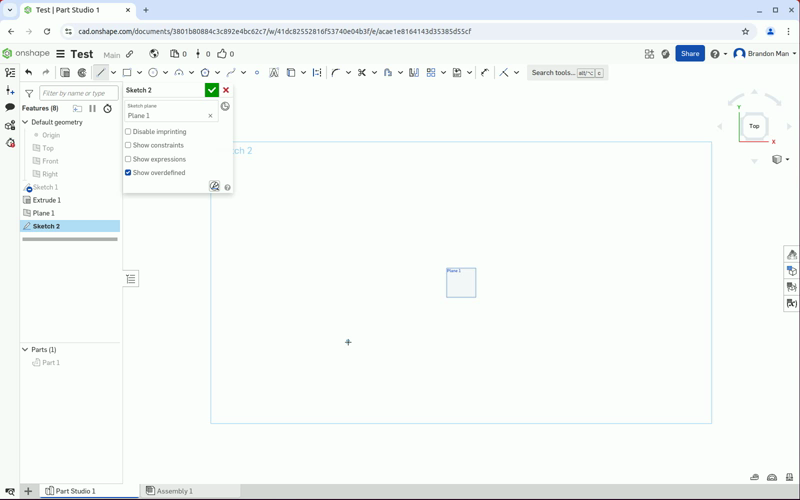
mouse_move(378, 341)
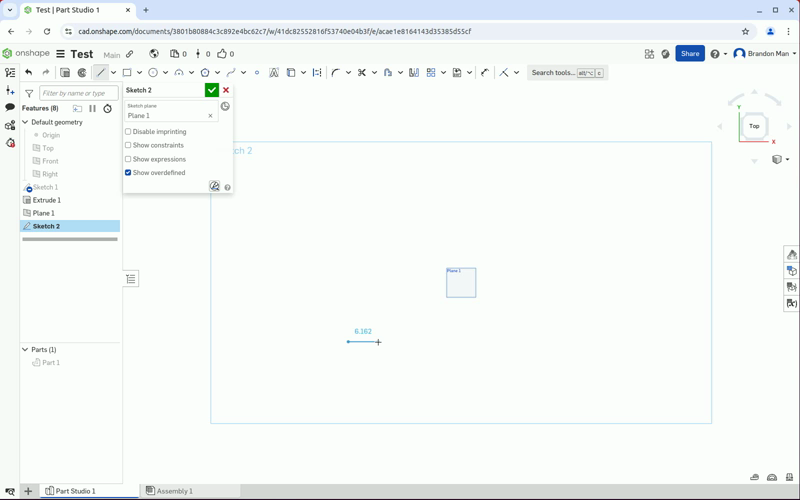
mouse_move(368, 341)
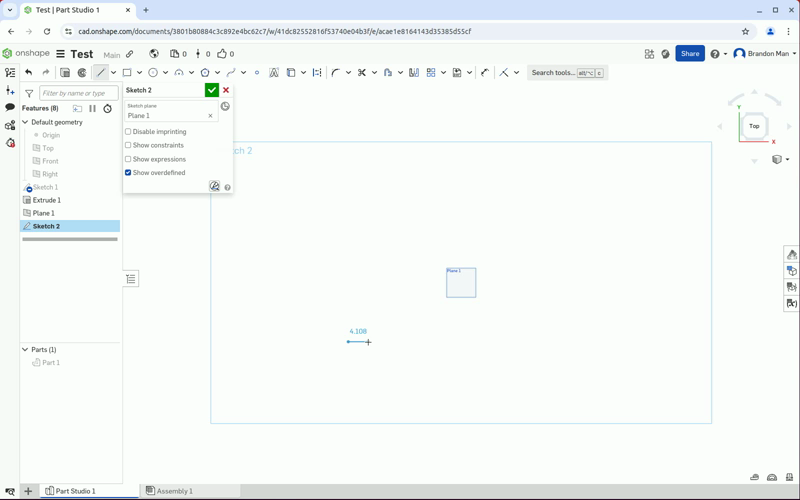
click(368, 341)
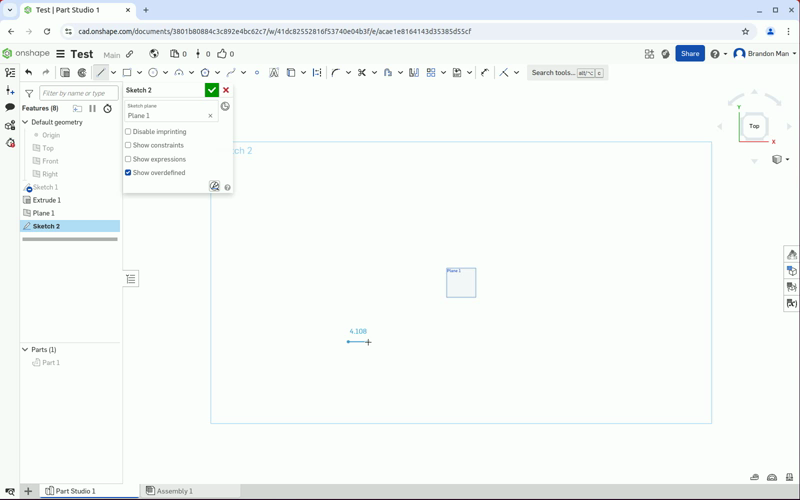
key_up(shift)
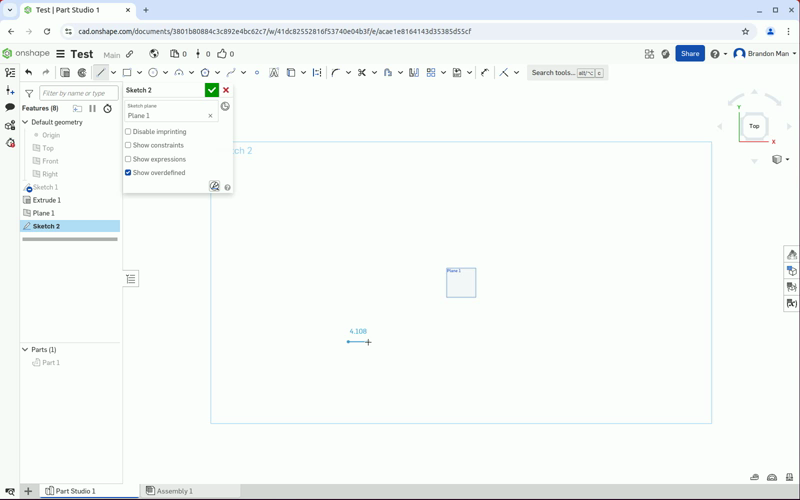
key_down(shift)
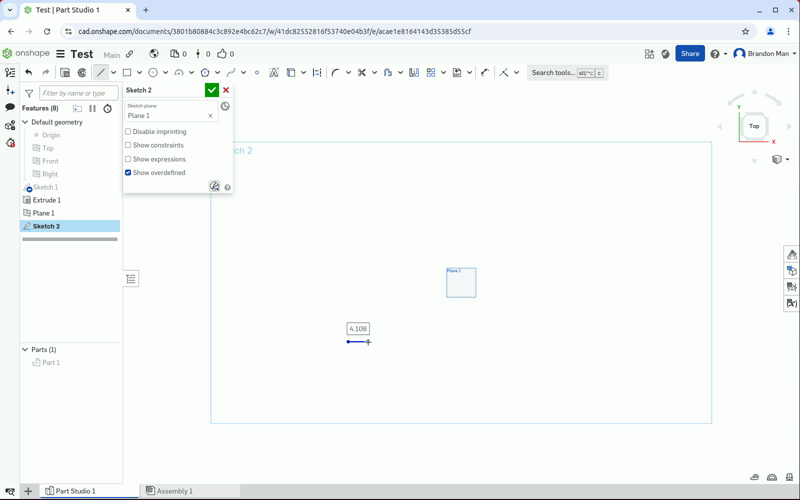
mouse_move(368, 224)
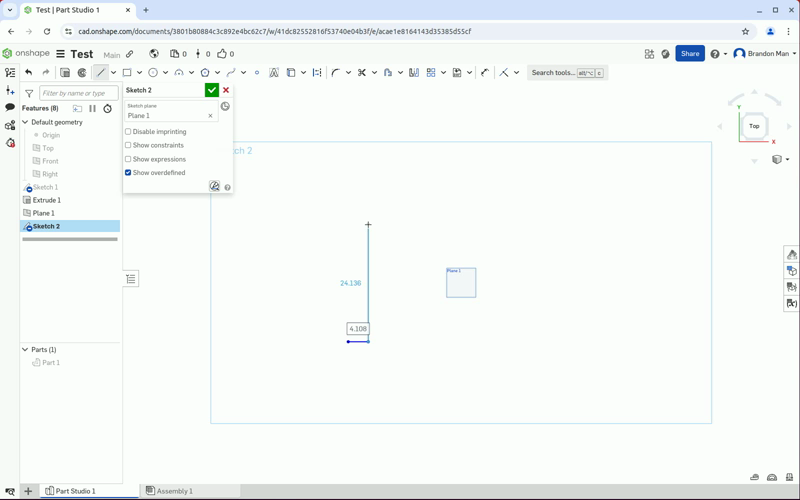
click(368, 224)
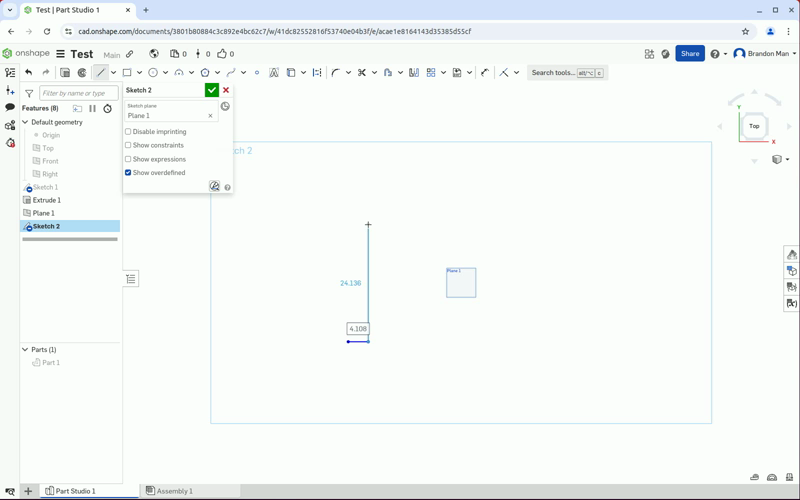
key_up(shift)
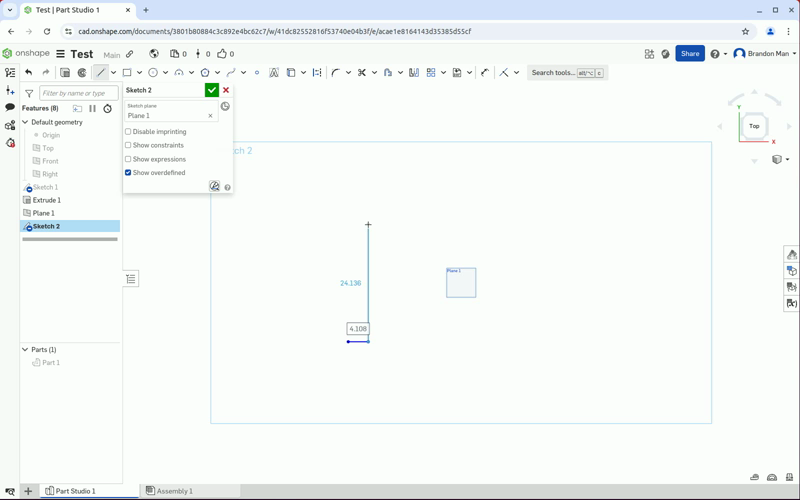
key_down(shift)
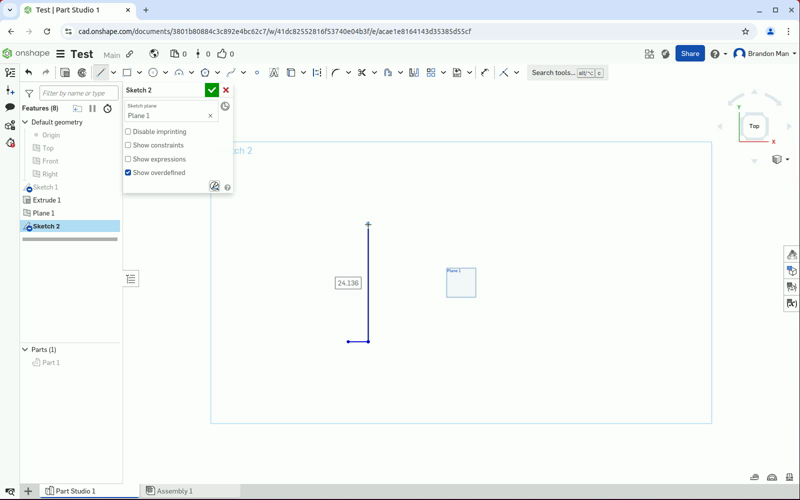
mouse_move(398, 224)
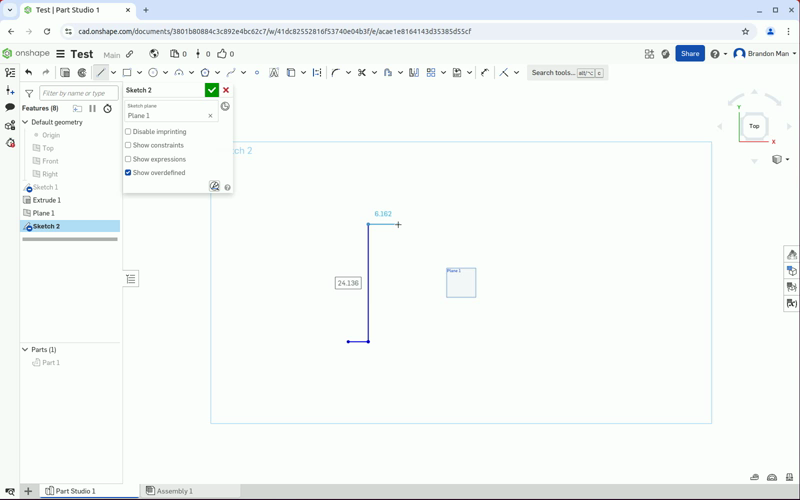
mouse_move(348, 224)
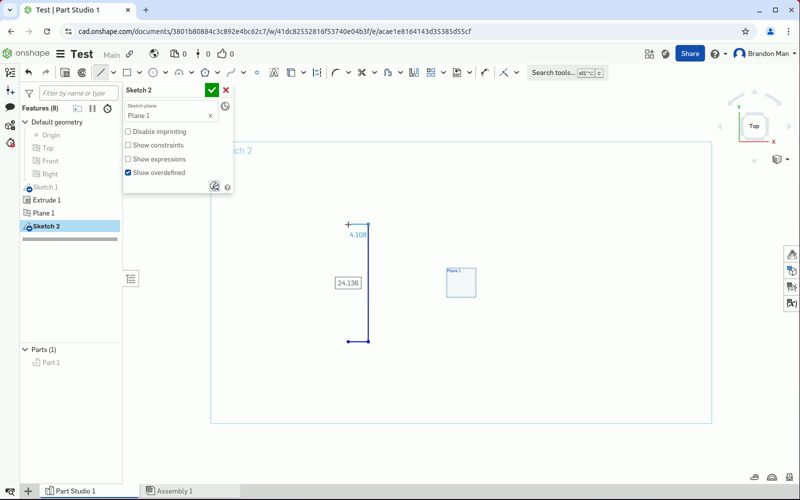
click(348, 224)
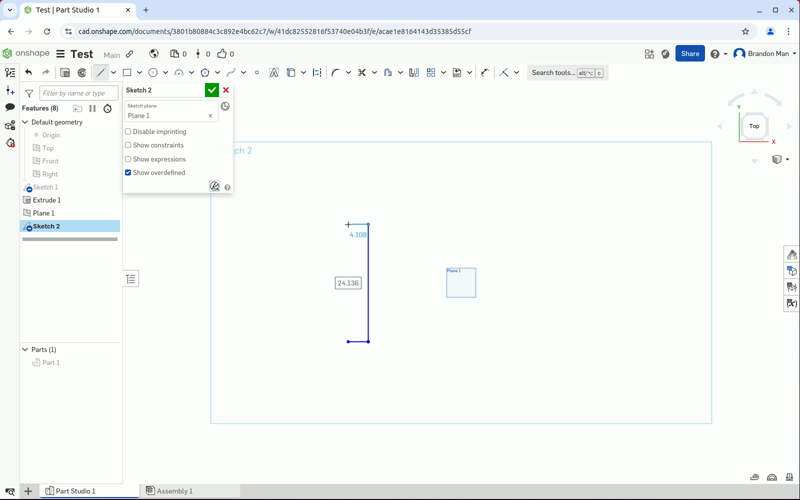
key_up(shift)
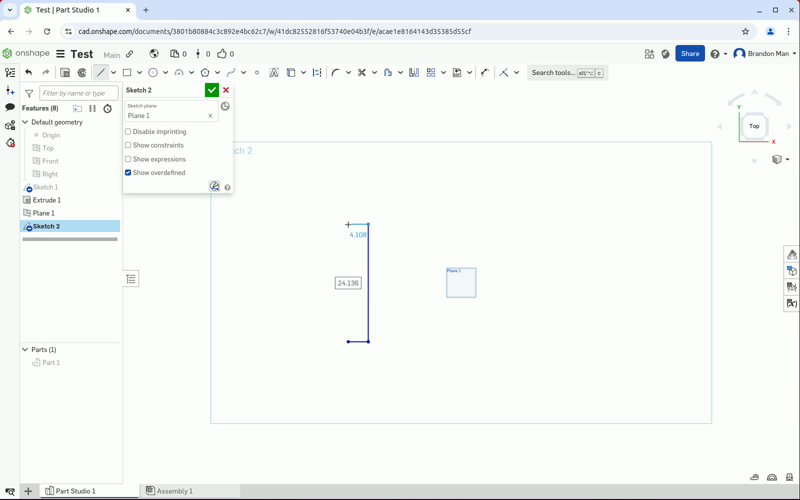
key_down(shift)
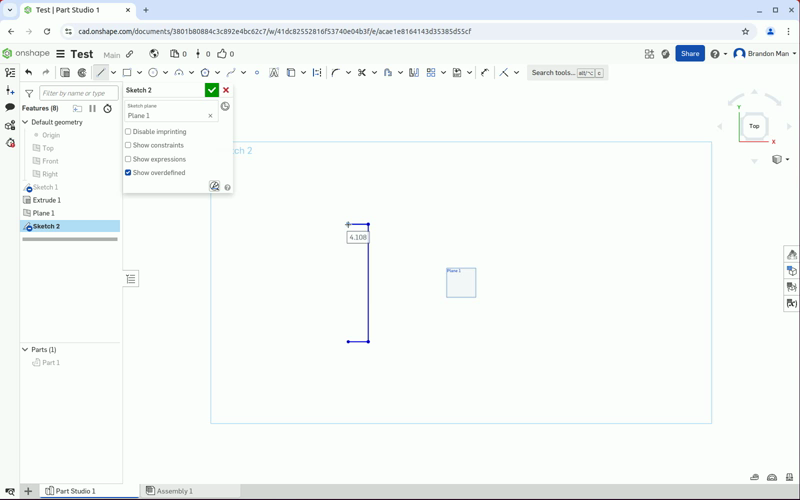
mouse_move(348, 341)
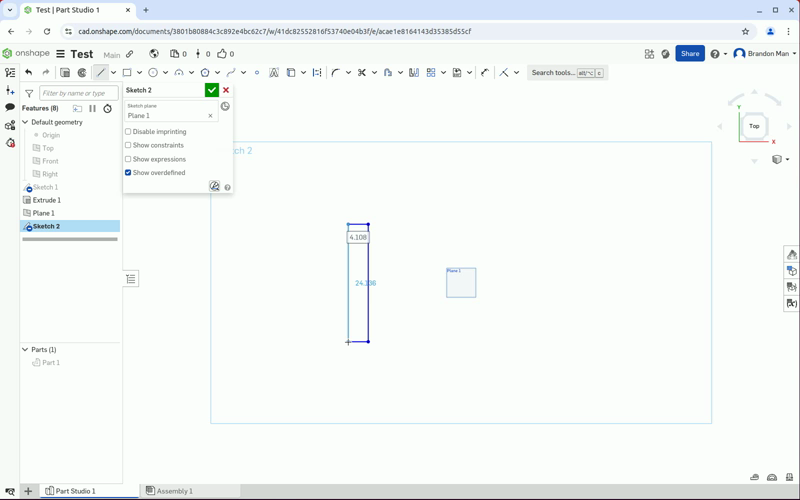
key_up(shift)
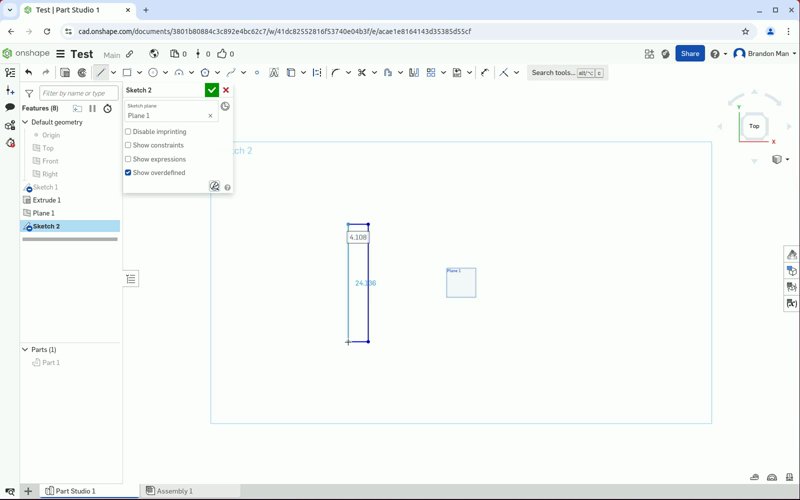
click(348, 341)
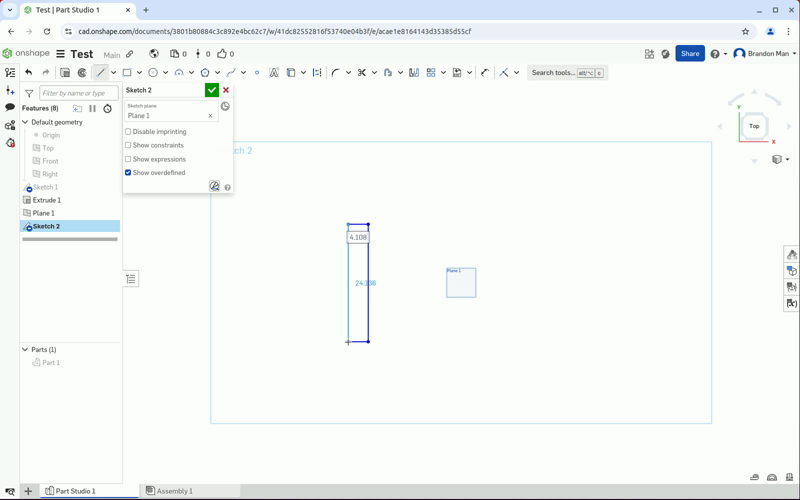
key(esc)
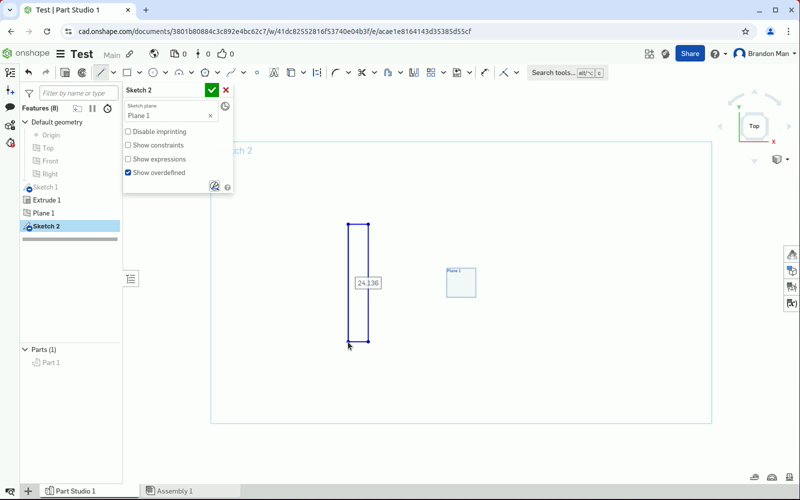
mouse_move(353, 247)
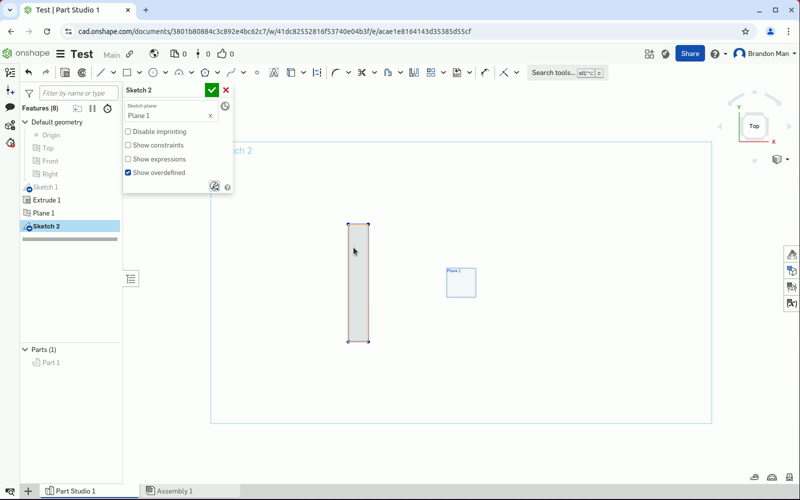
click(353, 247)
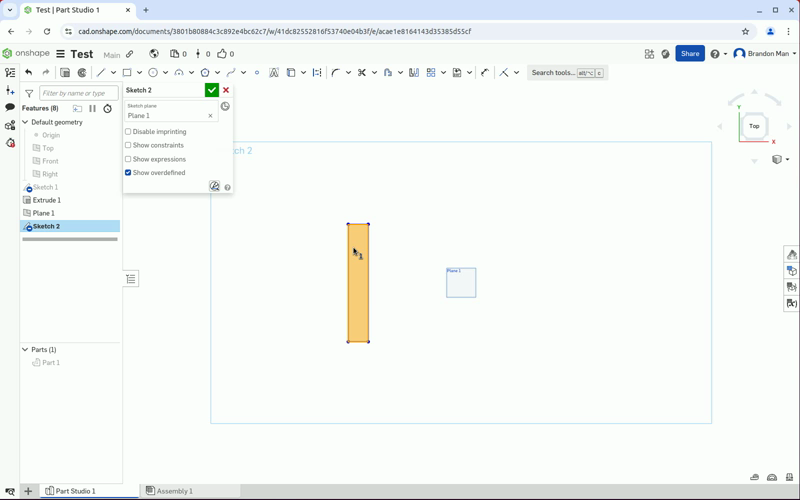
mouse_move(73, 352)
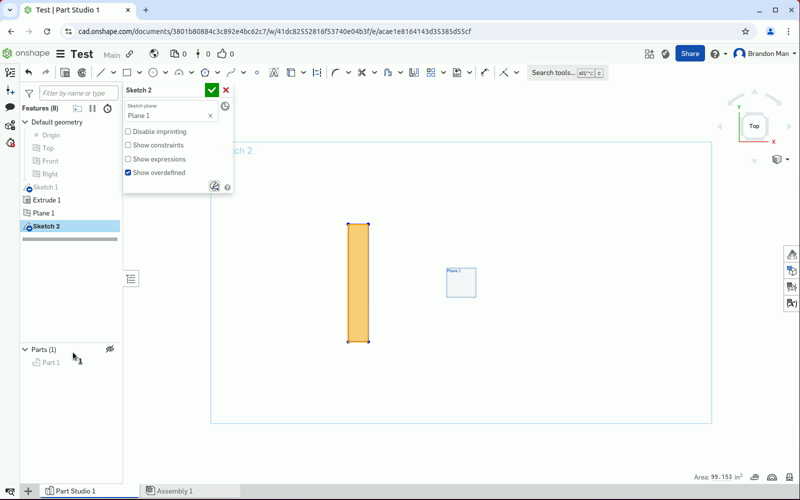
key(shift+y)
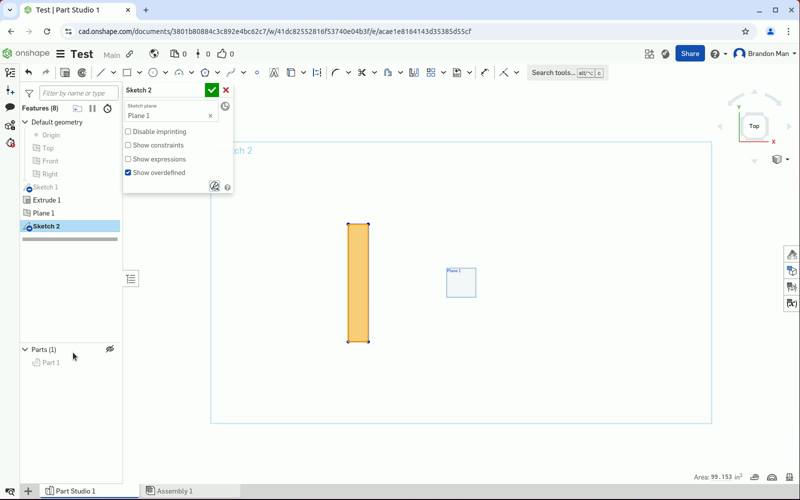
key(shift+e)
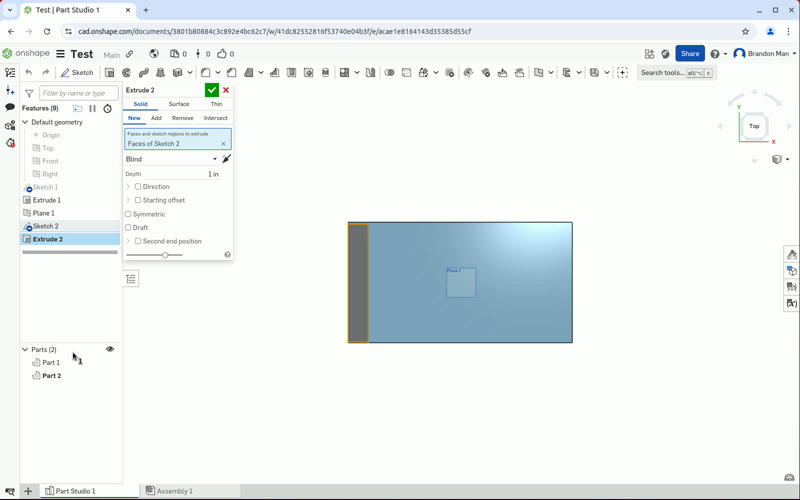
mouse_move(143, 106)
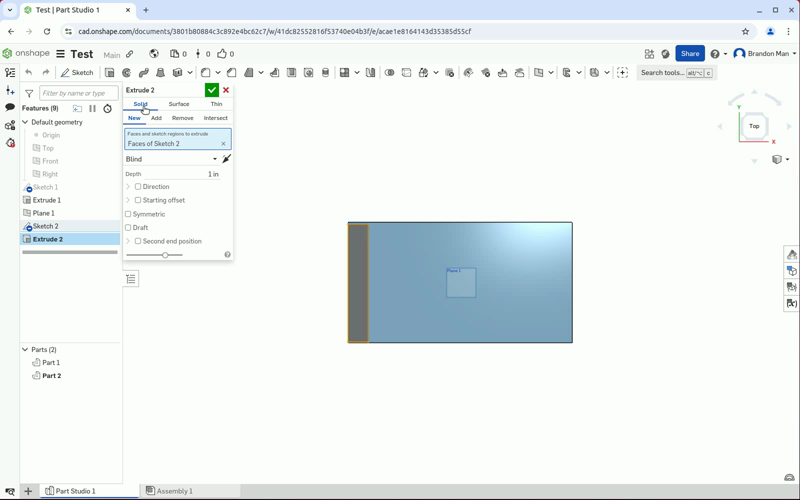
click(143, 106)
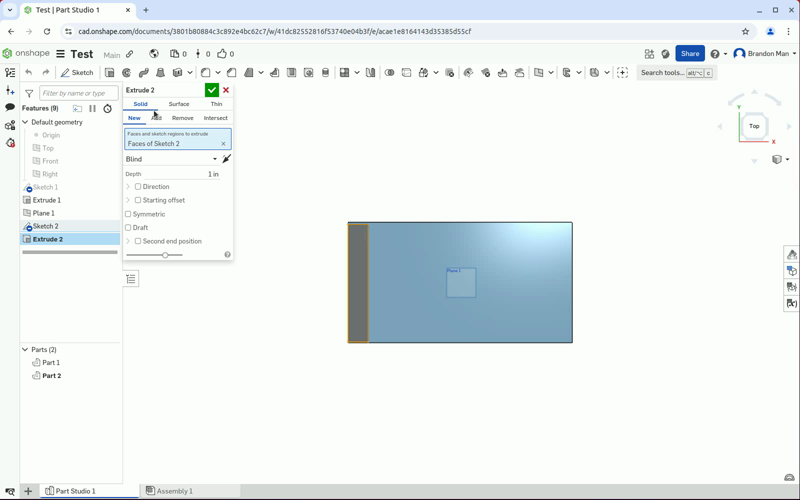
mouse_move(186, 120)
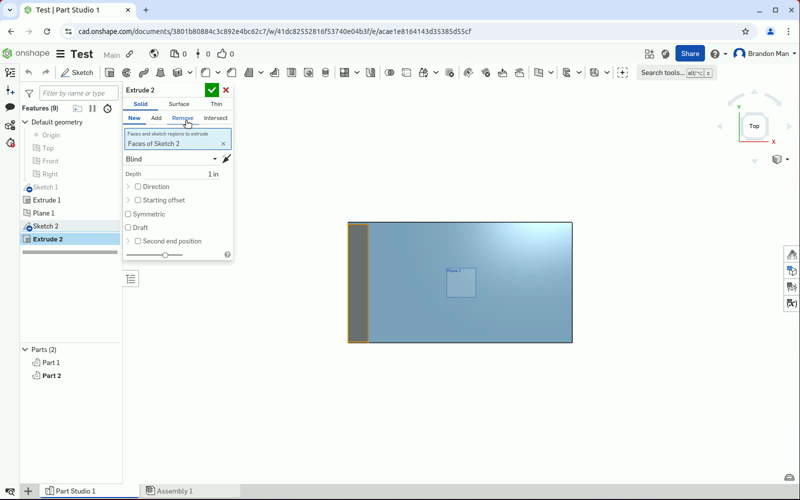
click(186, 120)
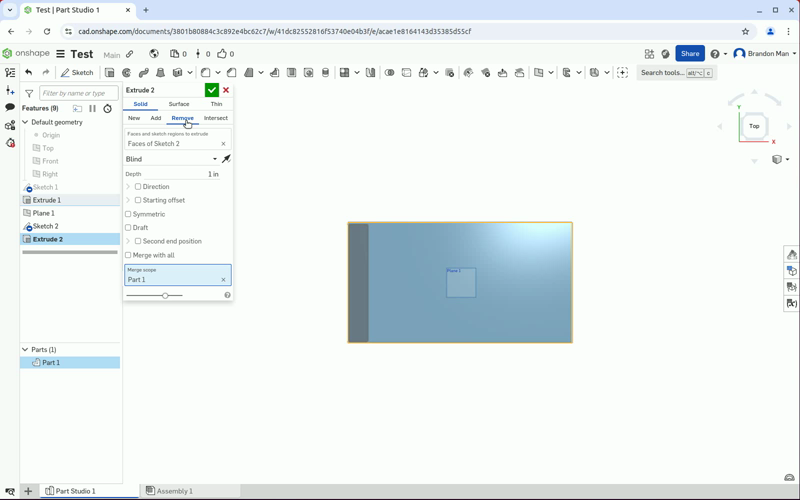
key(tab, 4)
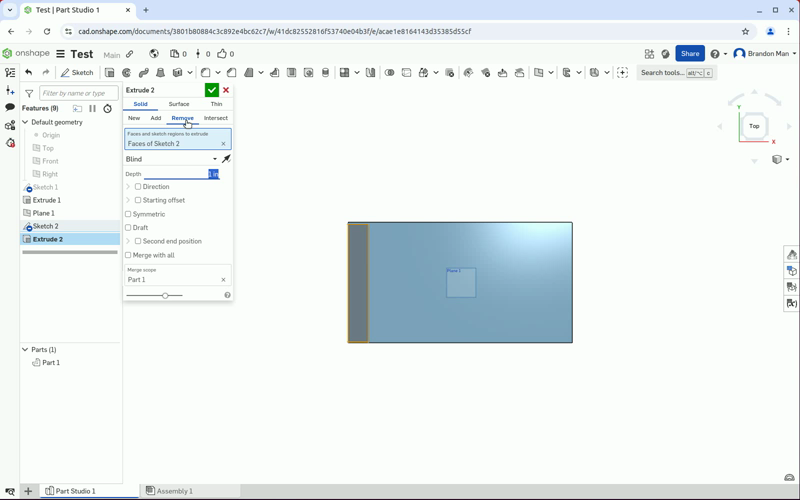
text(5.536)
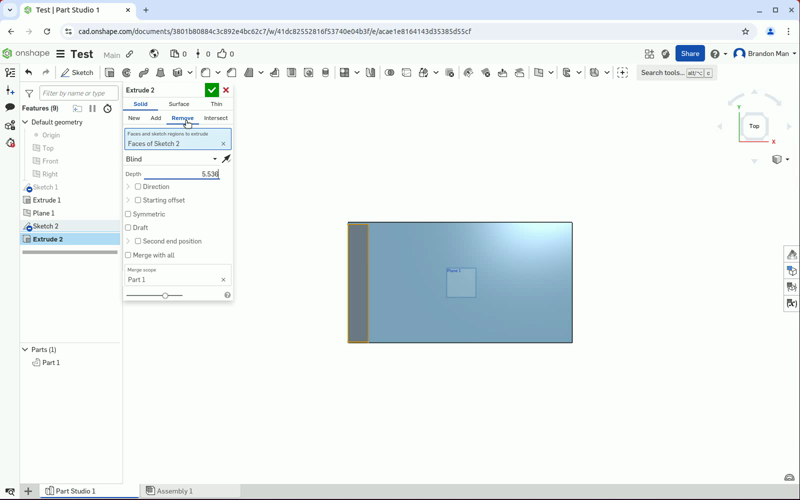
key(tab, 6)
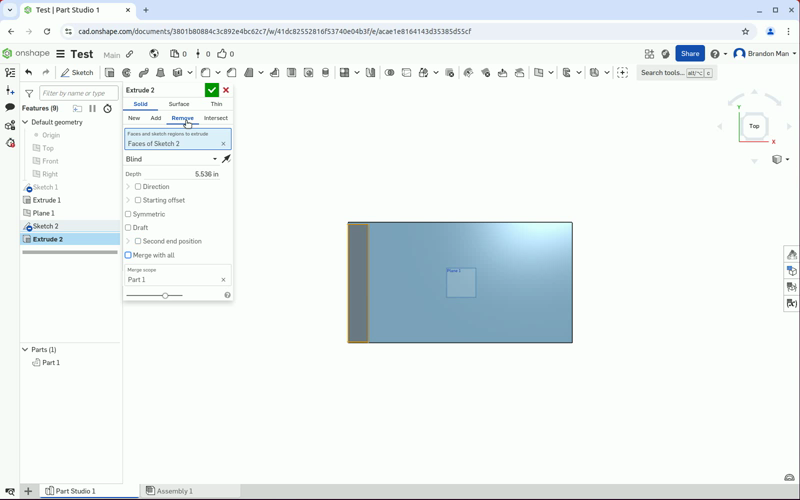
key(space)
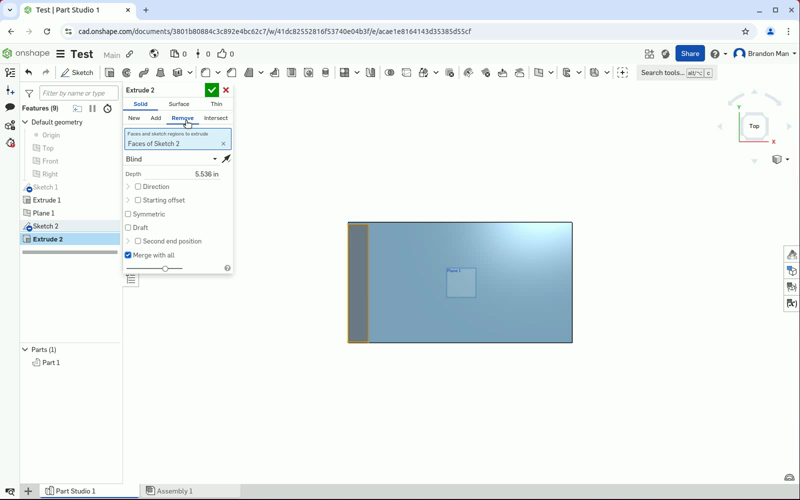
key(enter)
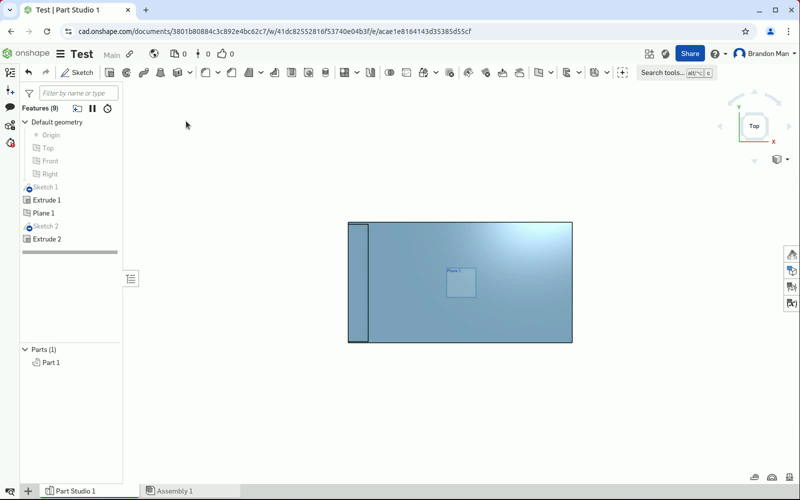
key(shift+h)
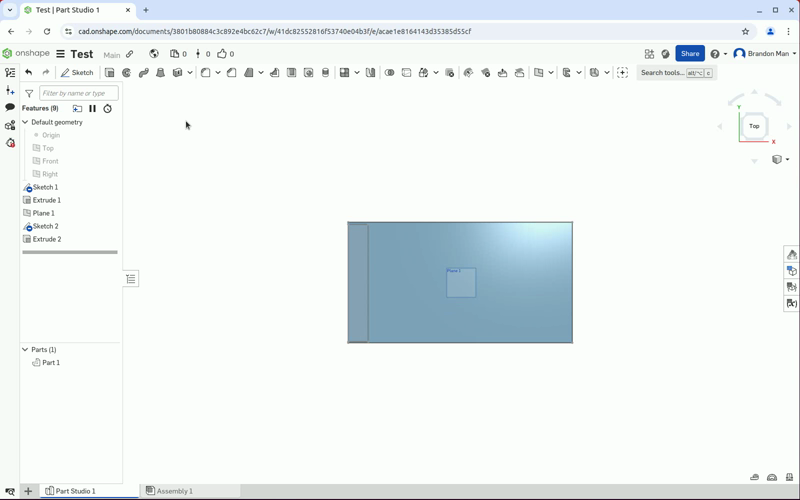
key(shift+h)
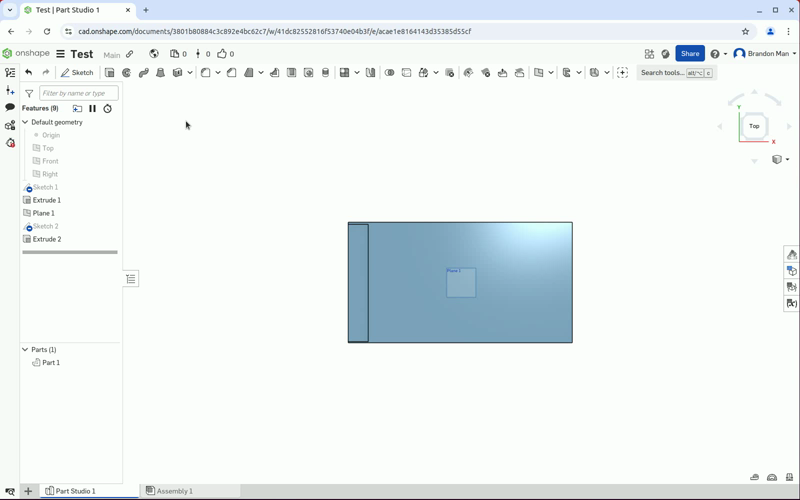
mouse_move(73, 189)
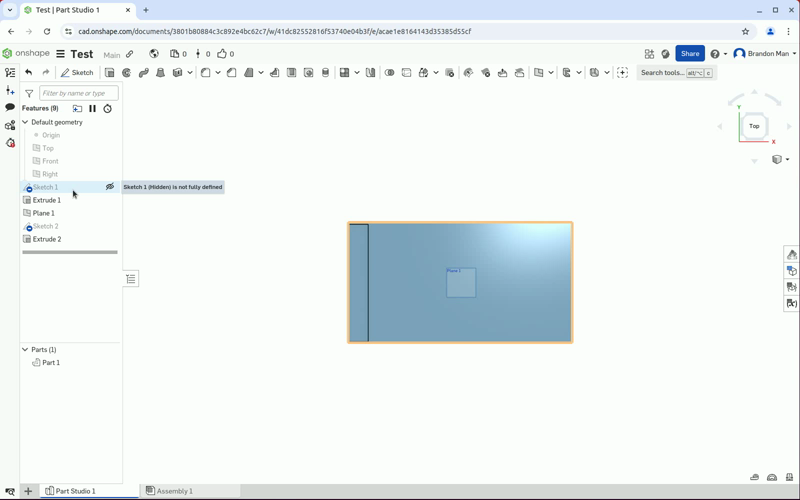
click(73, 189)
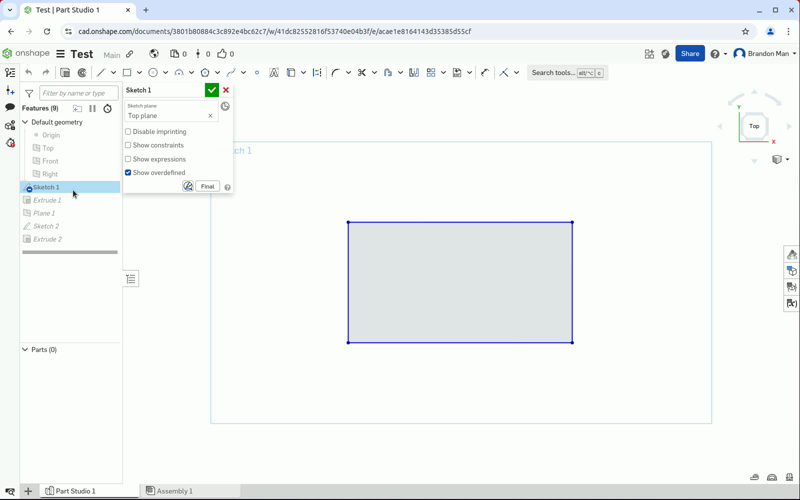
mouse_move(229, 92)
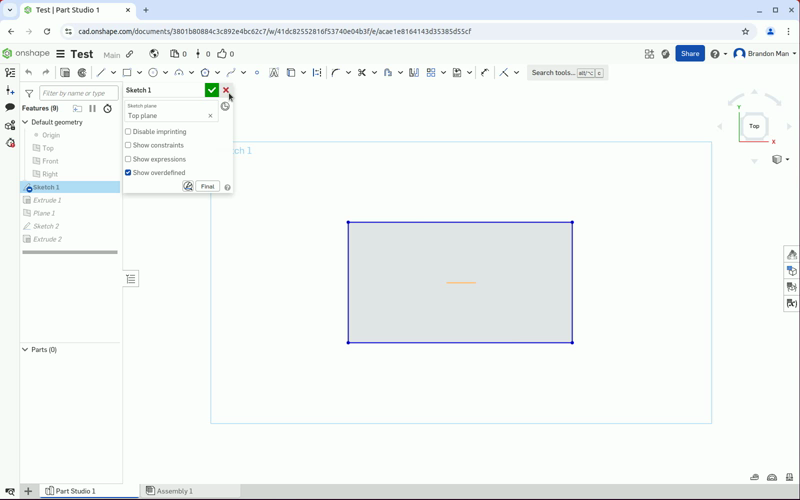
click(229, 92)
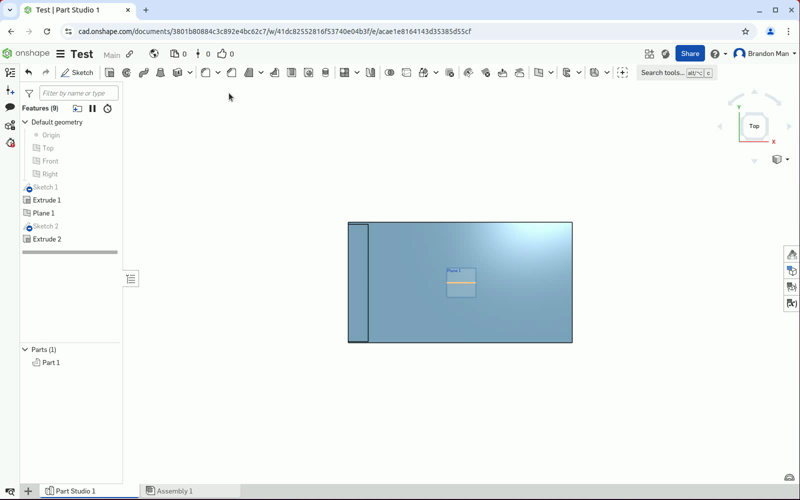
mouse_move(73, 352)
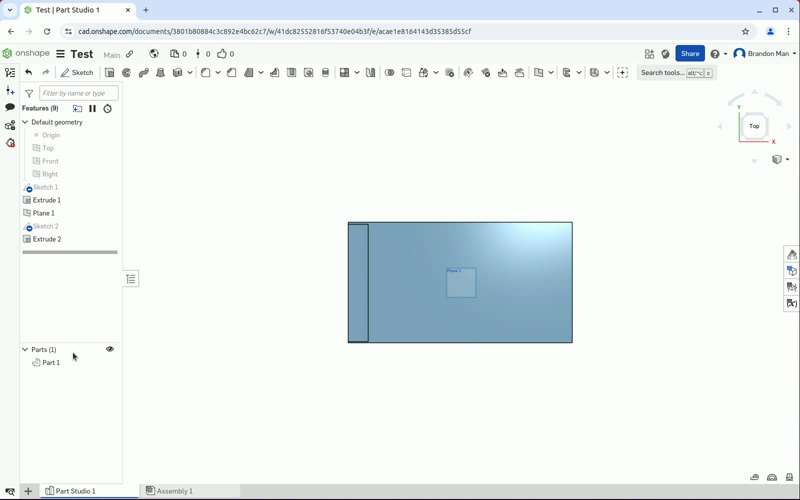
key(y)
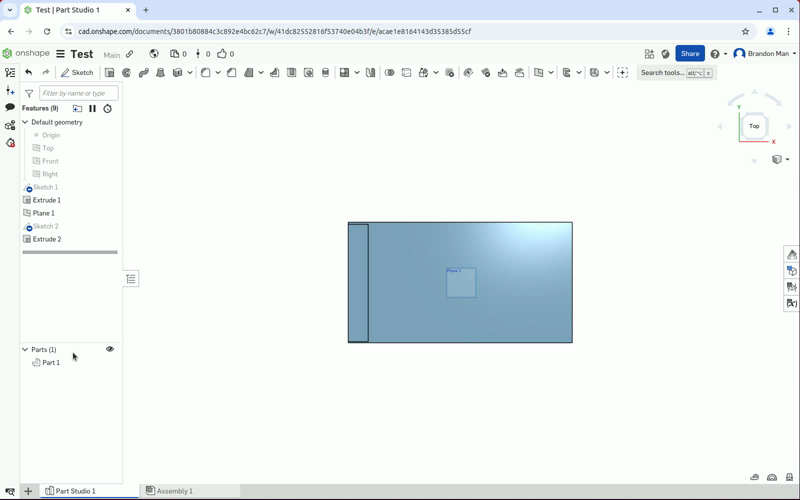
key(shift+p)
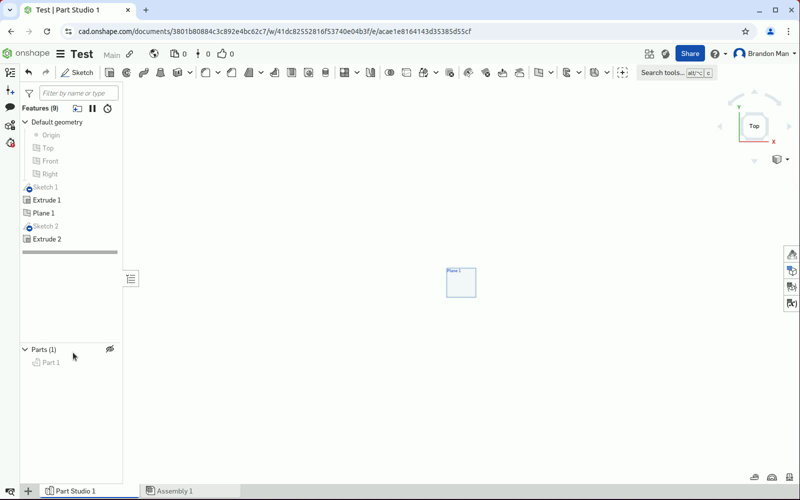
key(space)
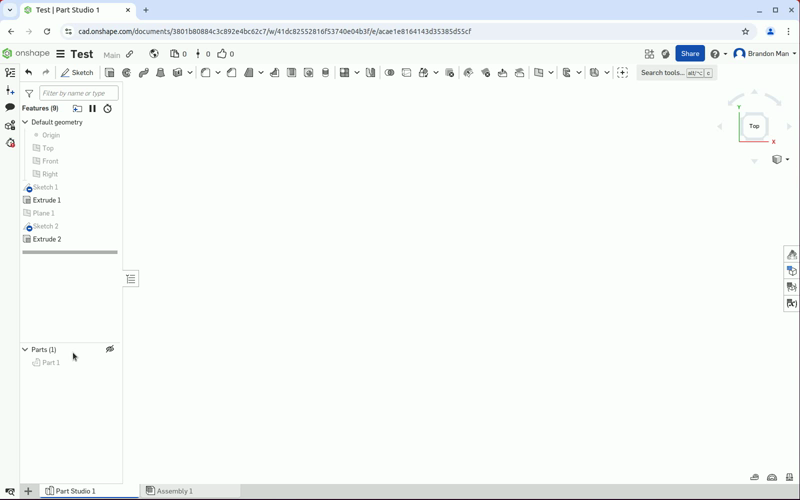
key_down(shift)
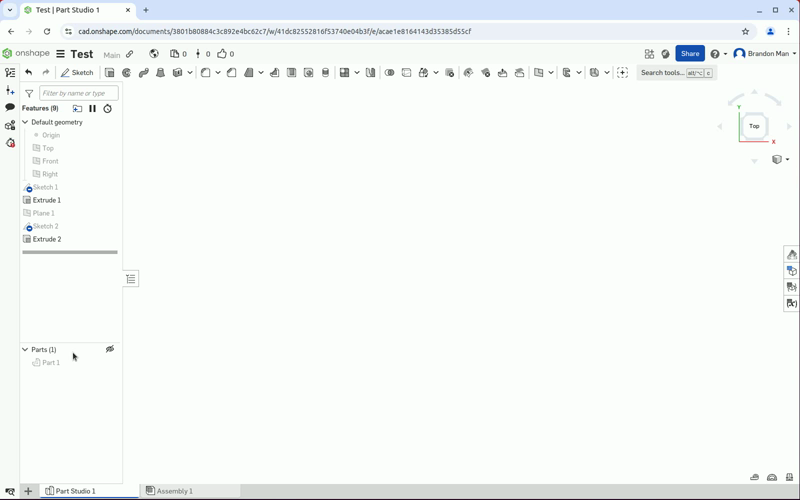
key(up)
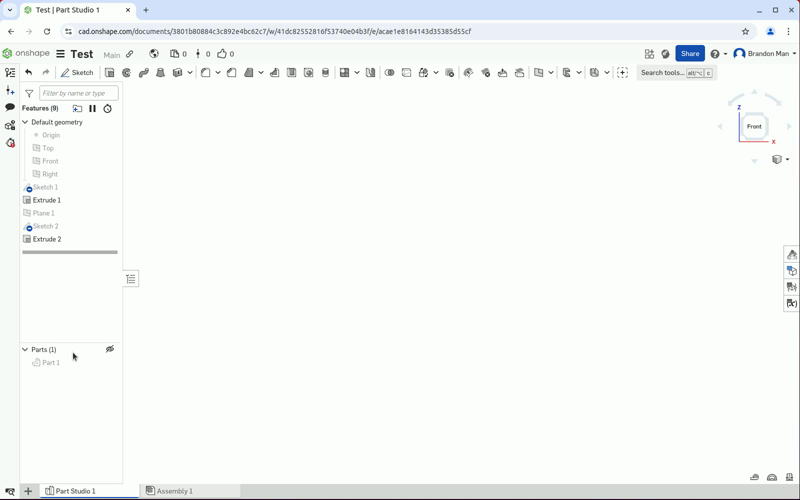
key_up(shift)
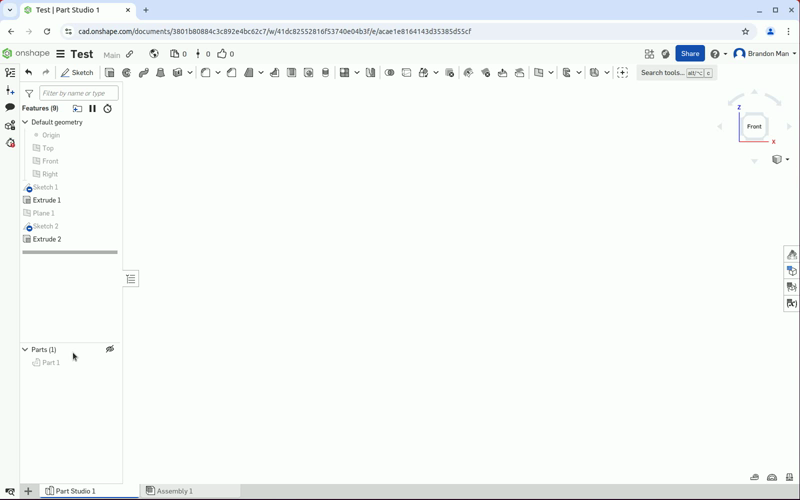
mouse_move(73, 352)
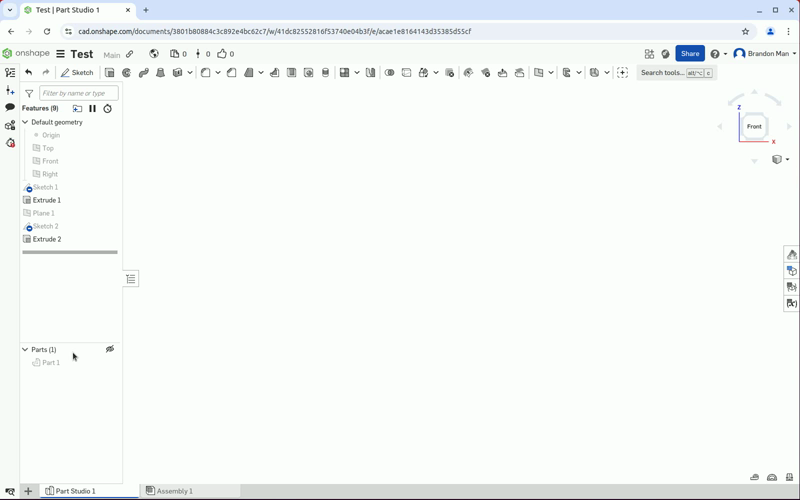
key(shift+y)
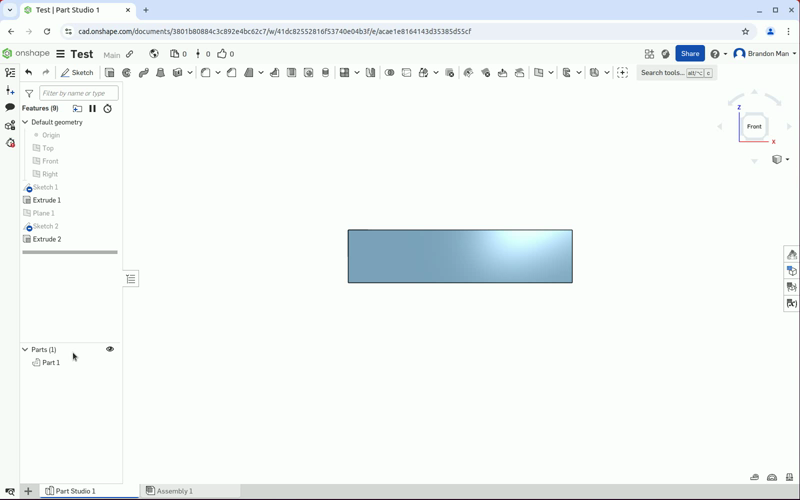
mouse_move(541, 75)
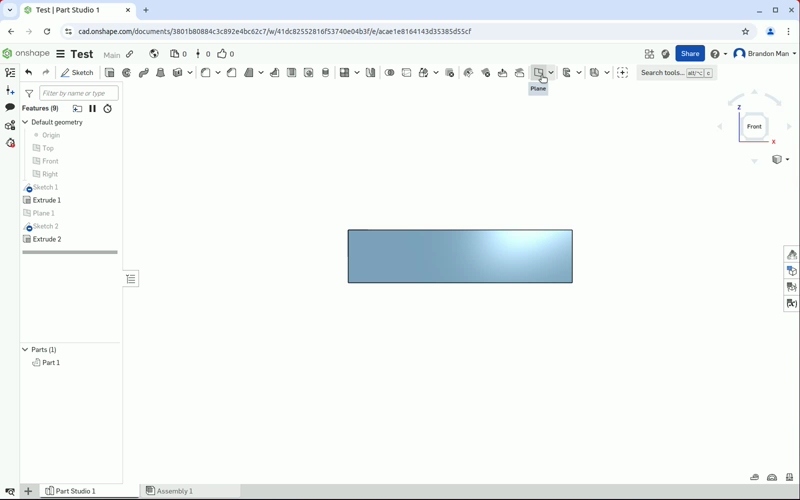
click(541, 75)
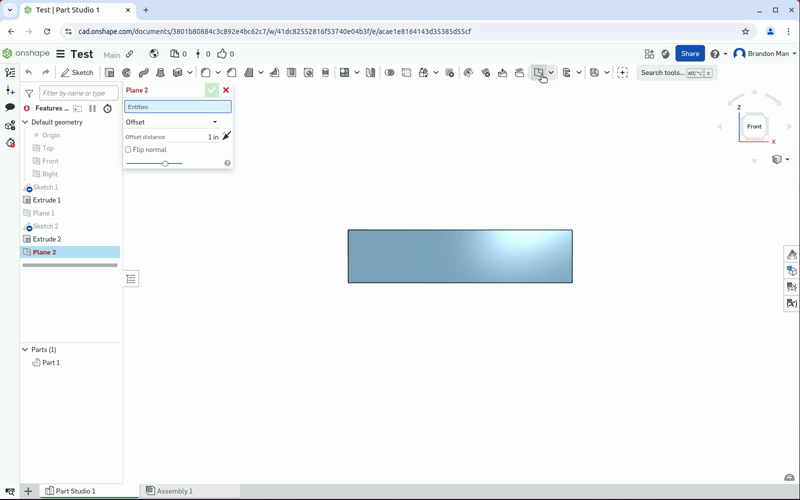
mouse_move(73, 163)
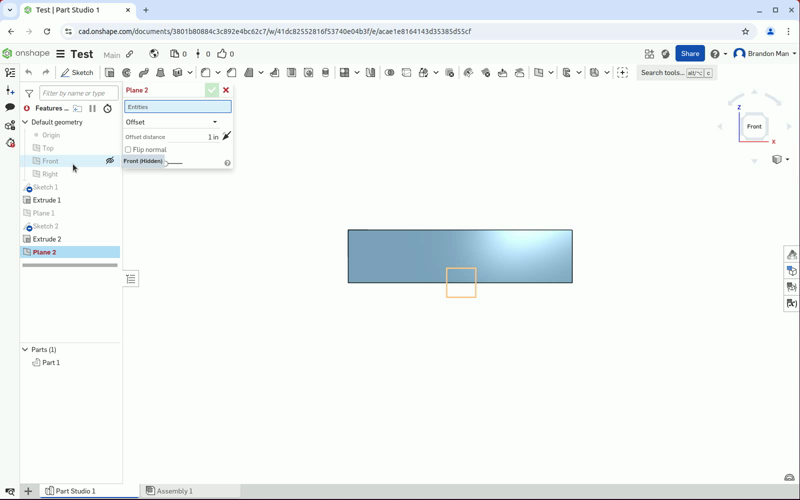
click(73, 163)
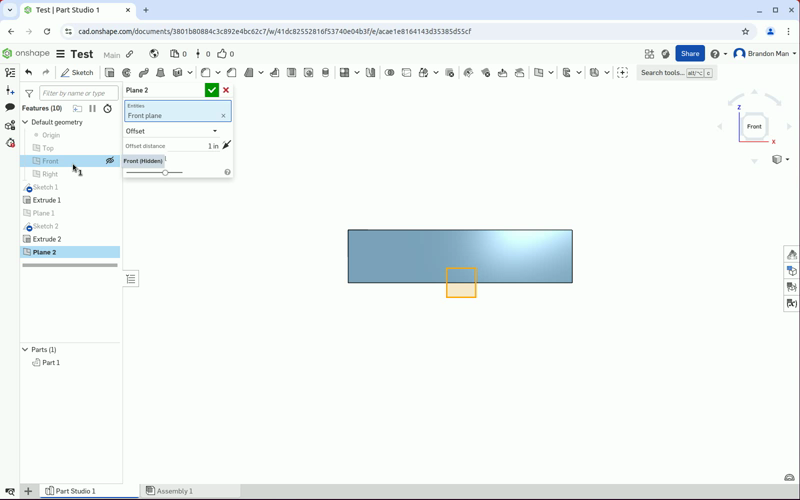
key(tab, 2)
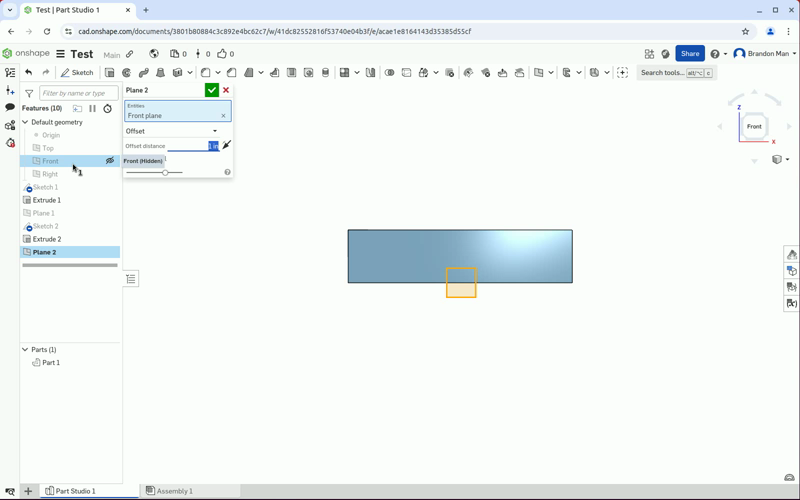
text(12.263)
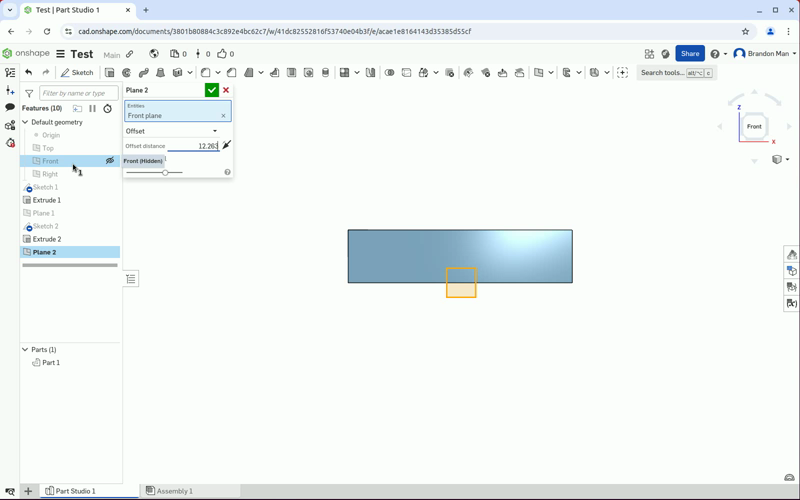
key(enter, 2)
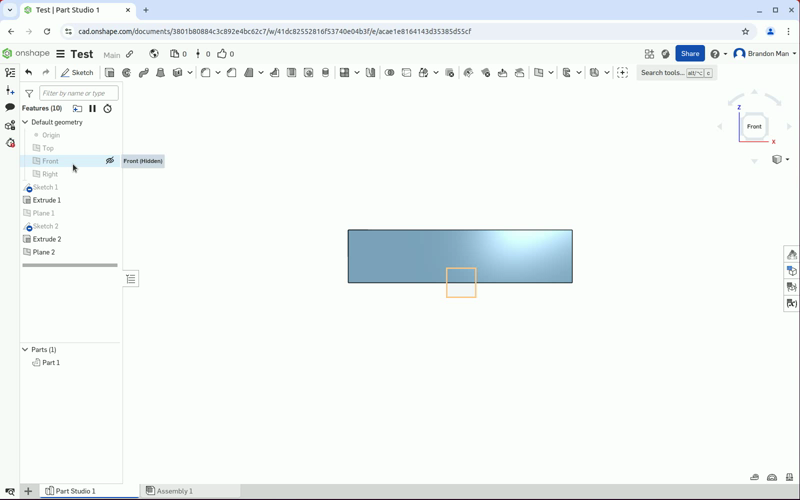
key(shift+s)
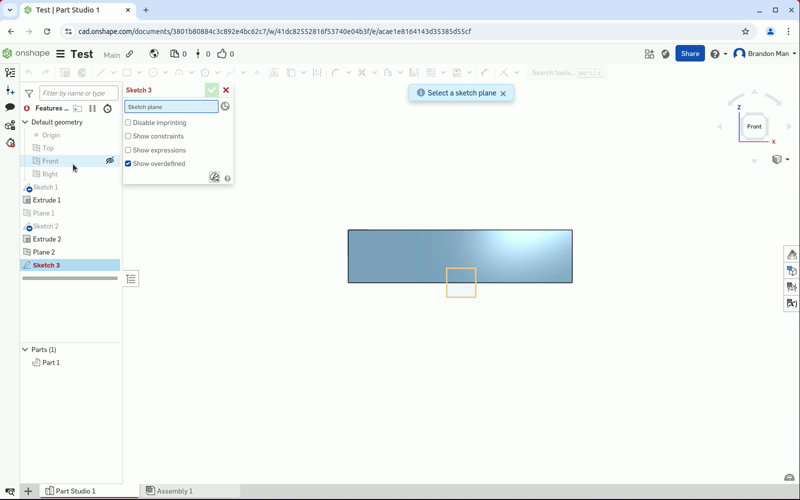
mouse_move(73, 254)
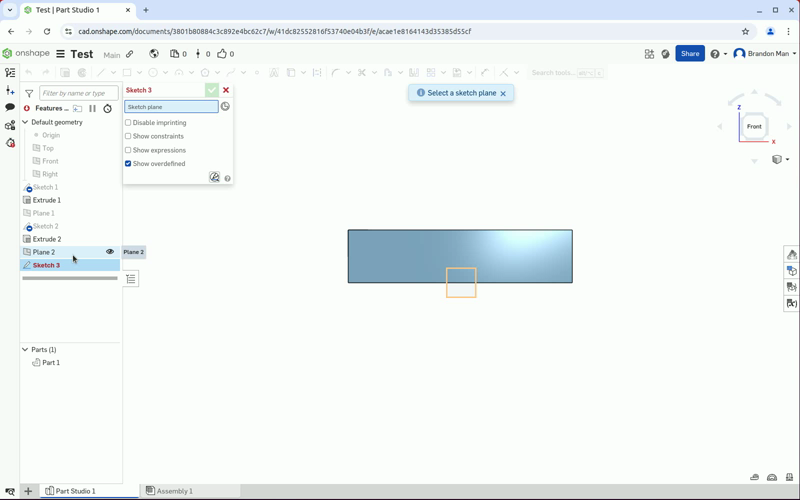
click(73, 254)
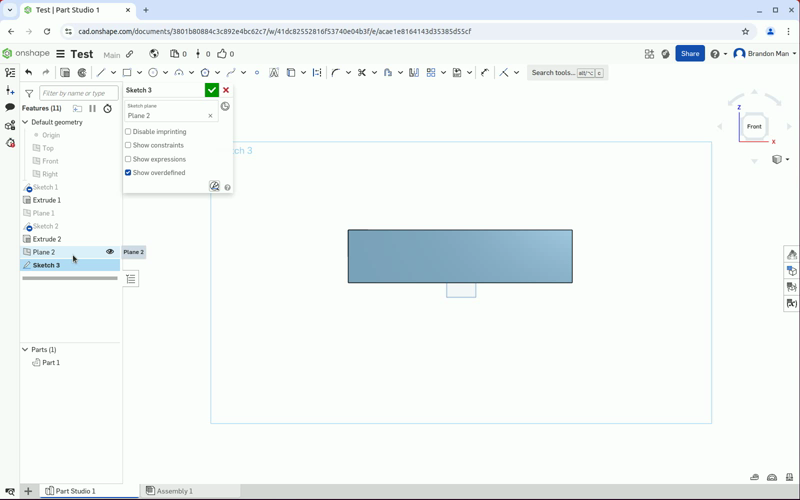
mouse_move(73, 352)
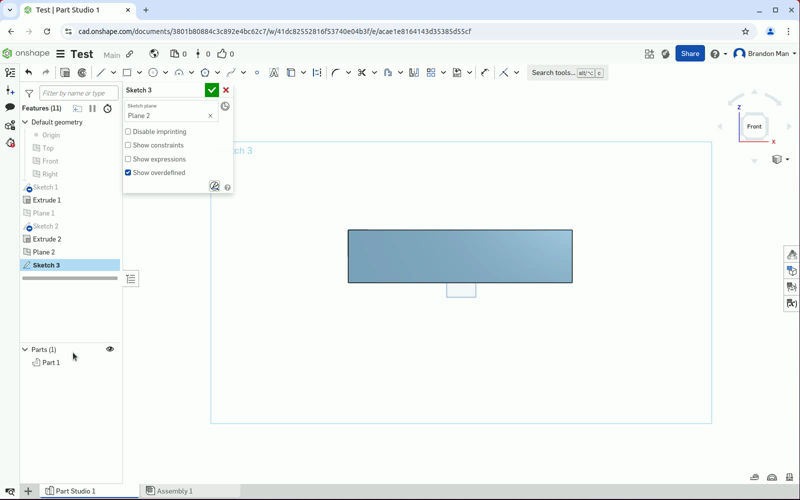
key(y)
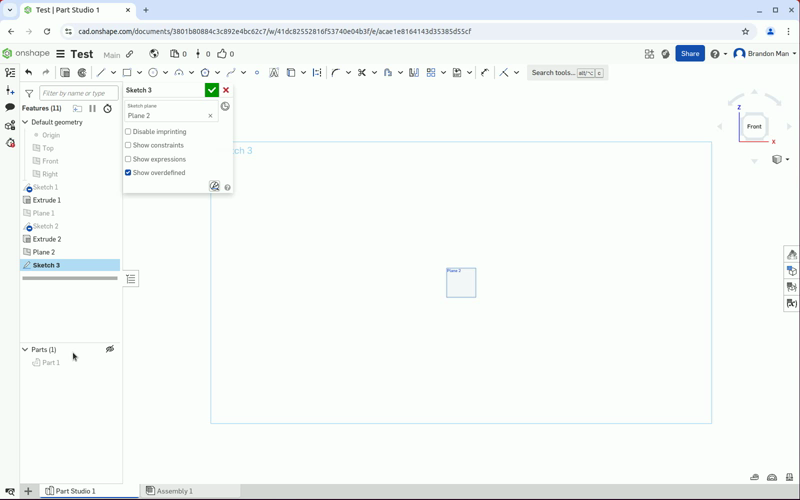
key(c)
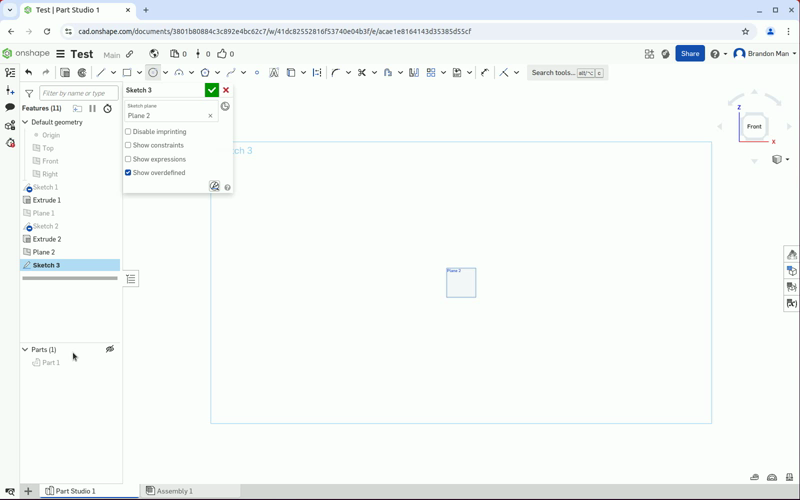
key_down(shift)
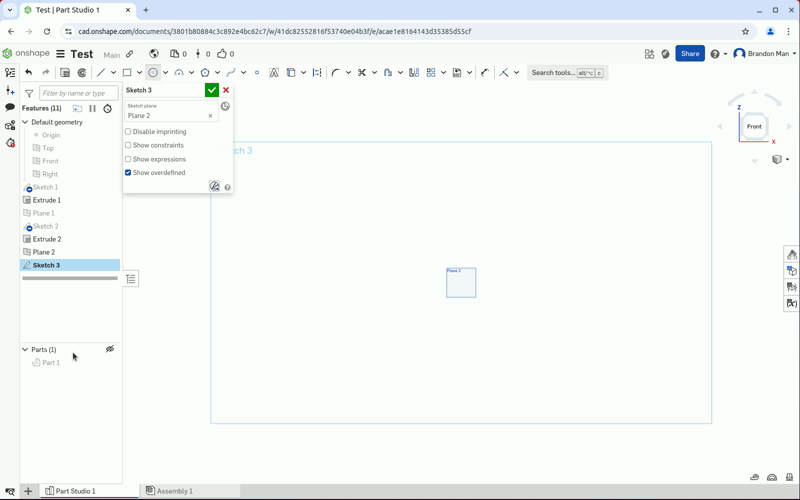
mouse_move(383, 245)
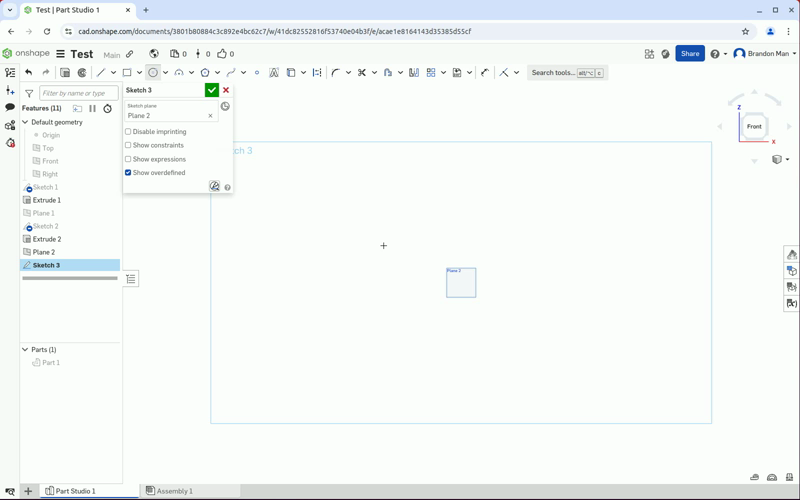
click(383, 245)
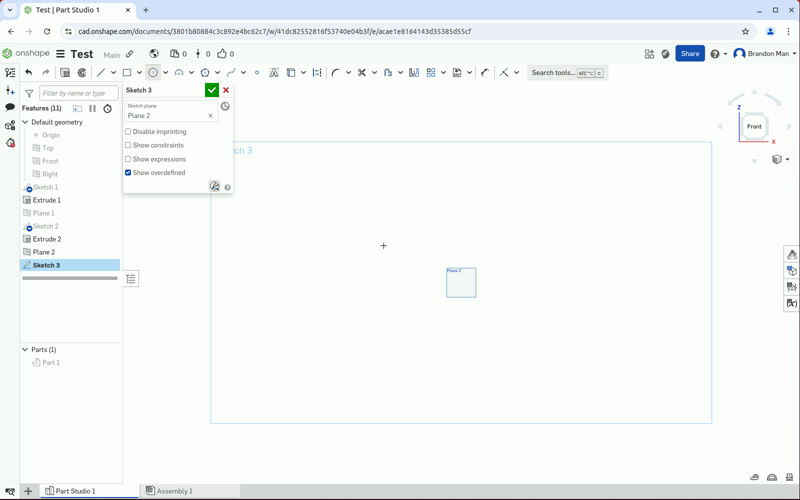
key_up(shift)
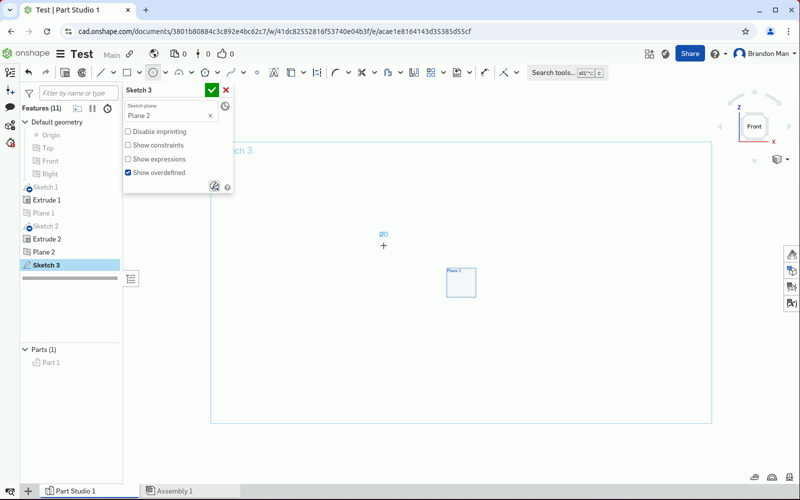
mouse_move(386, 245)
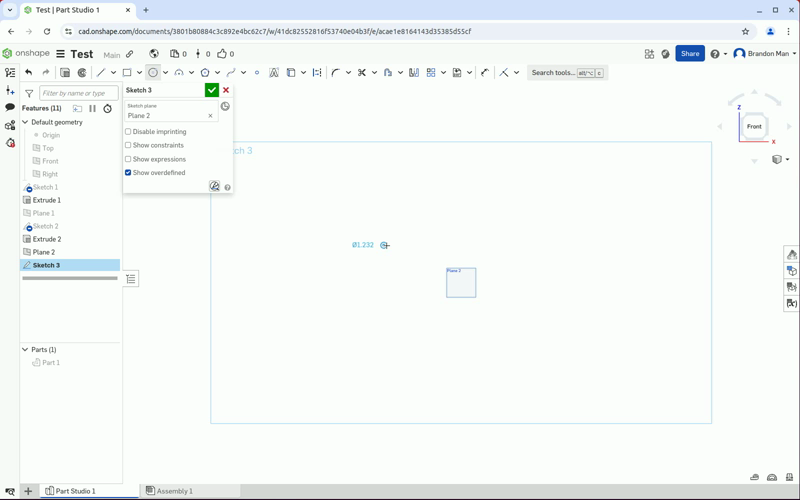
click(386, 245)
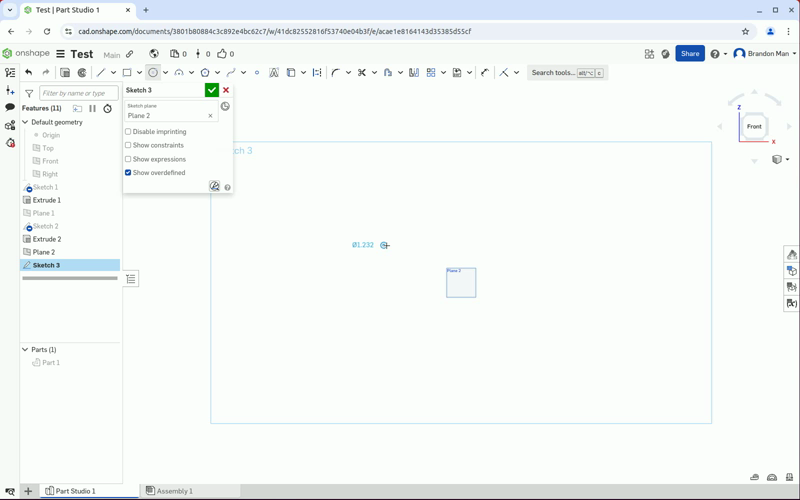
key(esc)
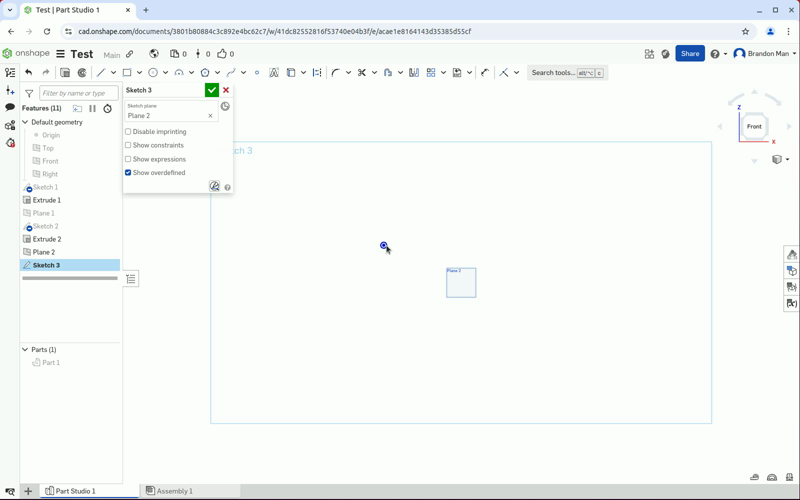
mouse_move(382, 244)
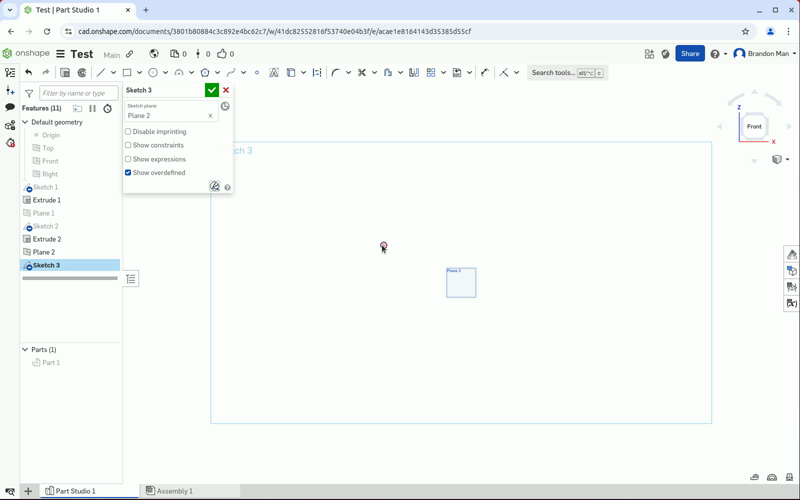
scroll(6)
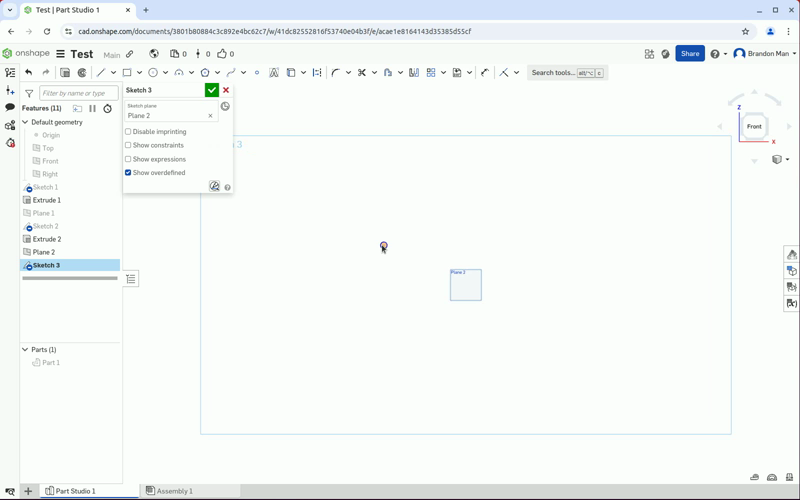
scroll(6)
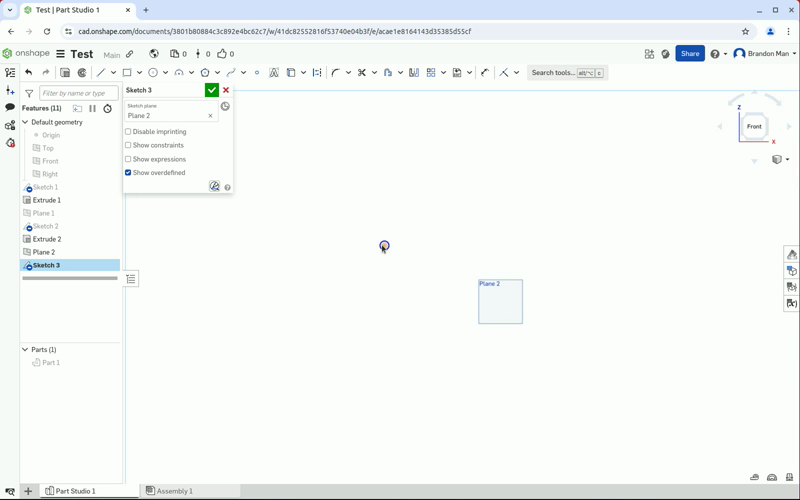
scroll(6)
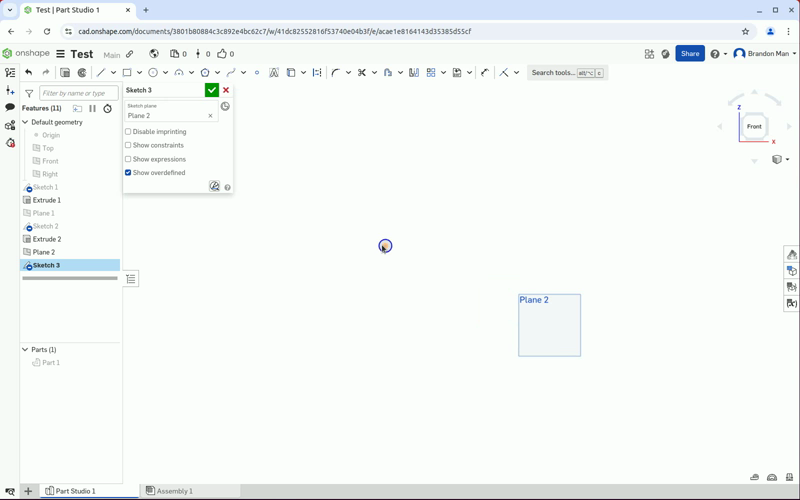
scroll(6)
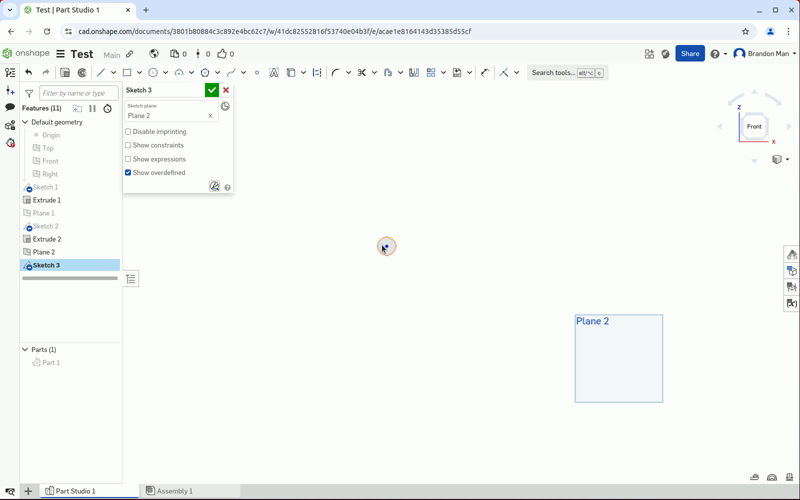
scroll(6)
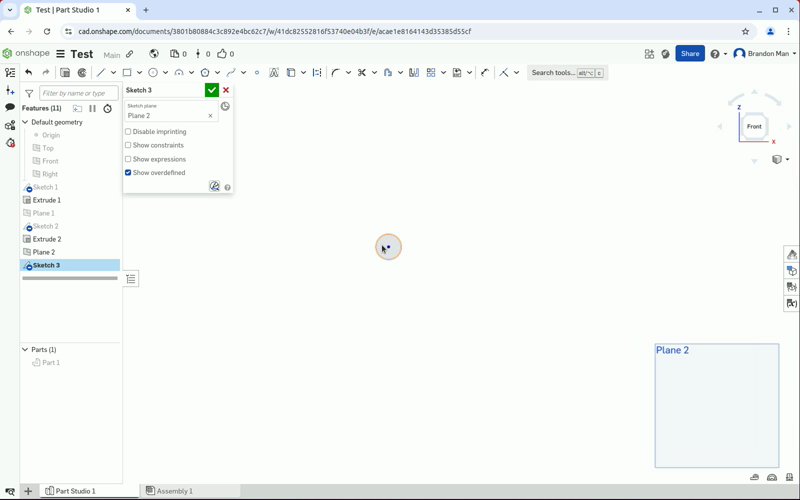
scroll(6)
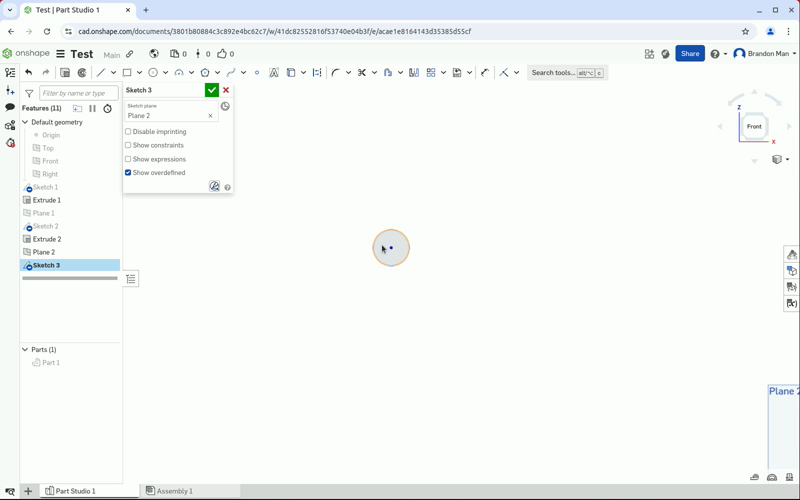
scroll(6)
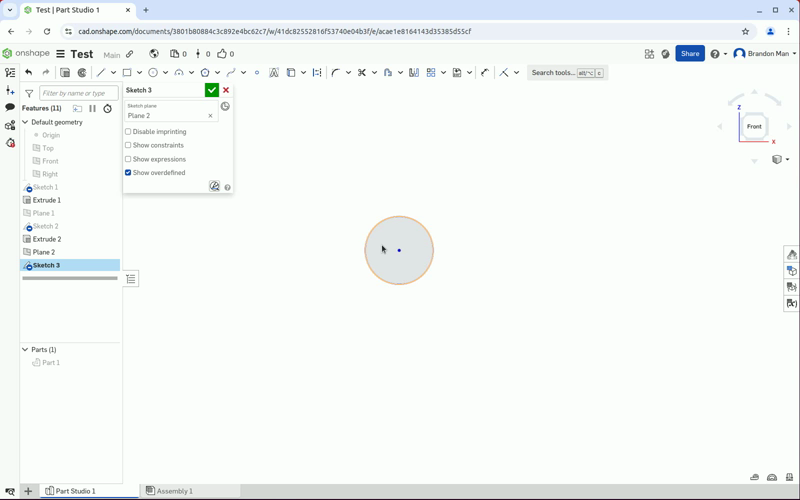
click(382, 244)
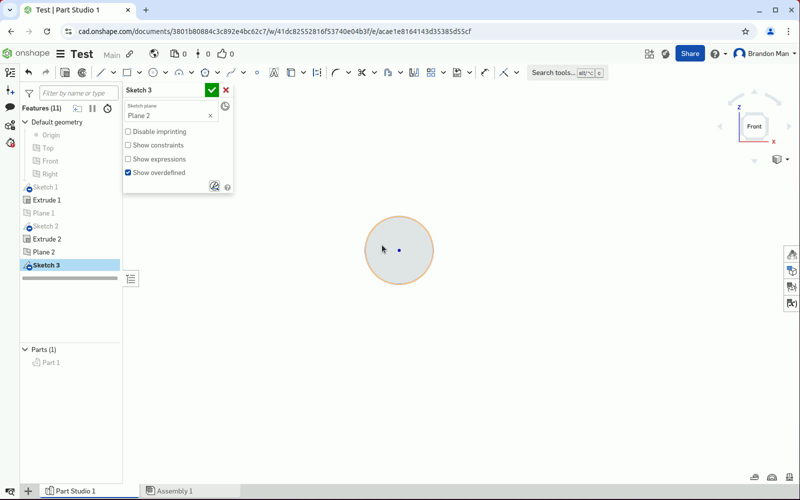
scroll(-6)
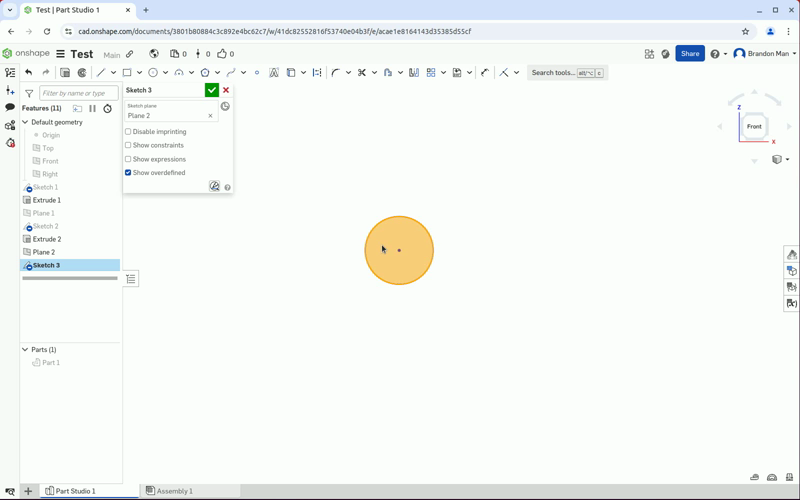
scroll(-6)
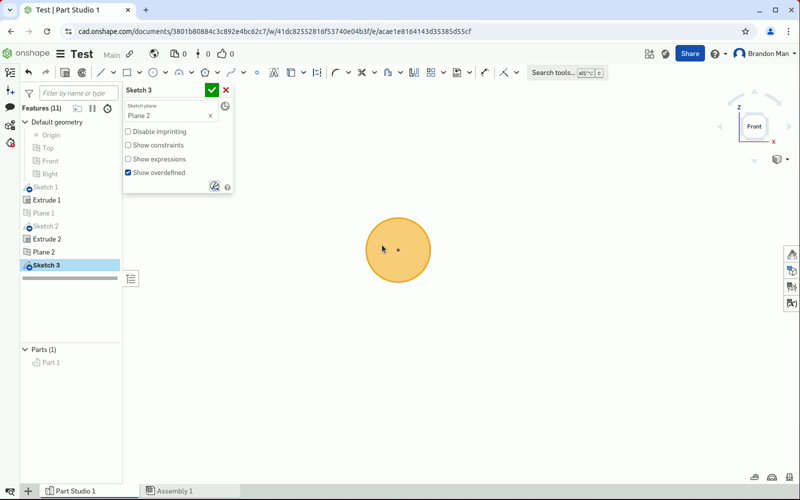
scroll(-6)
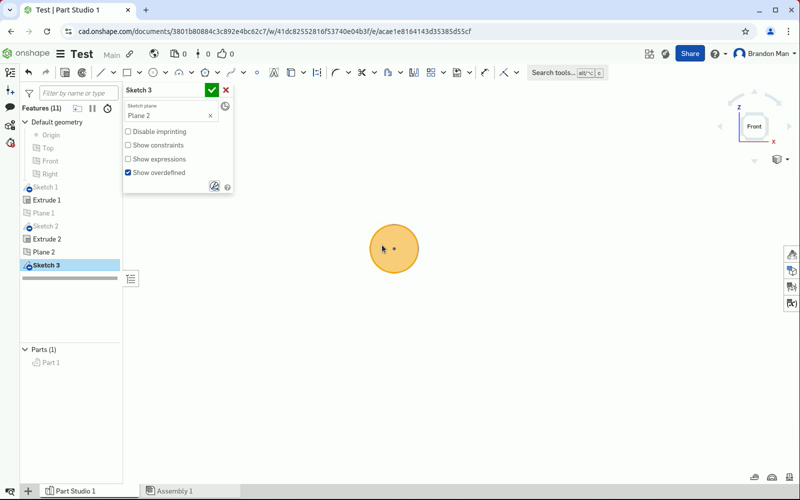
scroll(-6)
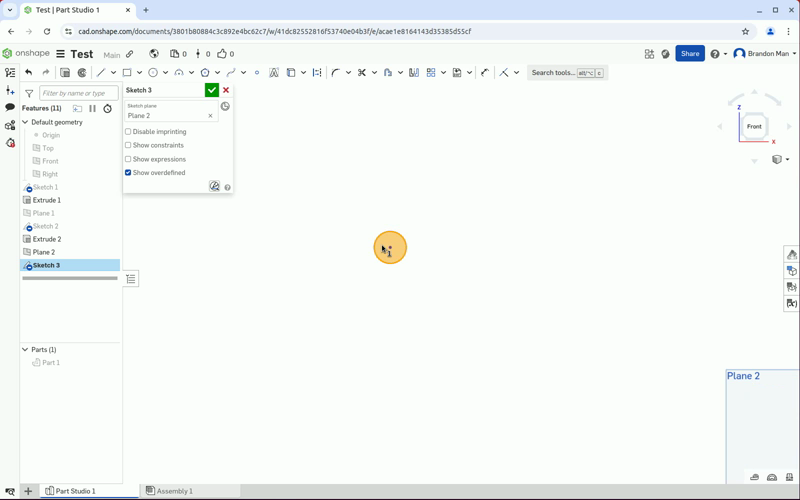
scroll(-6)
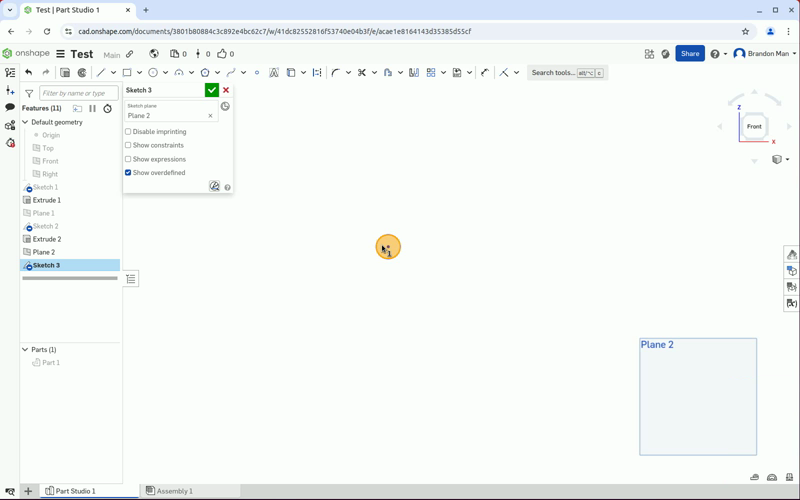
scroll(-6)
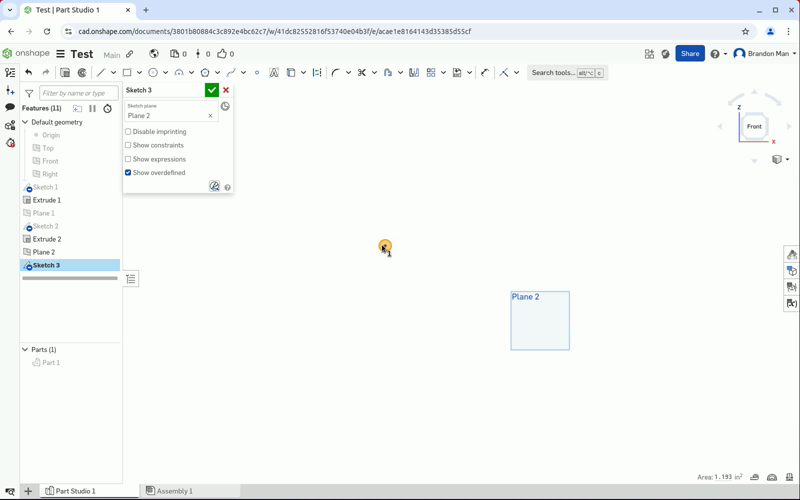
scroll(-6)
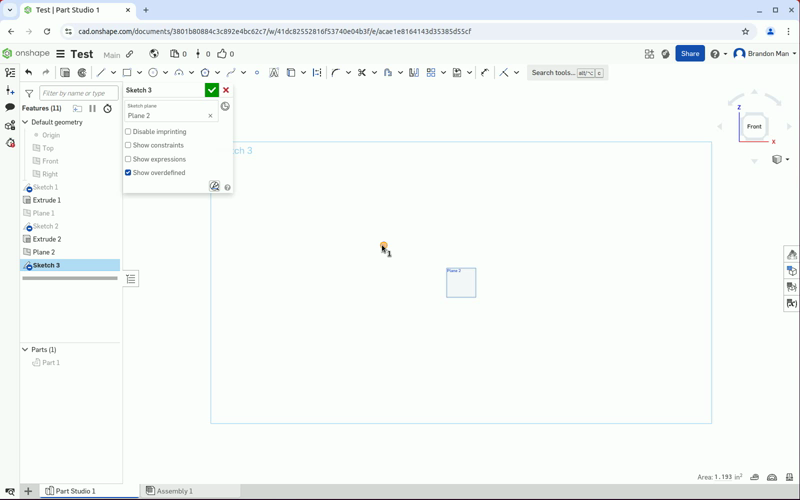
mouse_move(73, 352)
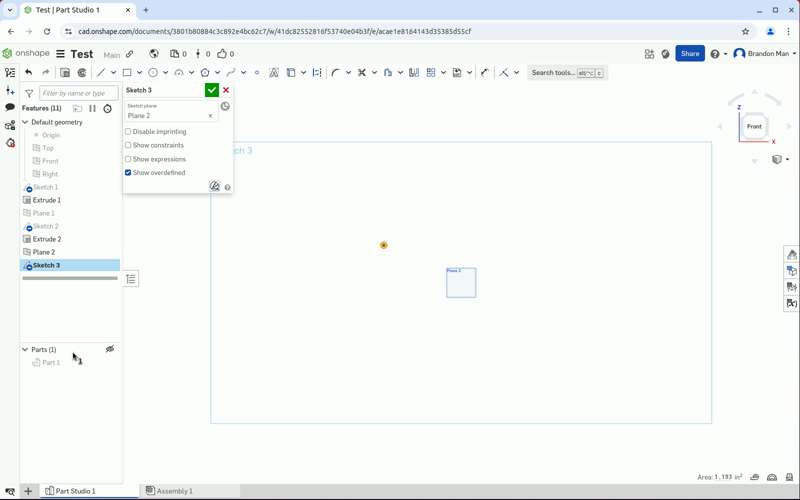
key(shift+y)
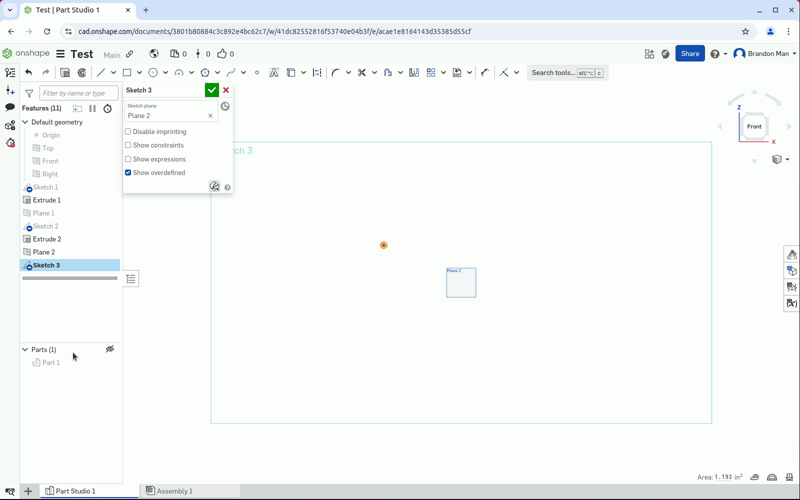
key(shift+e)
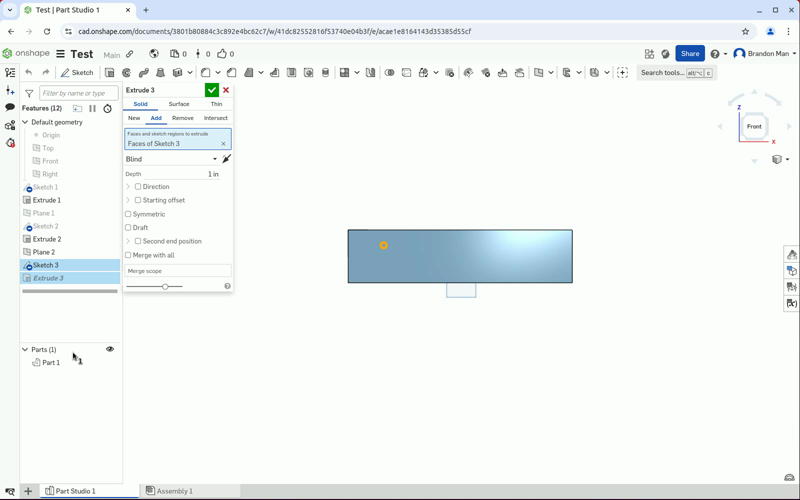
mouse_move(143, 106)
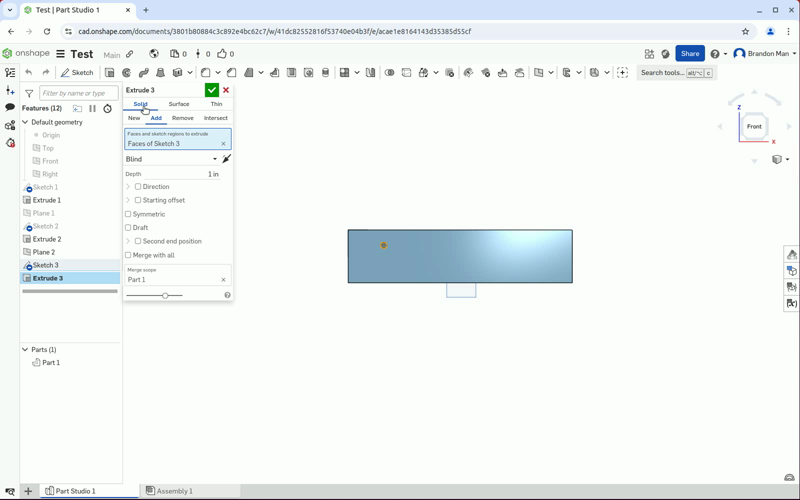
click(143, 106)
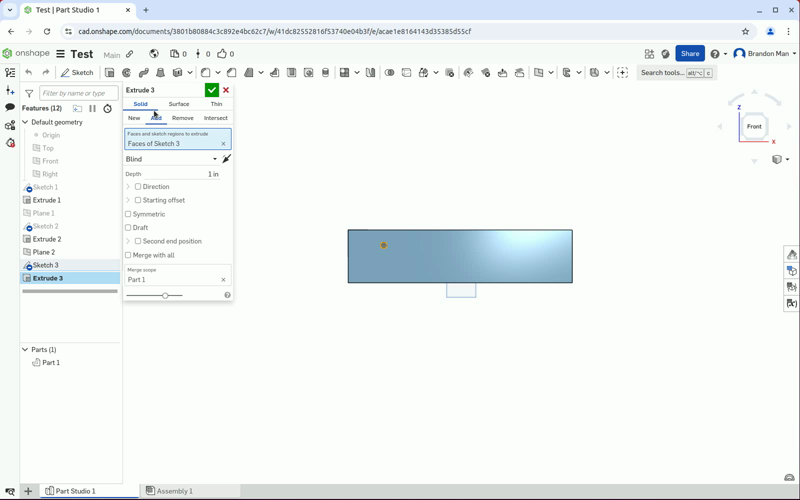
mouse_move(186, 120)
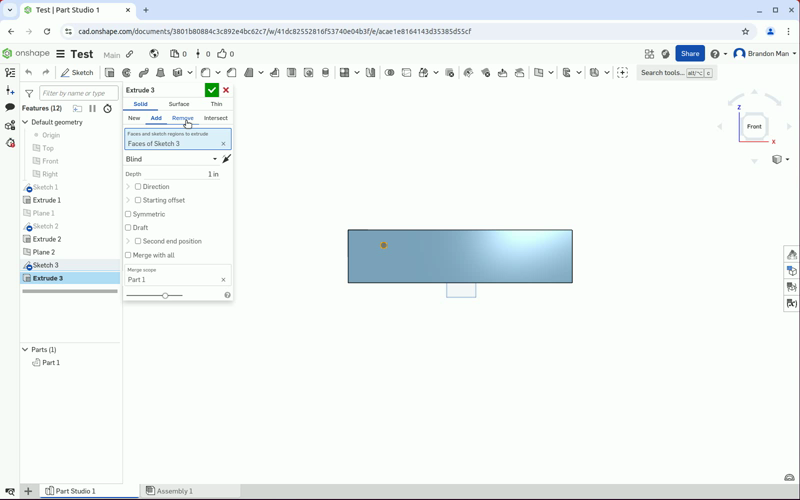
click(186, 120)
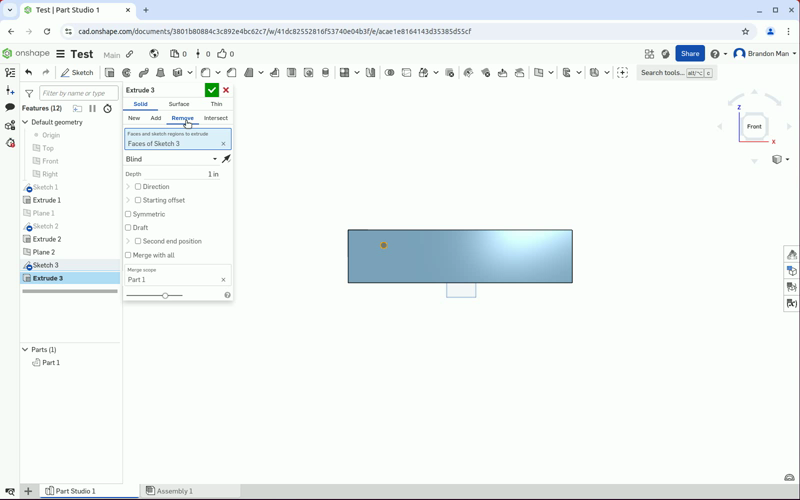
key(tab, 4)
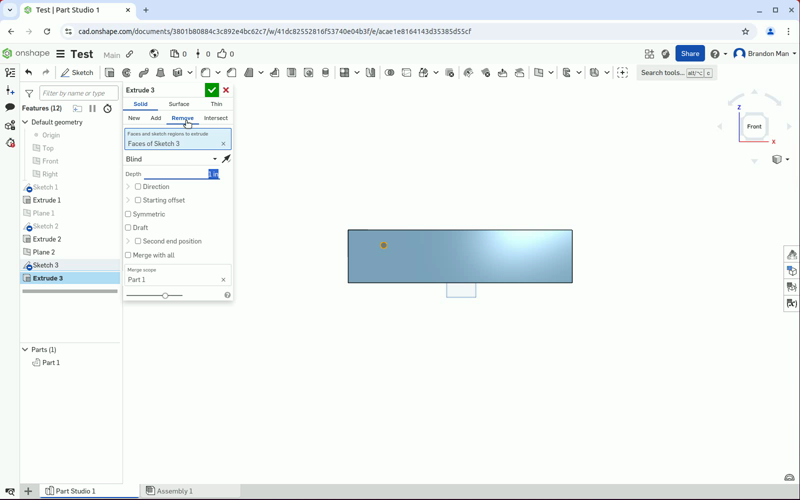
text(1.204)
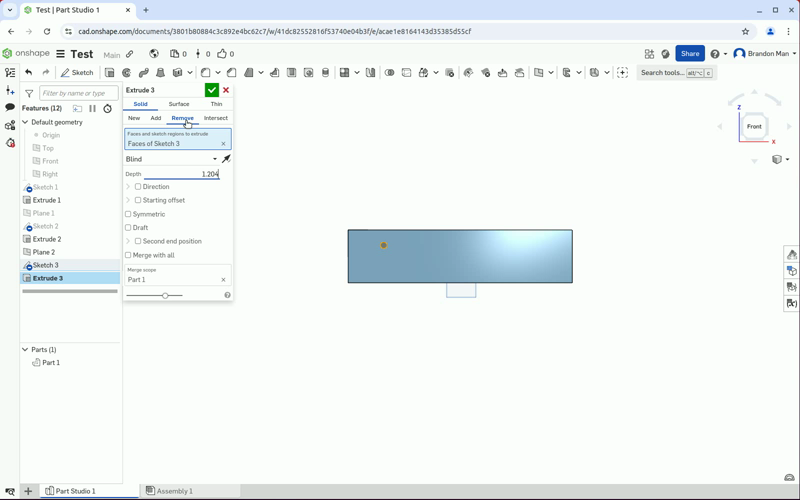
key(tab, 6)
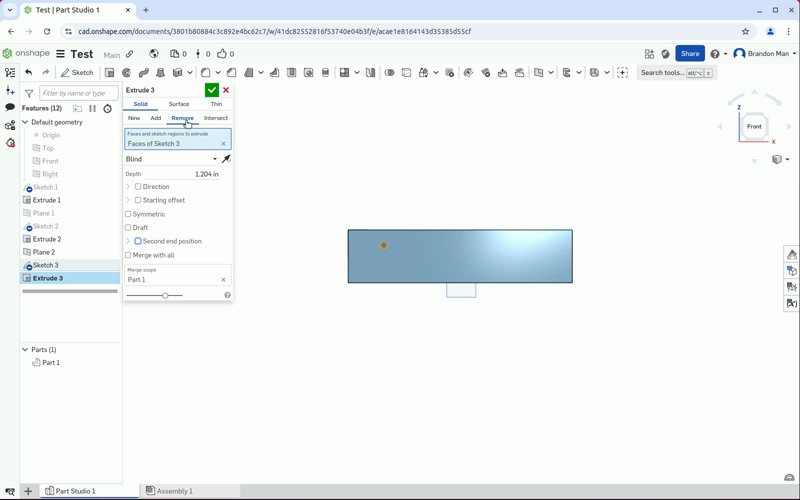
key(space)
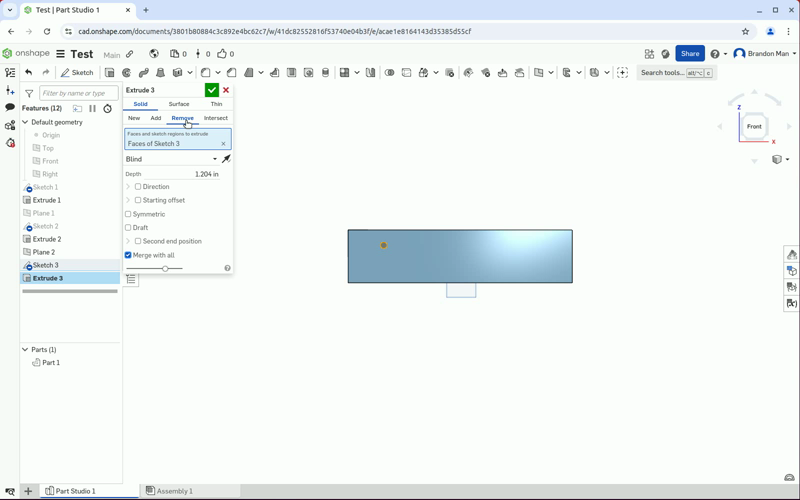
key(enter)
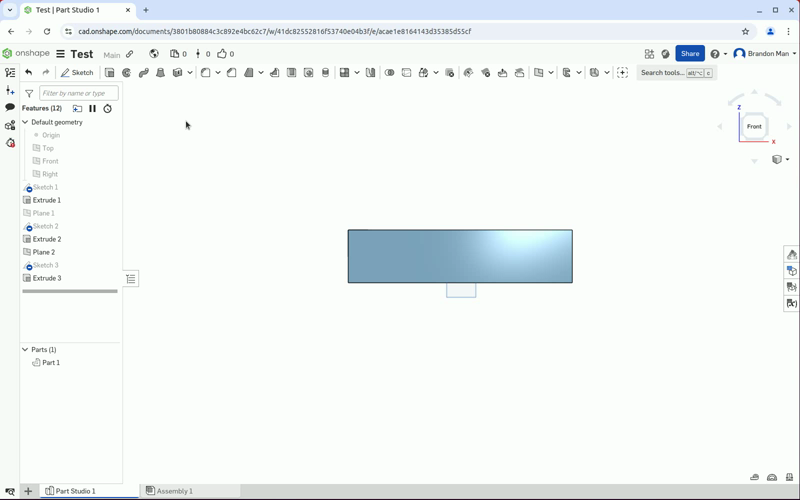
key(shift+h)
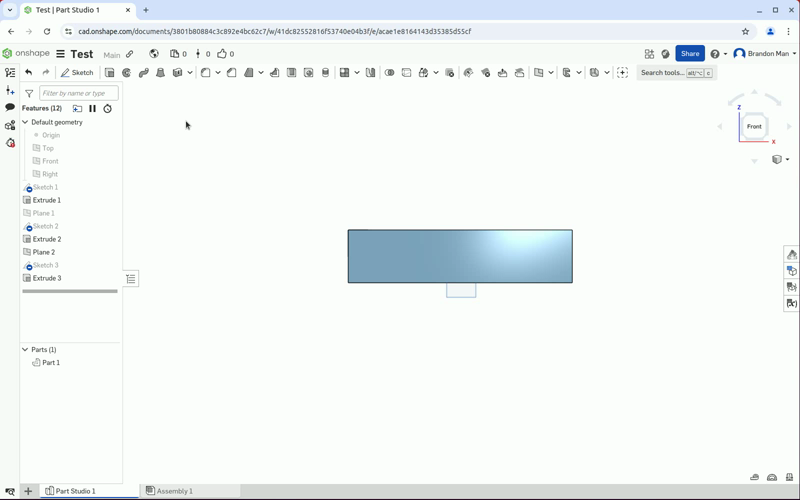
key(shift+h)
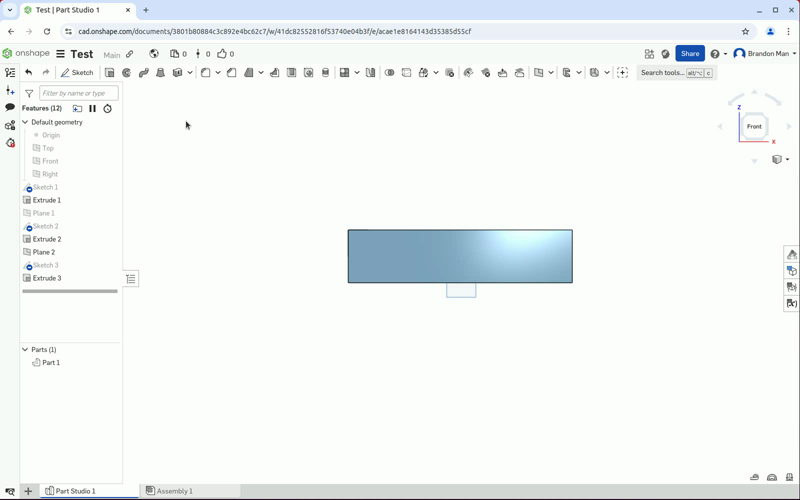
mouse_move(73, 189)
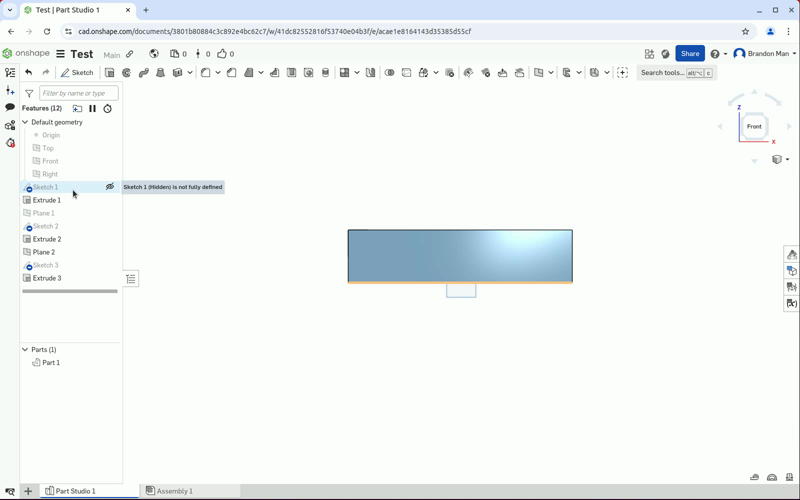
click(73, 189)
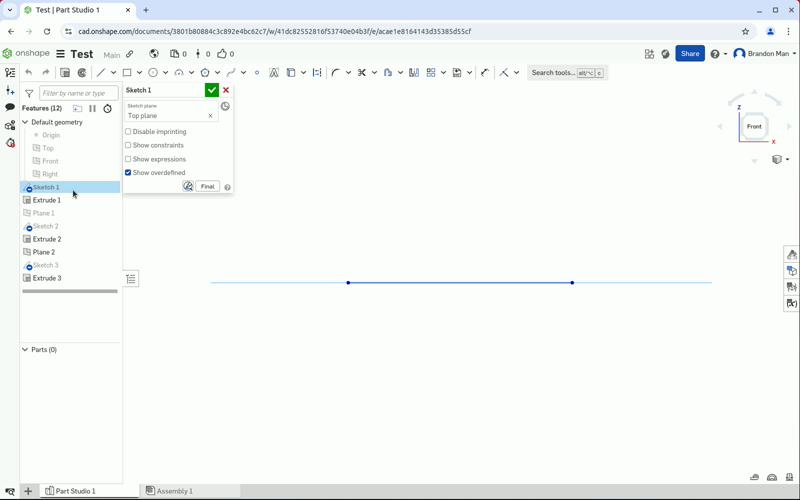
mouse_move(229, 92)
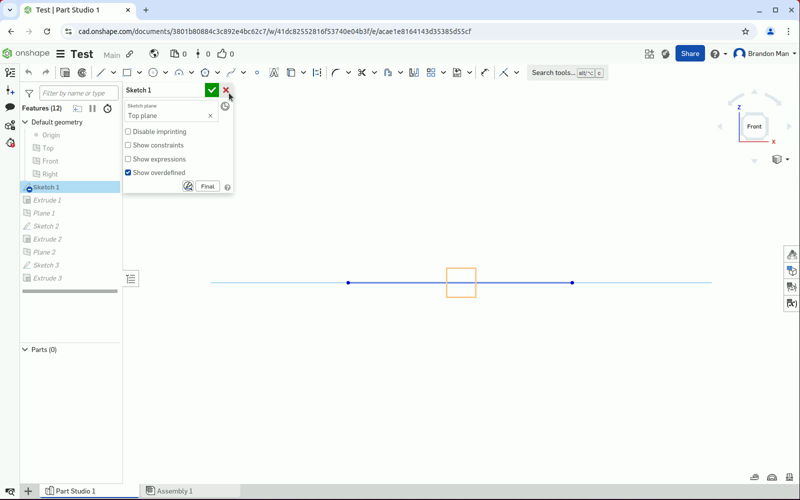
click(229, 92)
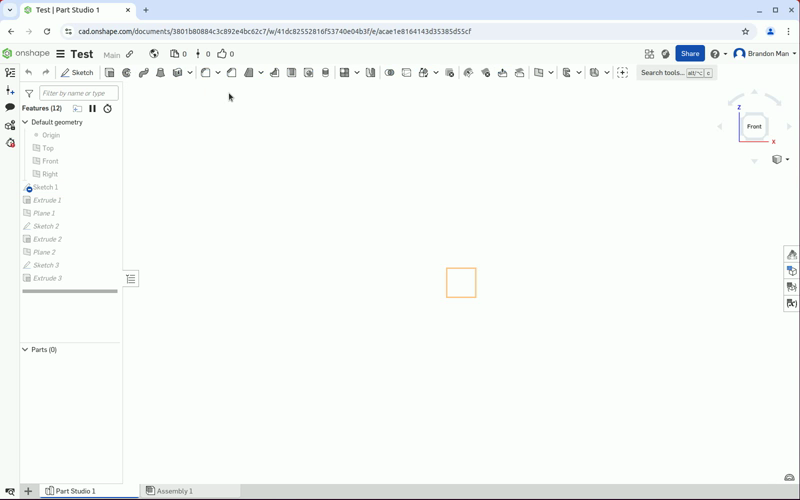
key(shift+s)
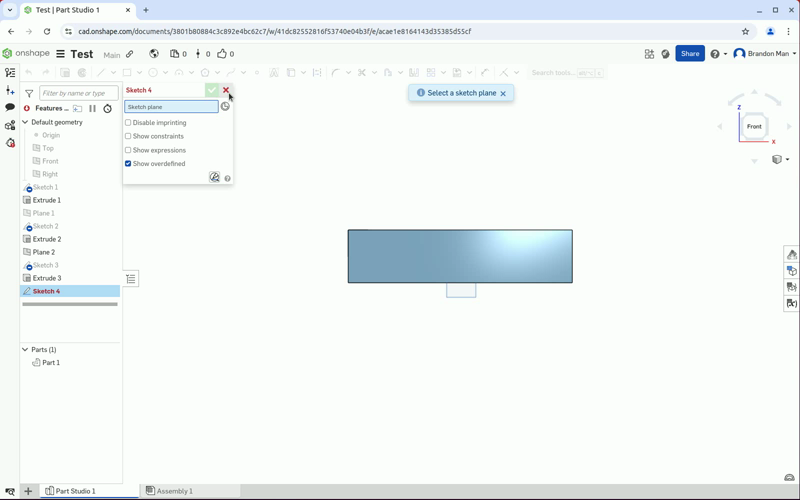
mouse_move(73, 254)
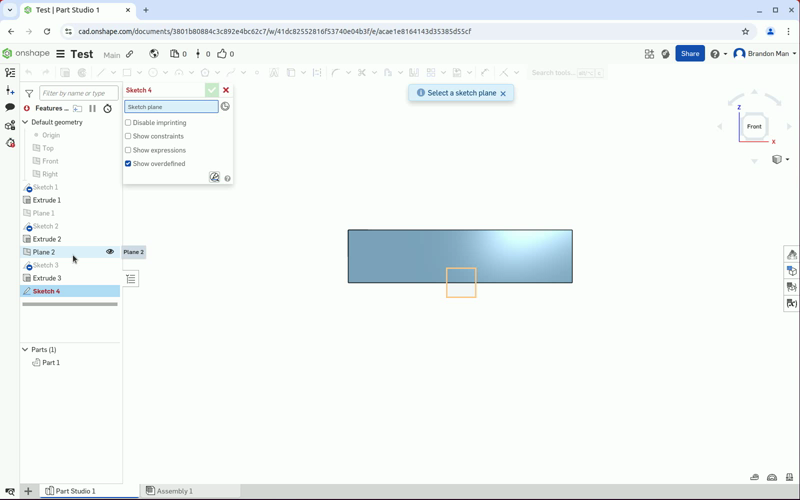
click(73, 254)
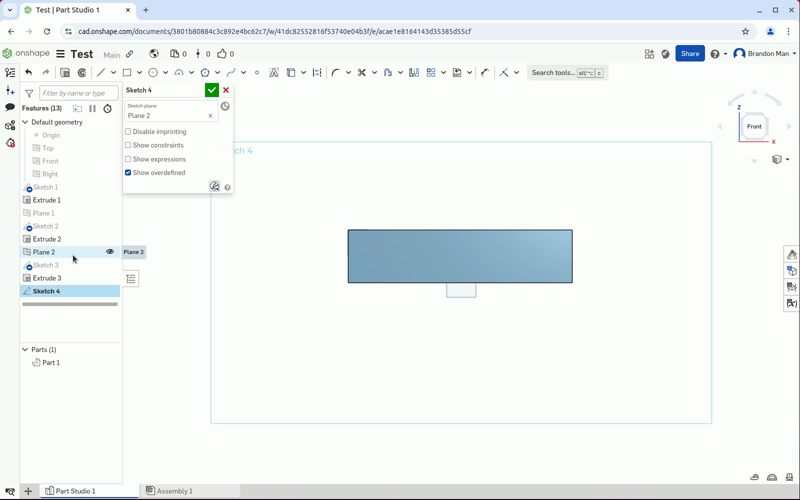
mouse_move(73, 352)
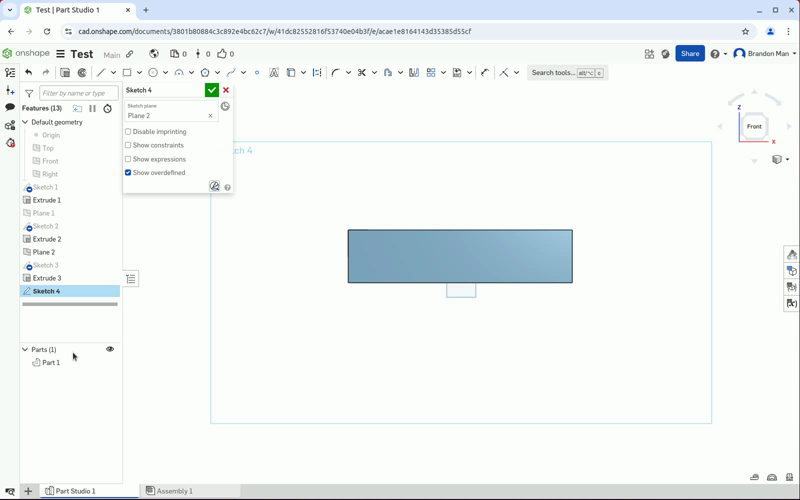
key(y)
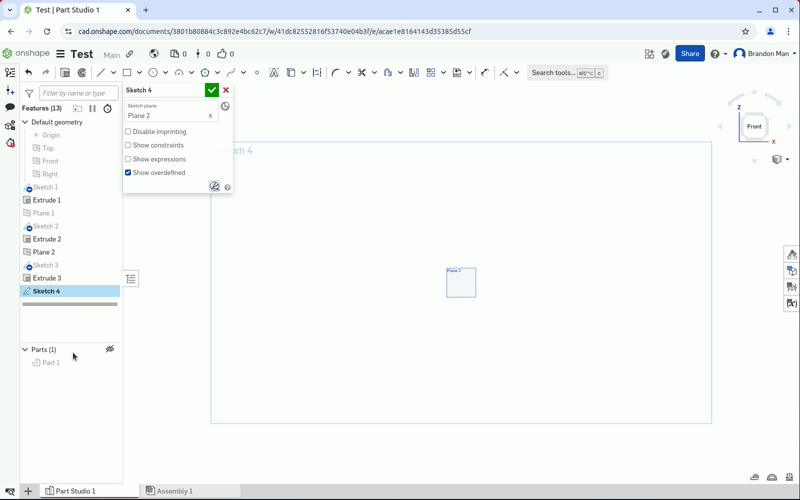
key(c)
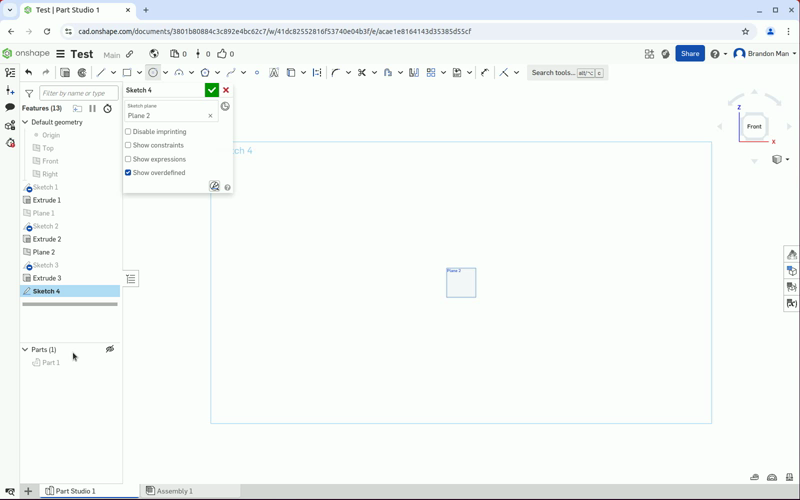
key_down(shift)
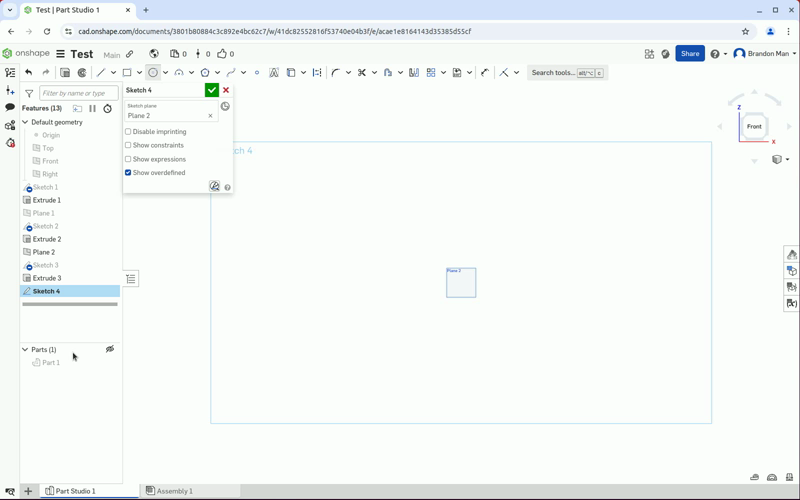
mouse_move(383, 268)
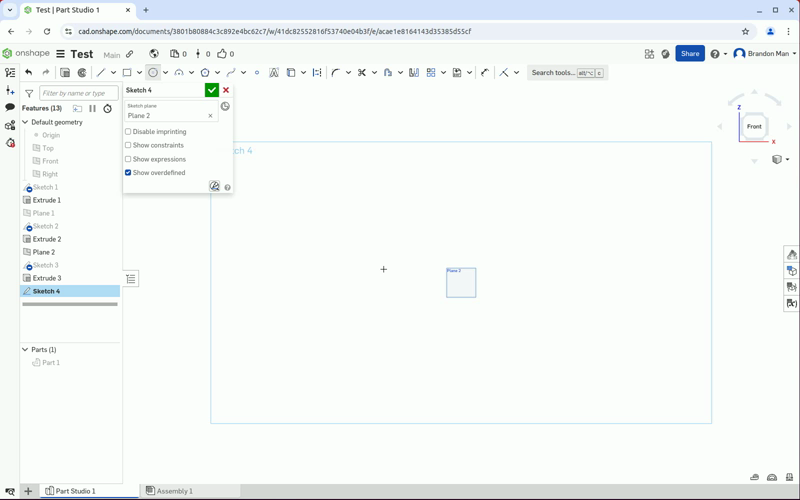
click(383, 268)
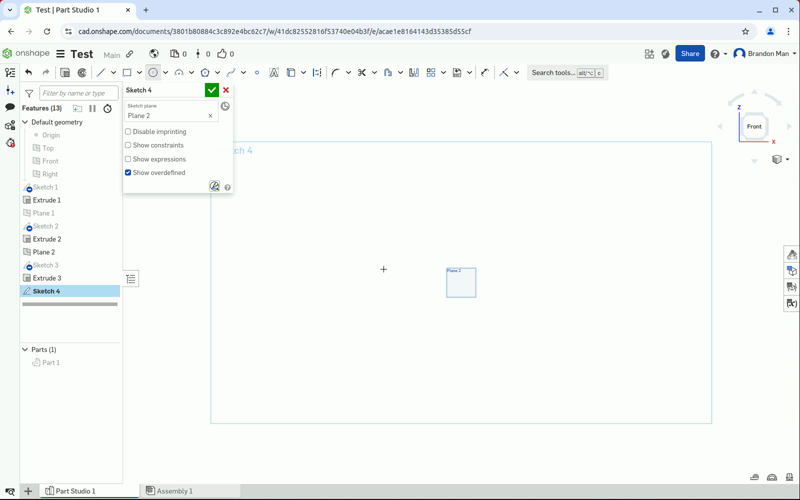
key_up(shift)
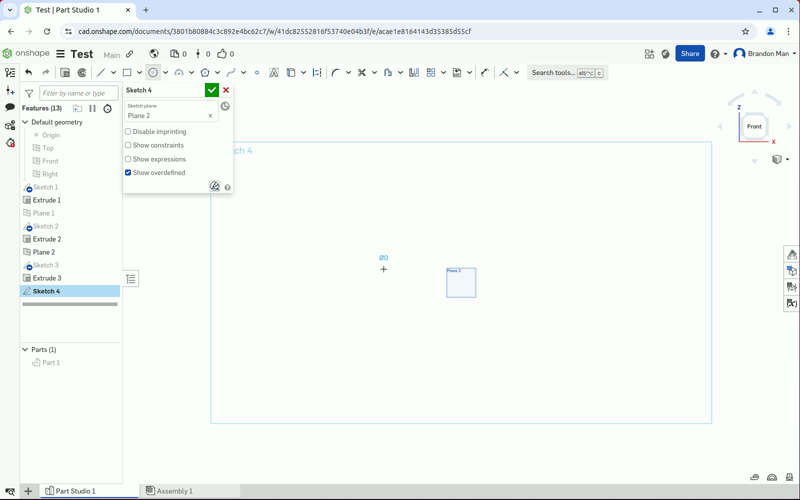
mouse_move(386, 268)
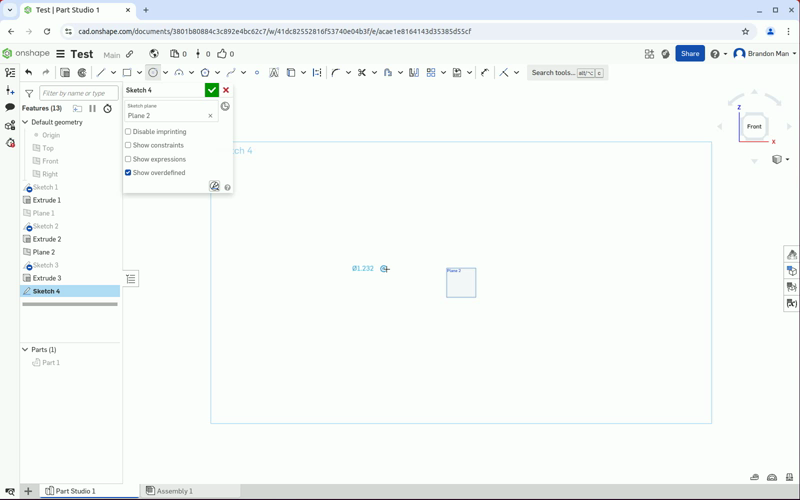
click(386, 268)
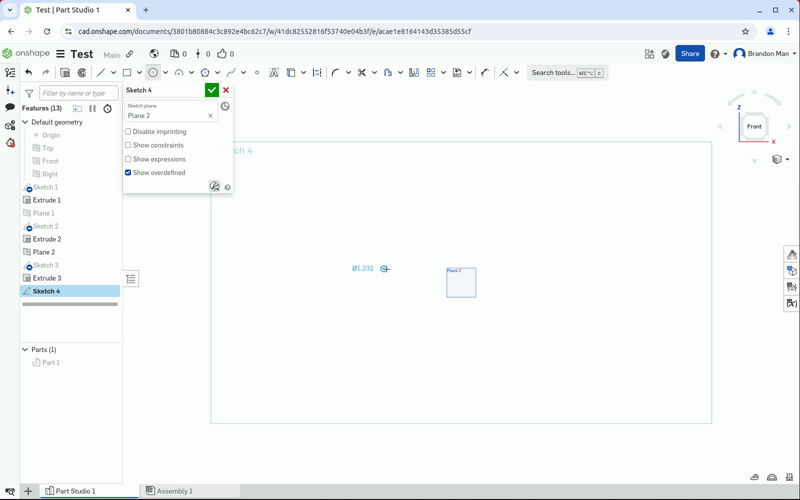
key(esc)
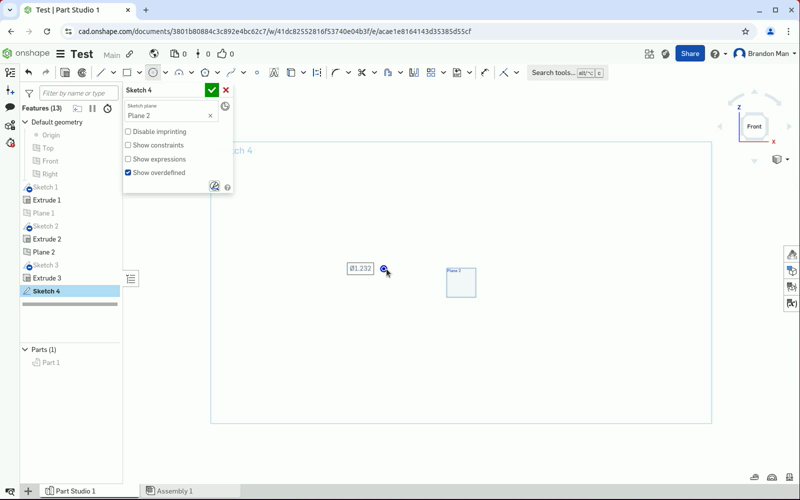
mouse_move(385, 269)
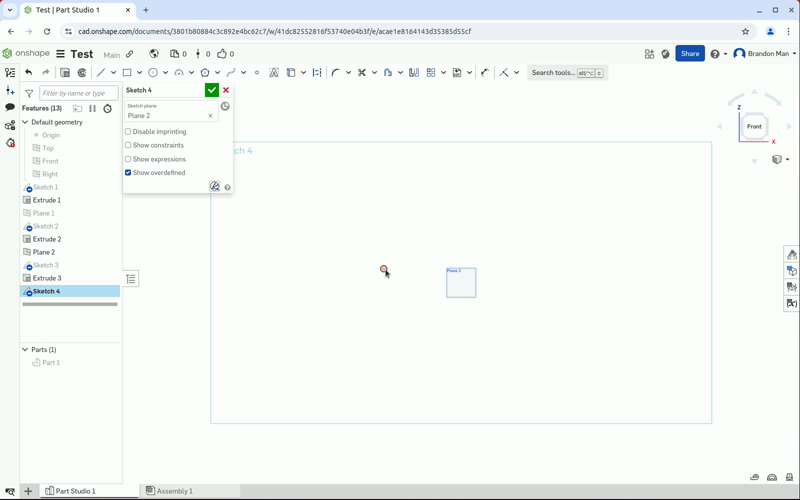
scroll(6)
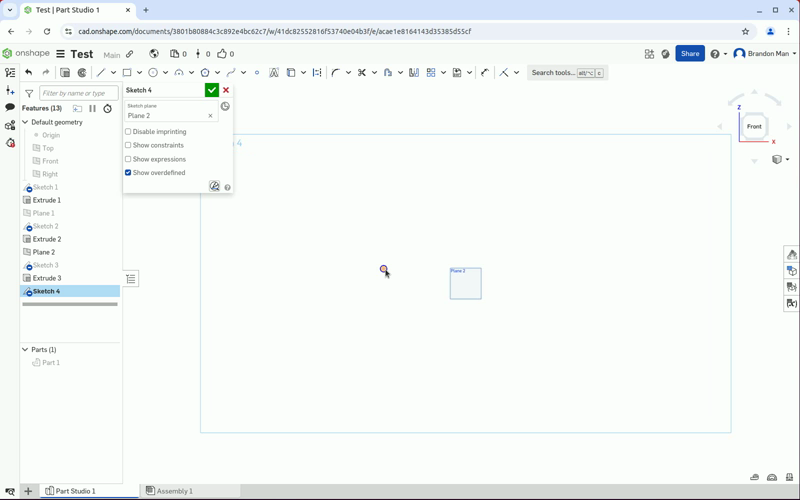
scroll(6)
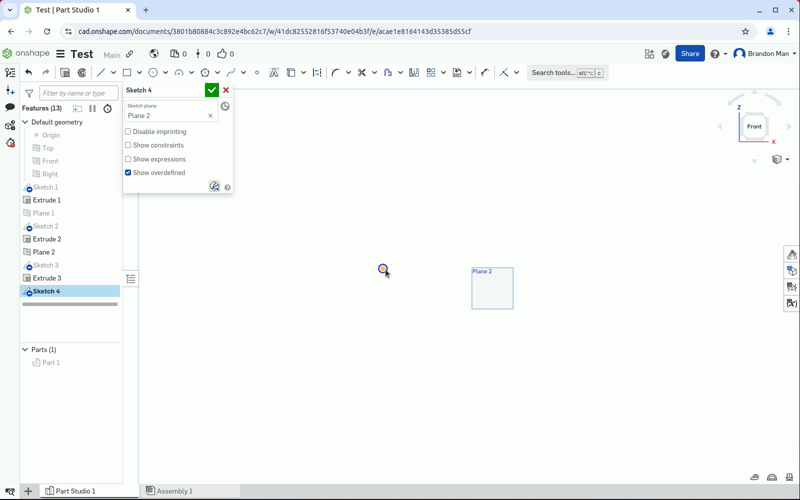
scroll(6)
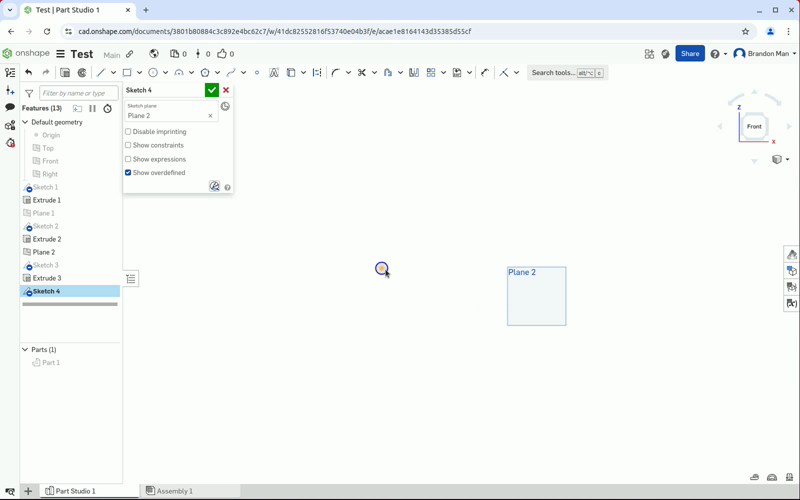
scroll(6)
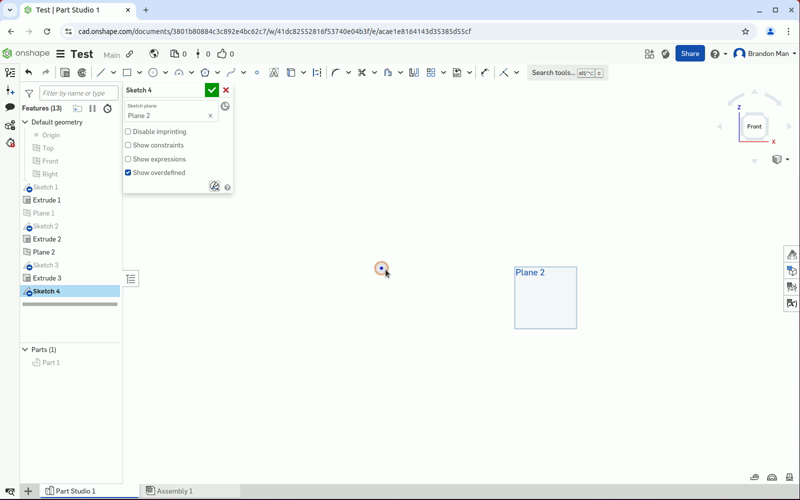
scroll(6)
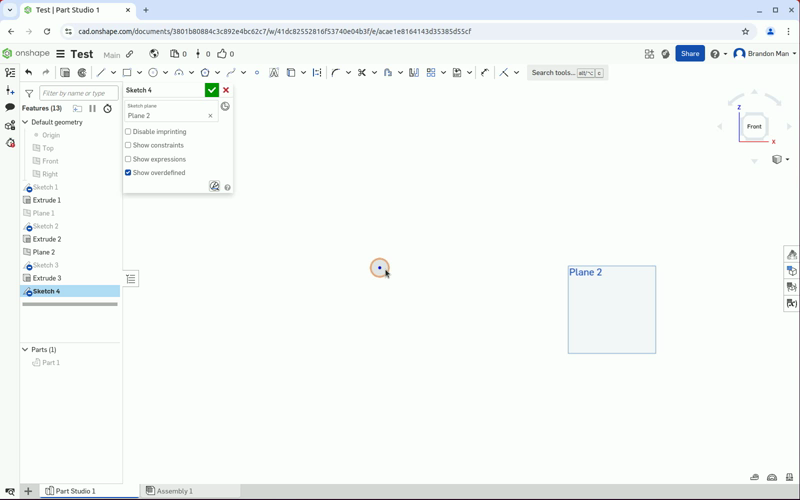
scroll(6)
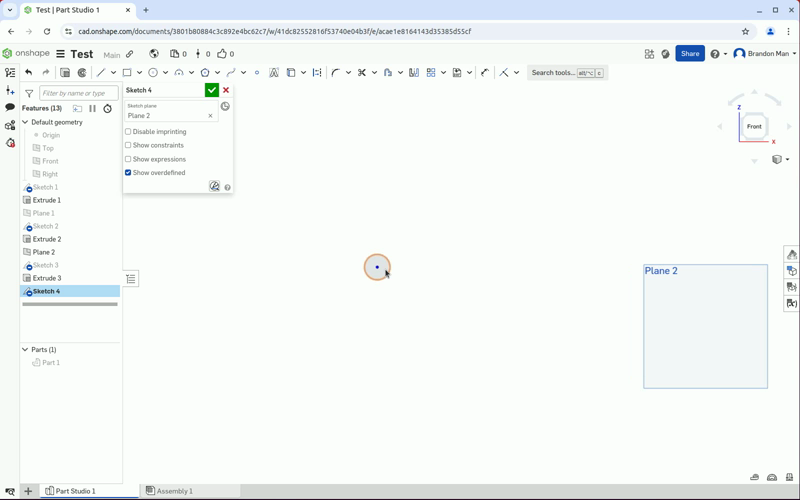
scroll(6)
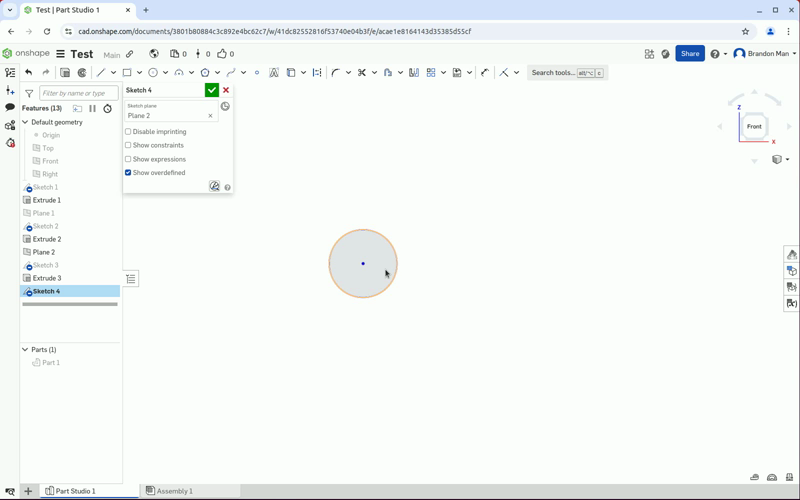
click(385, 269)
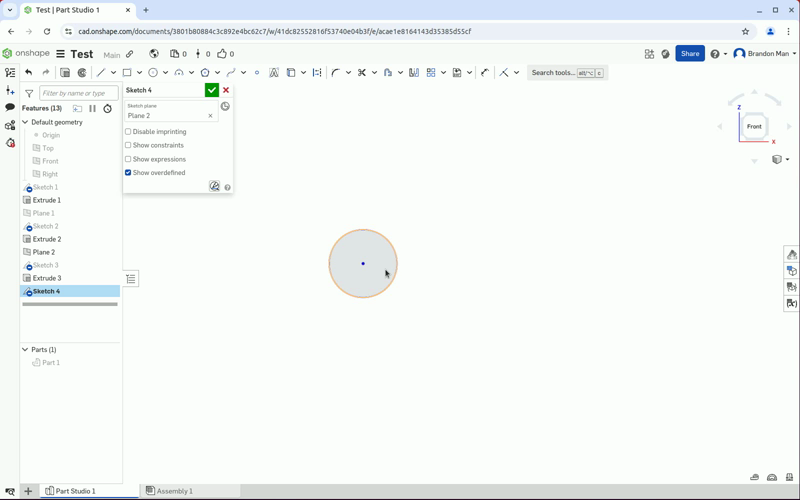
scroll(-6)
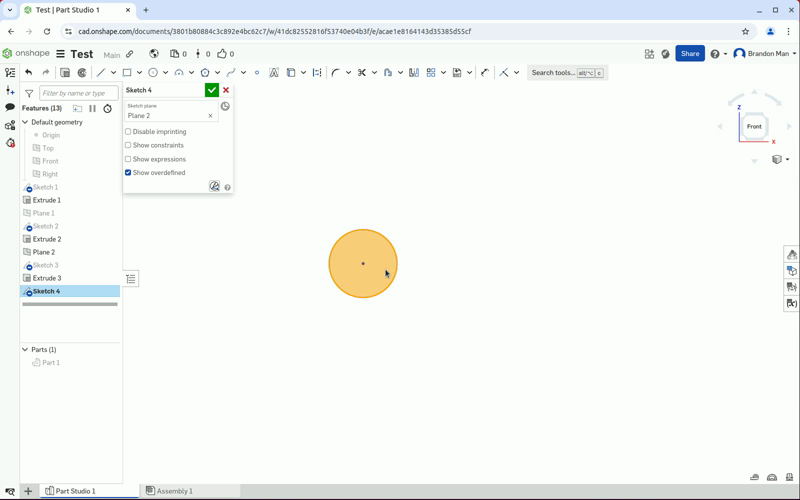
scroll(-6)
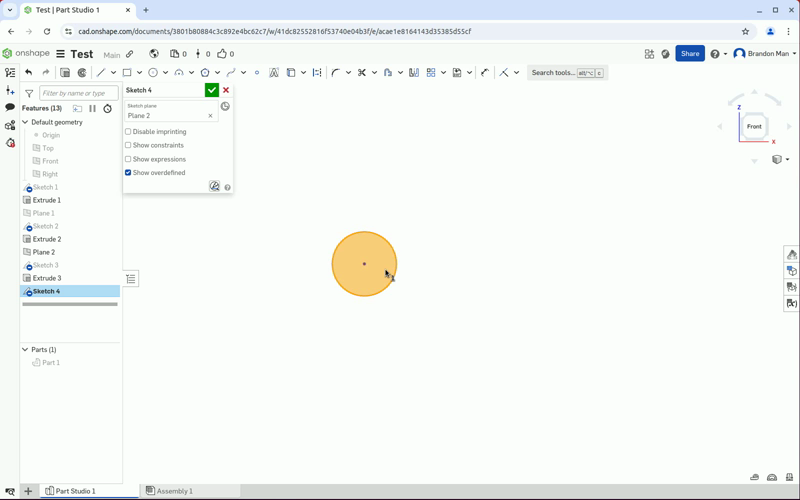
scroll(-6)
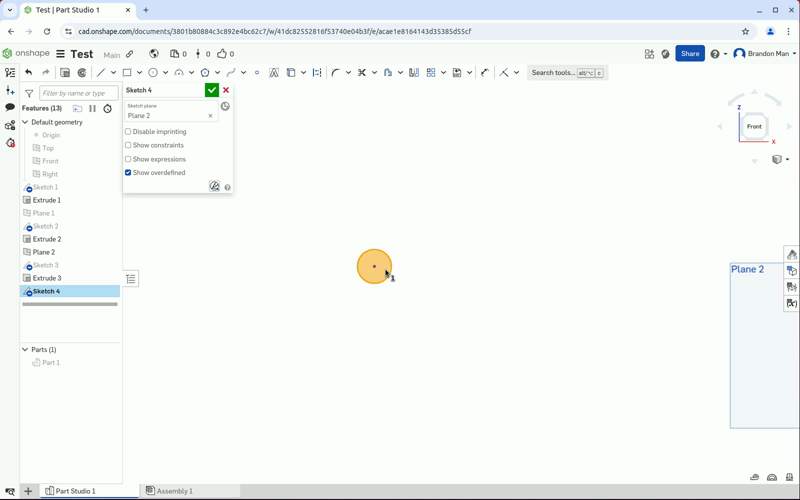
scroll(-6)
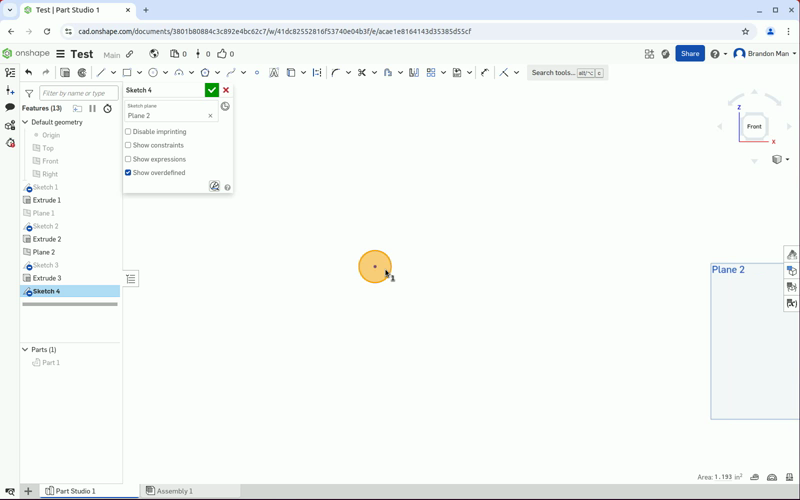
scroll(-6)
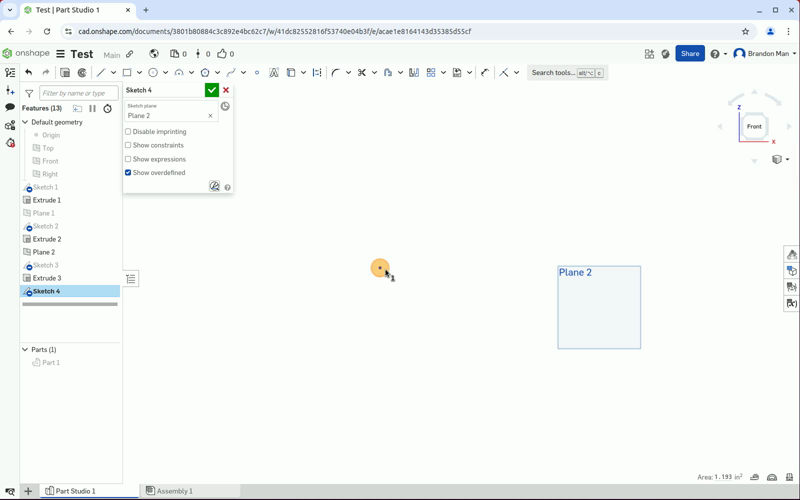
scroll(-6)
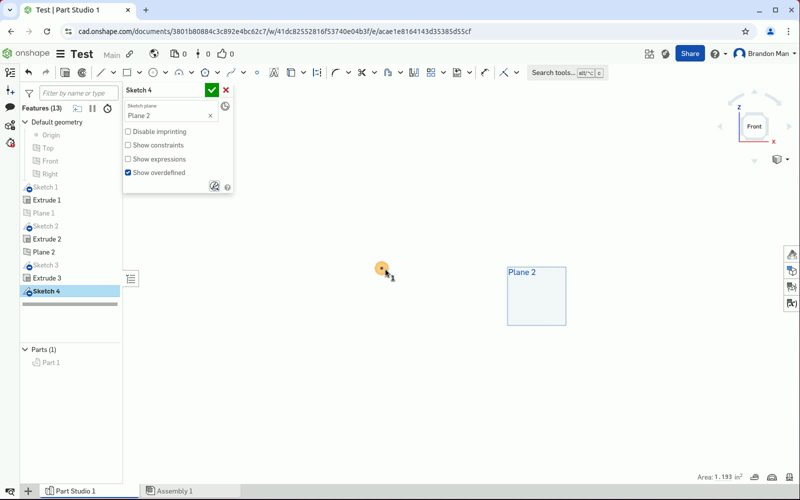
scroll(-6)
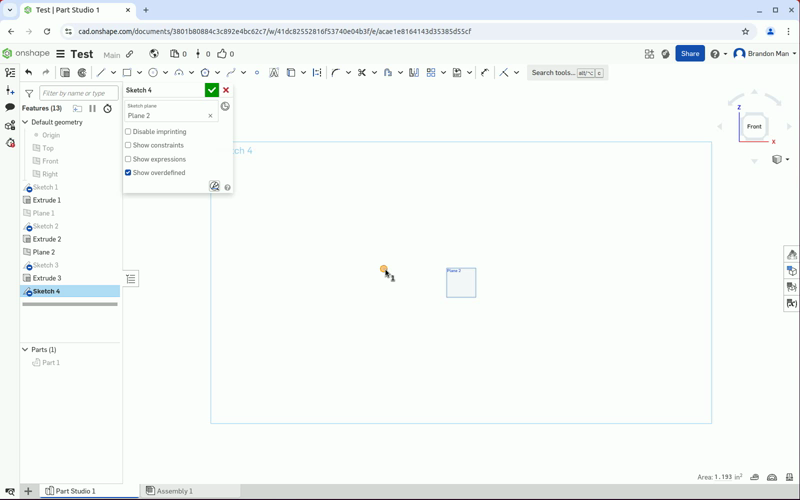
mouse_move(73, 352)
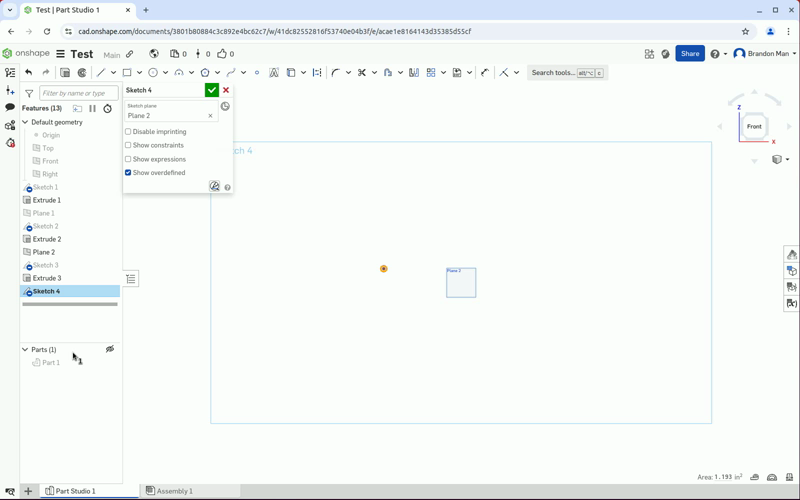
key(shift+y)
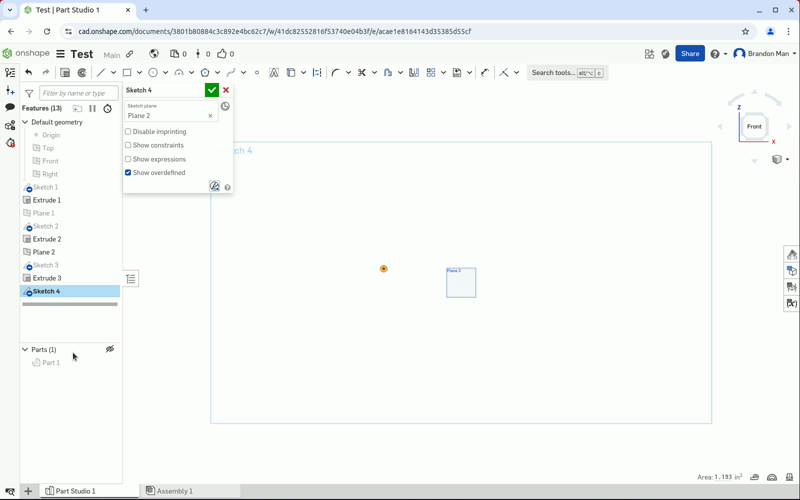
key(shift+e)
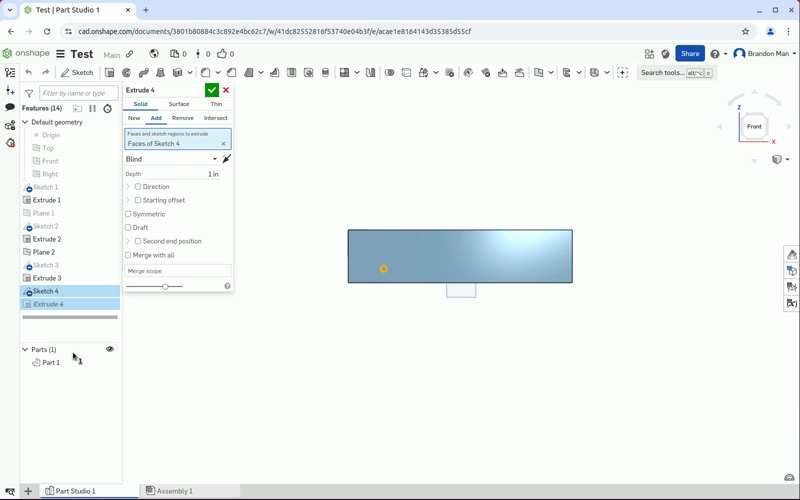
mouse_move(143, 106)
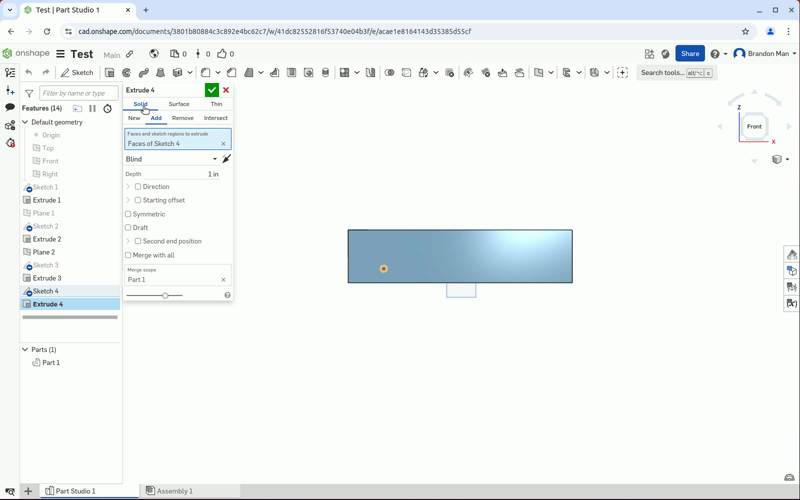
click(143, 106)
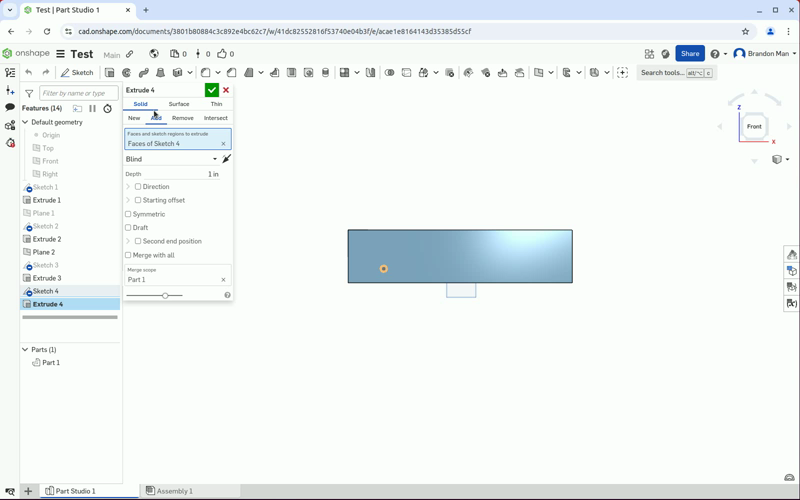
mouse_move(186, 120)
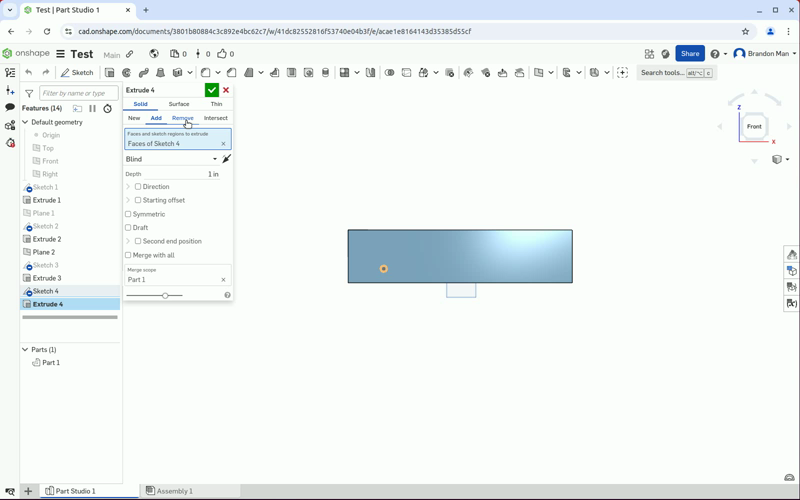
click(186, 120)
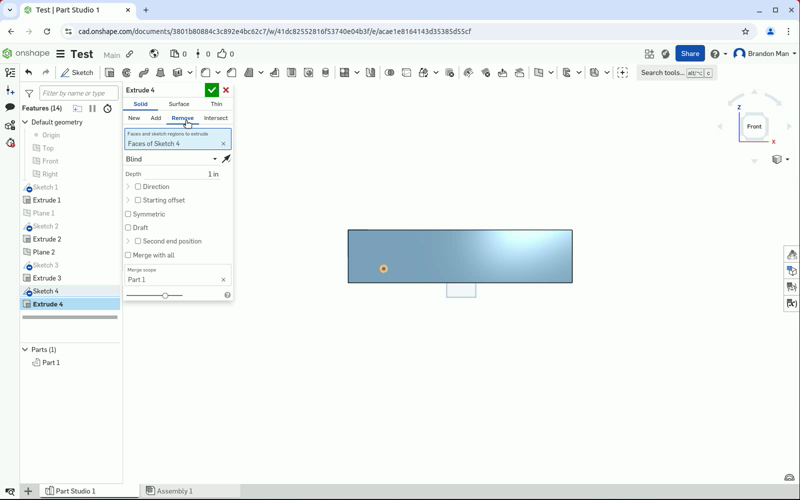
key(tab, 4)
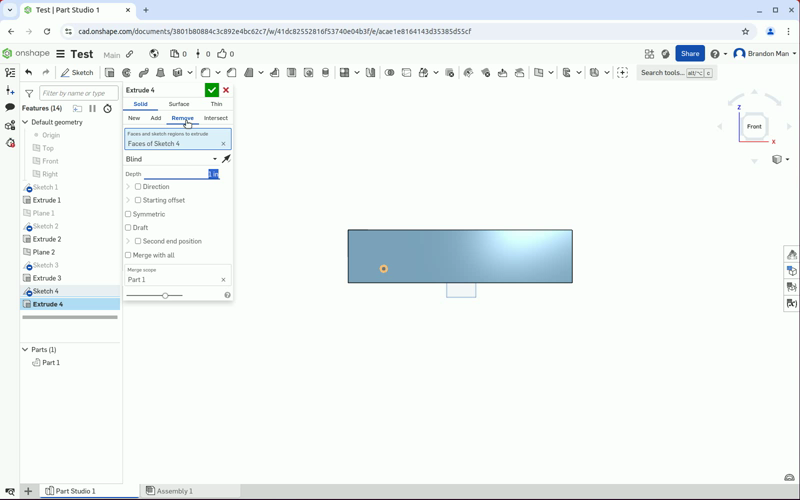
text(1.204)
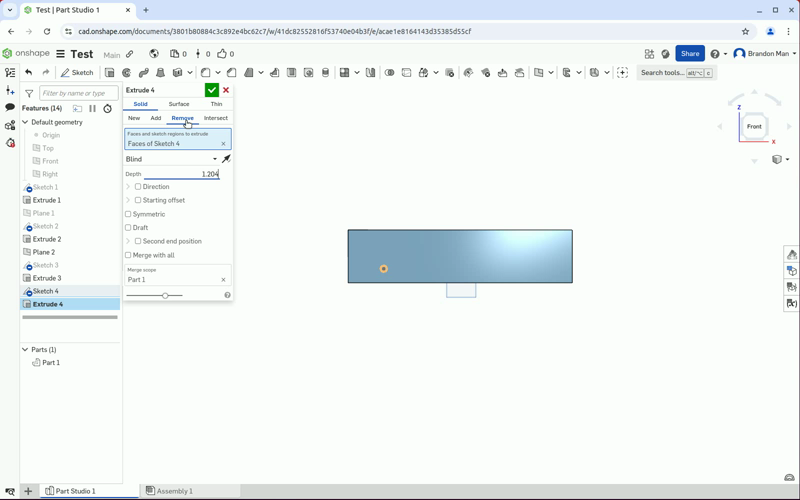
key(tab, 6)
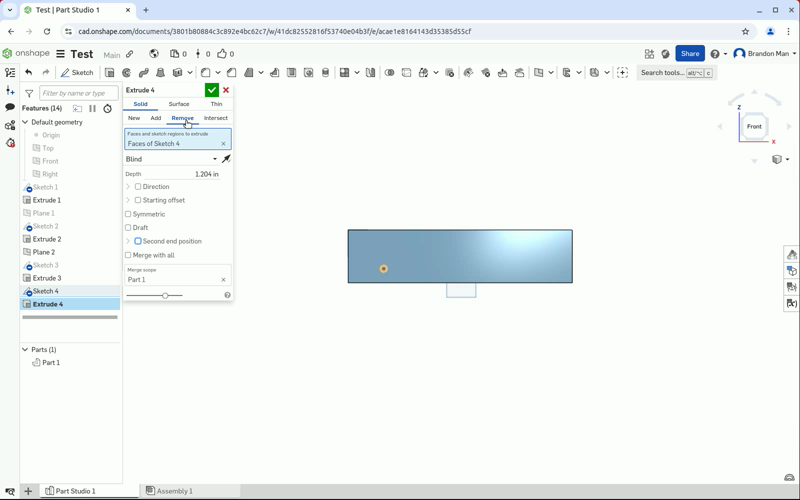
key(space)
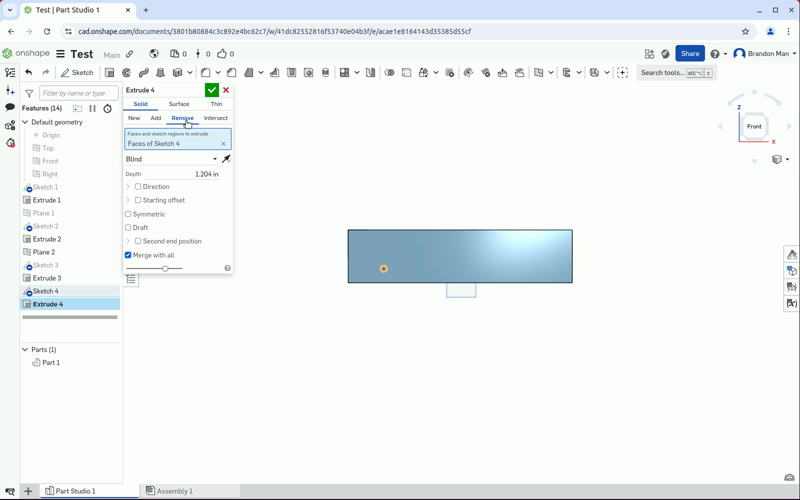
key(enter)
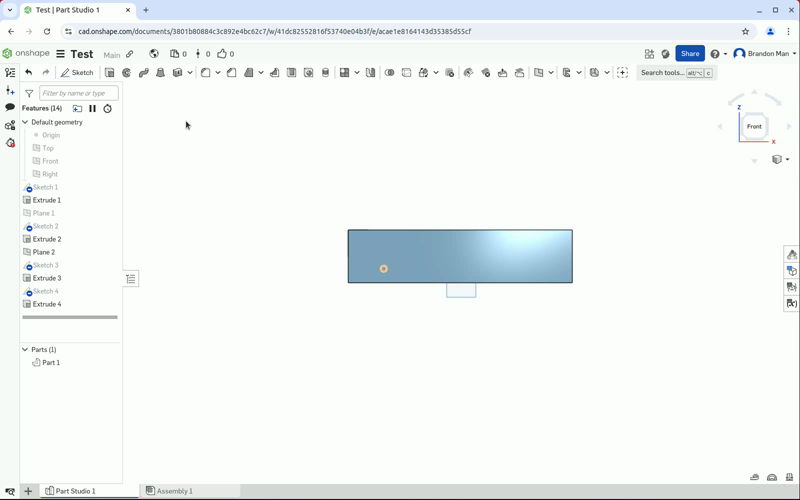
key(shift+h)
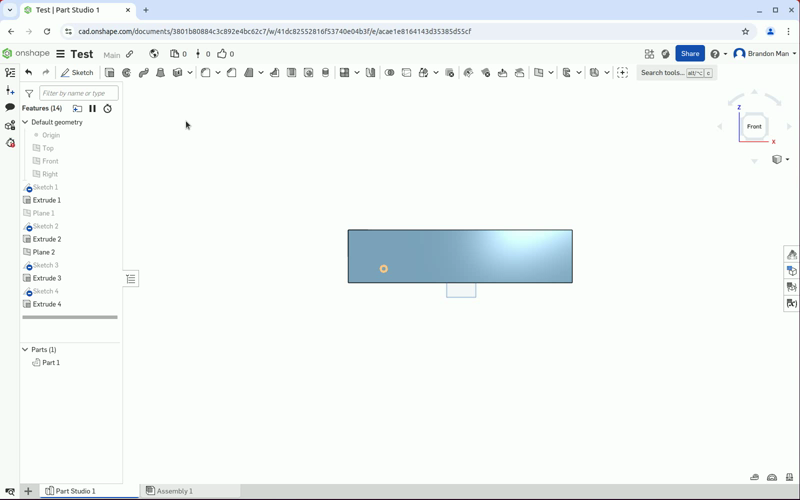
key(shift+h)
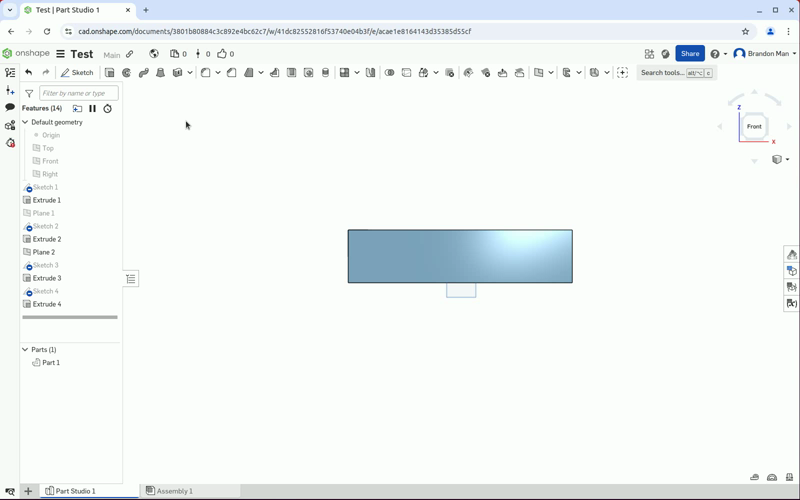
mouse_move(73, 189)
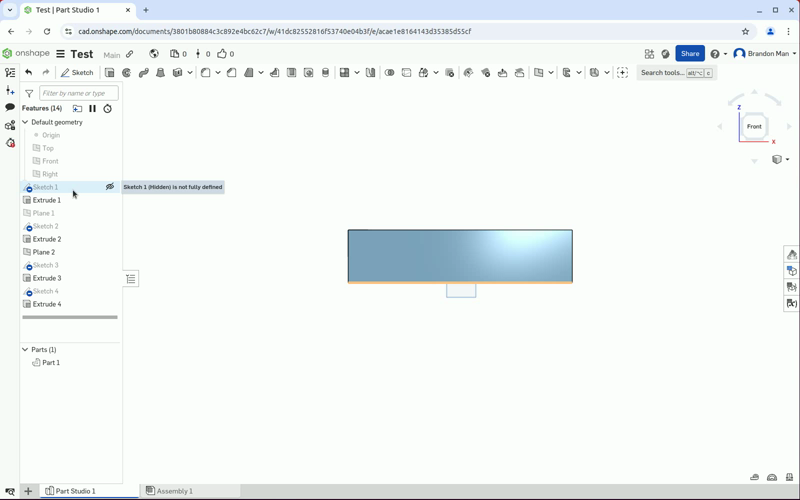
click(73, 189)
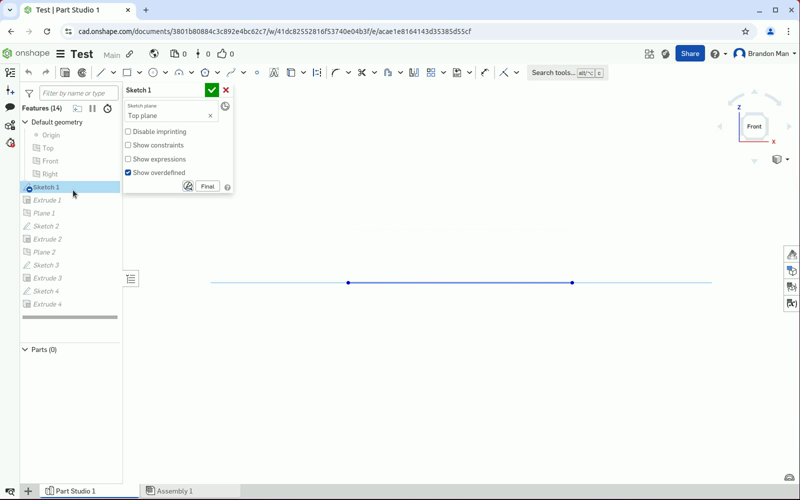
mouse_move(229, 92)
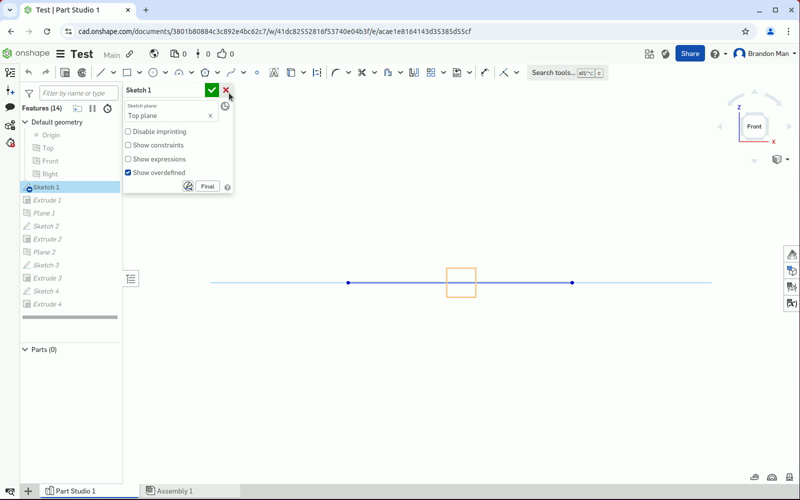
click(229, 92)
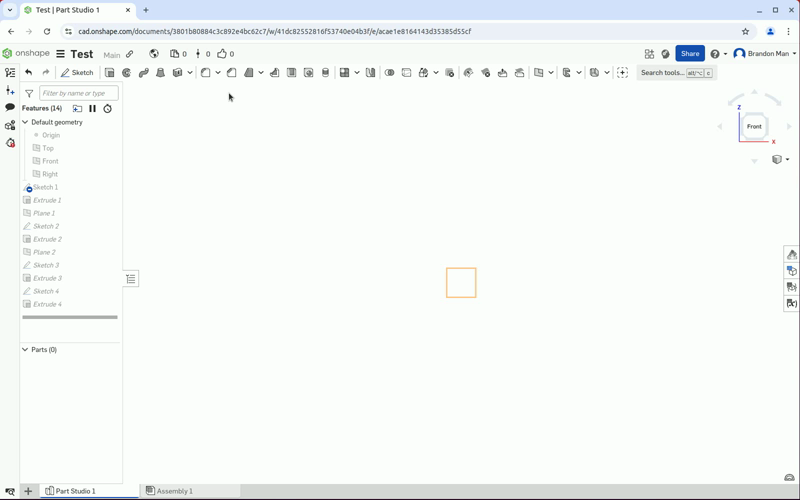
key(shift+s)
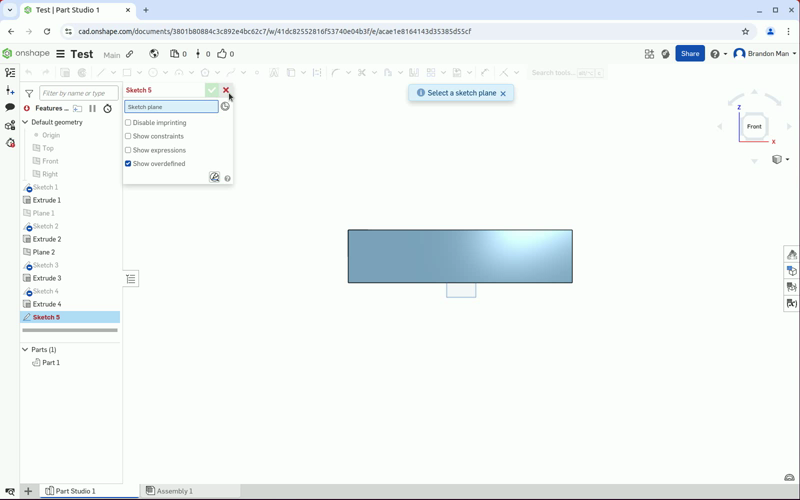
mouse_move(73, 254)
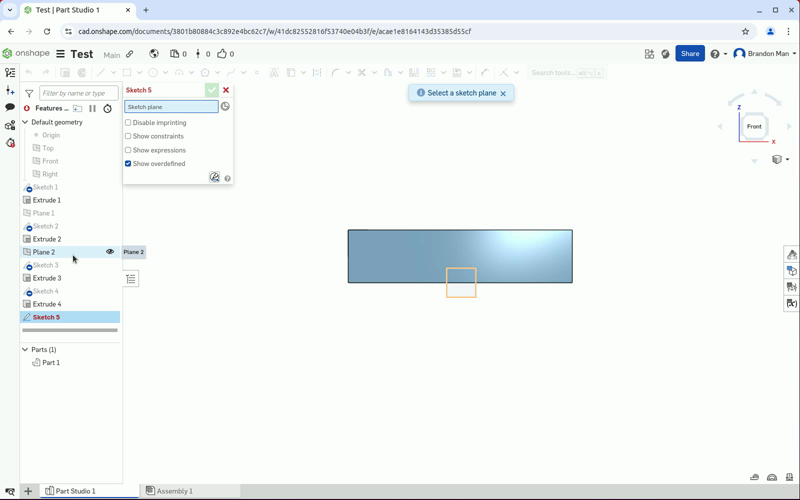
click(73, 254)
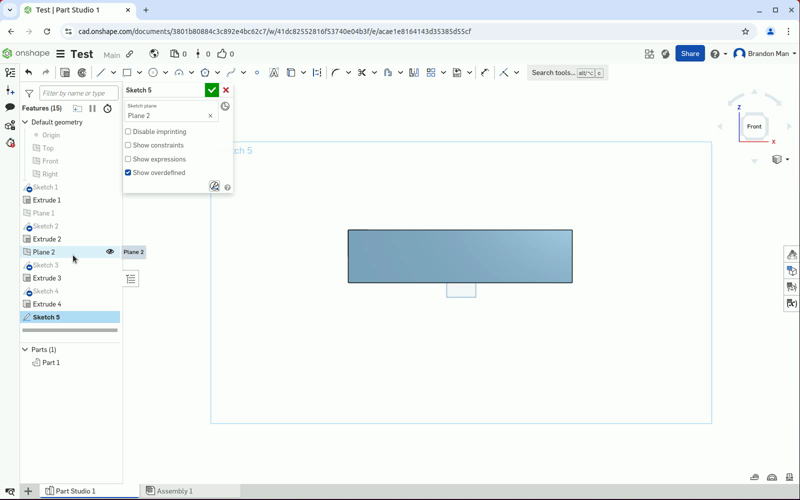
mouse_move(73, 352)
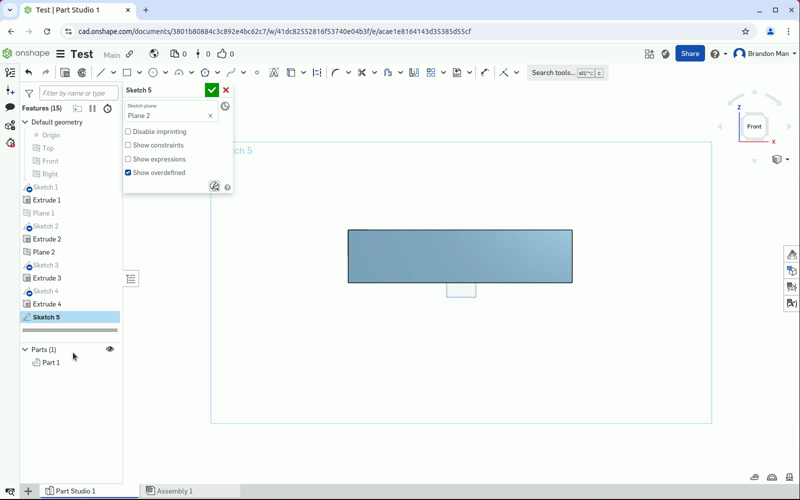
key(y)
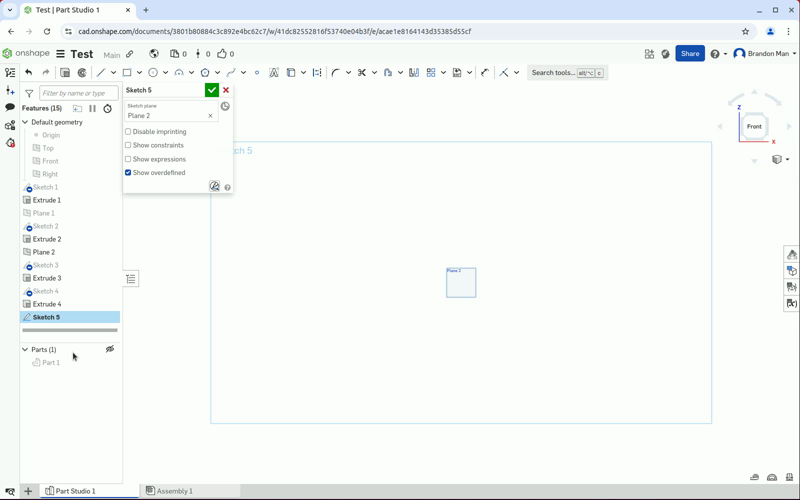
key(c)
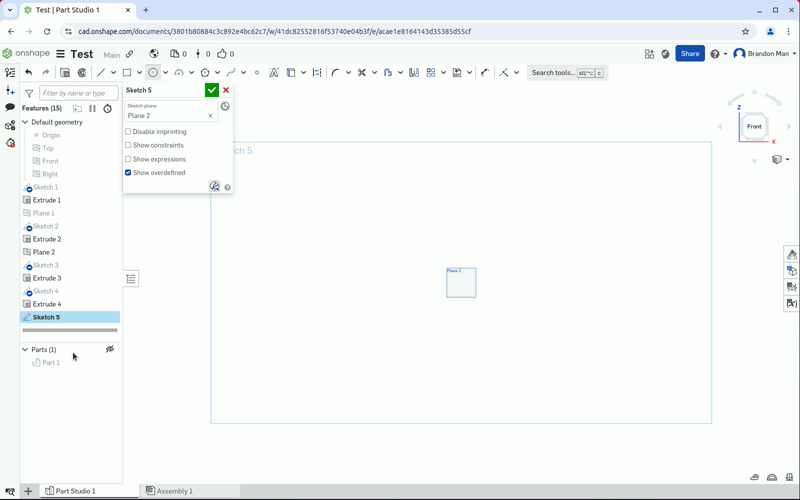
key_down(shift)
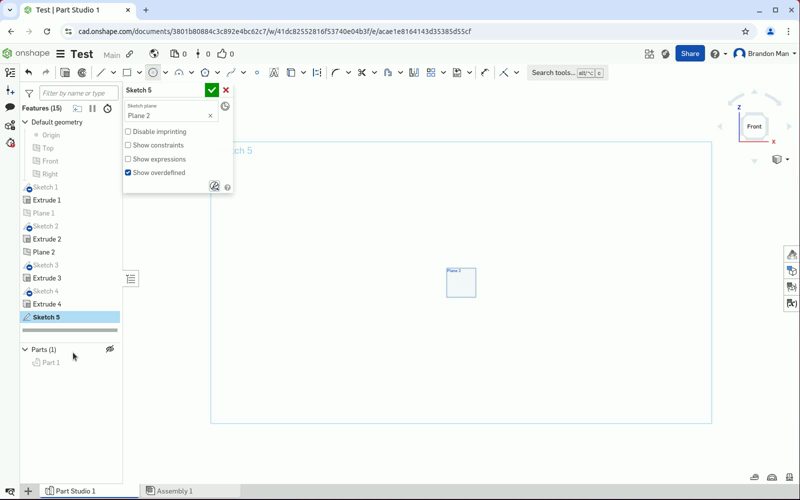
mouse_move(543, 245)
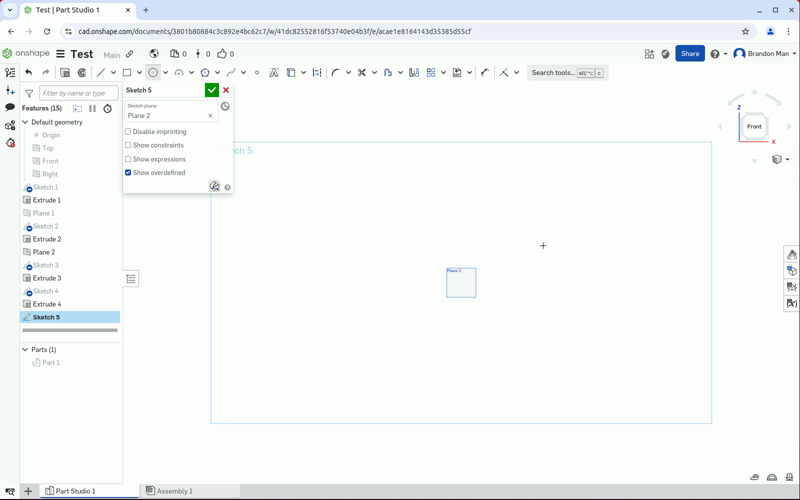
click(543, 245)
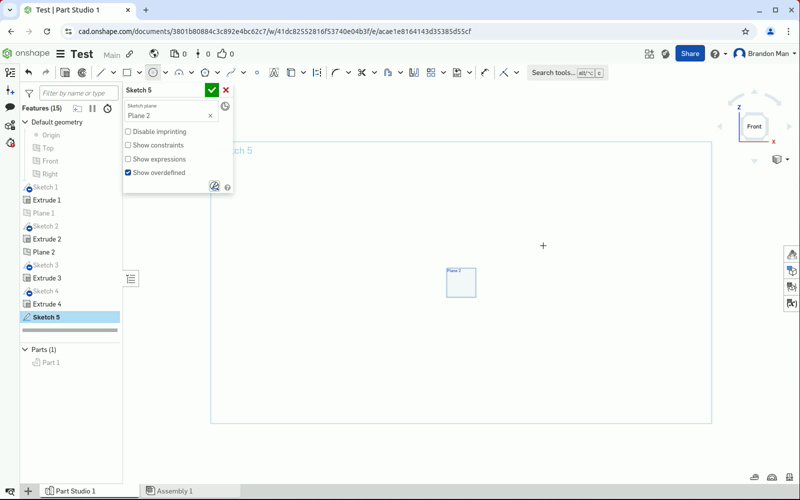
key_up(shift)
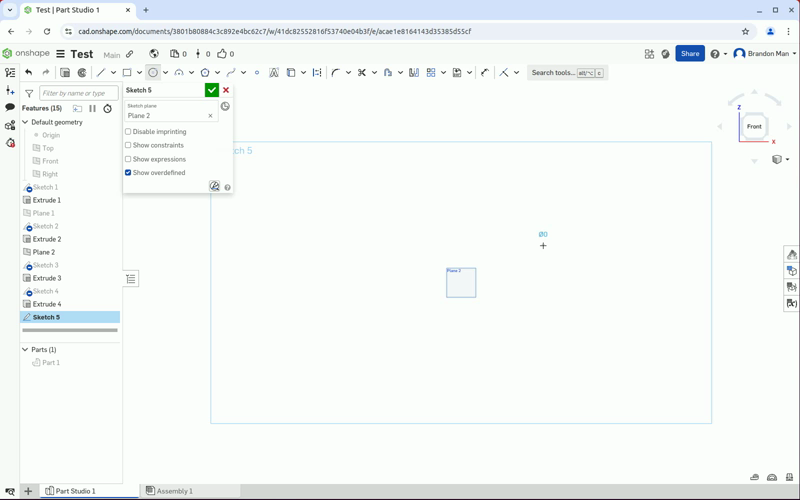
mouse_move(546, 245)
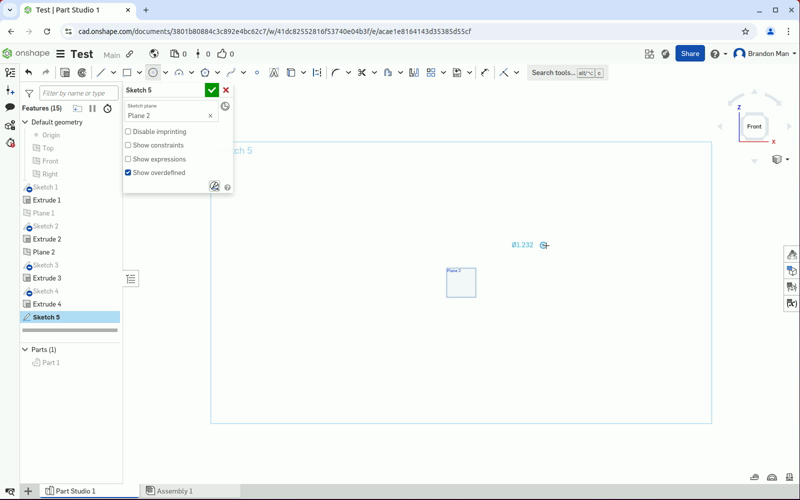
click(546, 245)
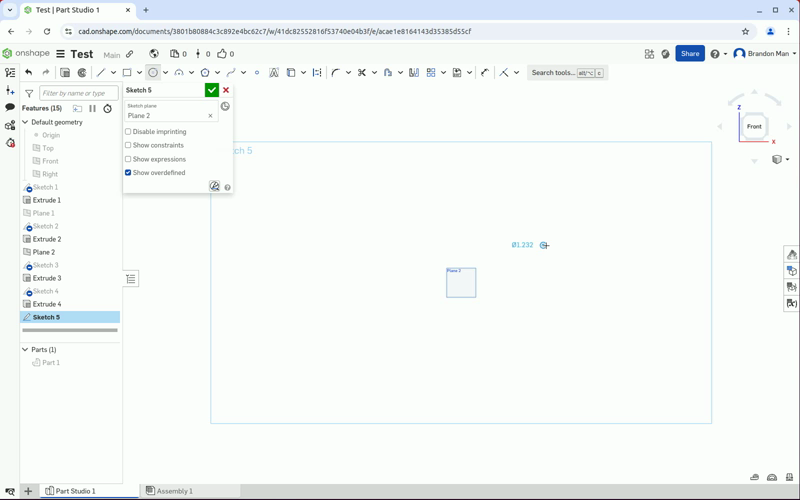
key(esc)
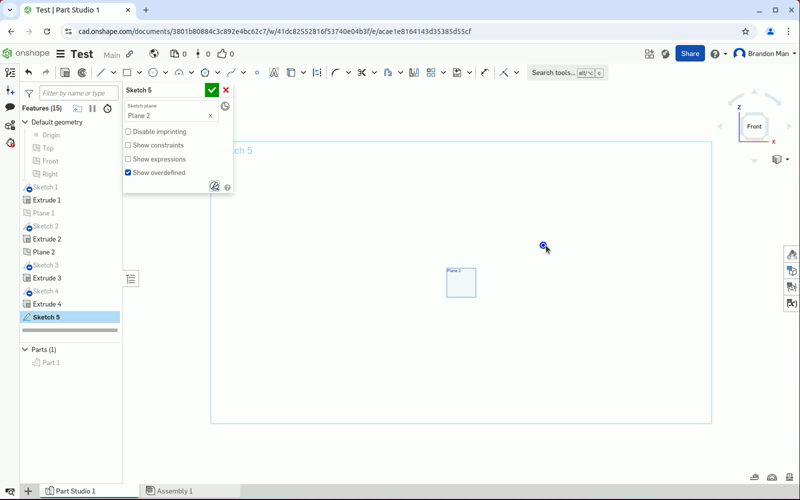
mouse_move(543, 245)
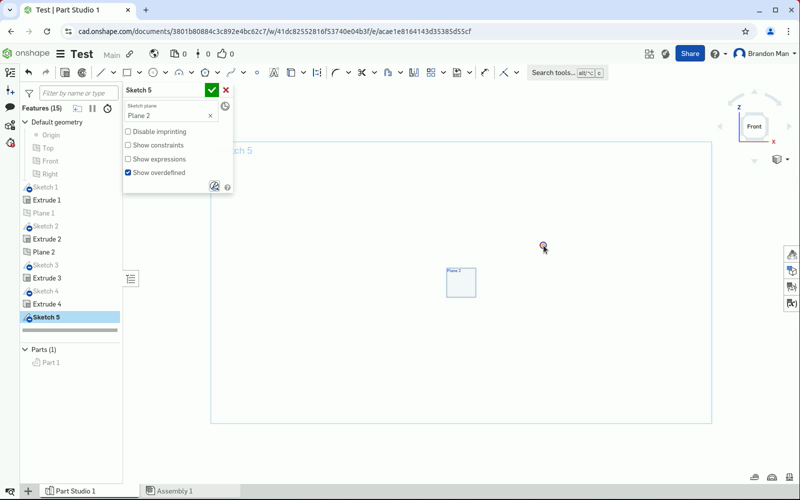
scroll(6)
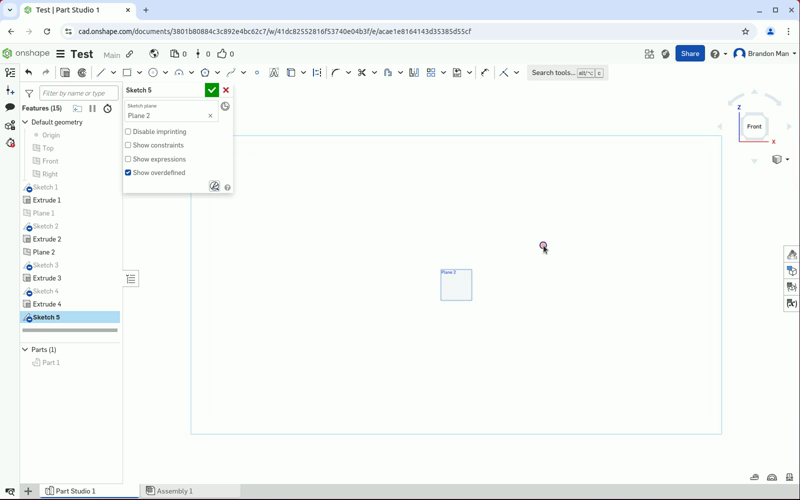
scroll(6)
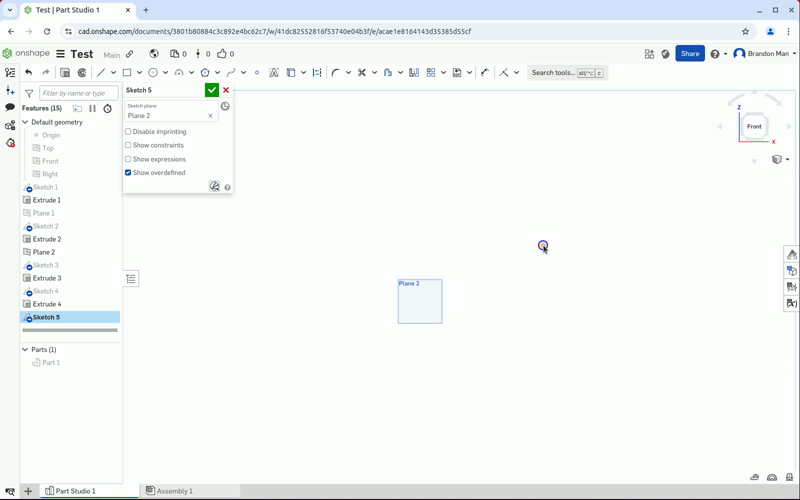
scroll(6)
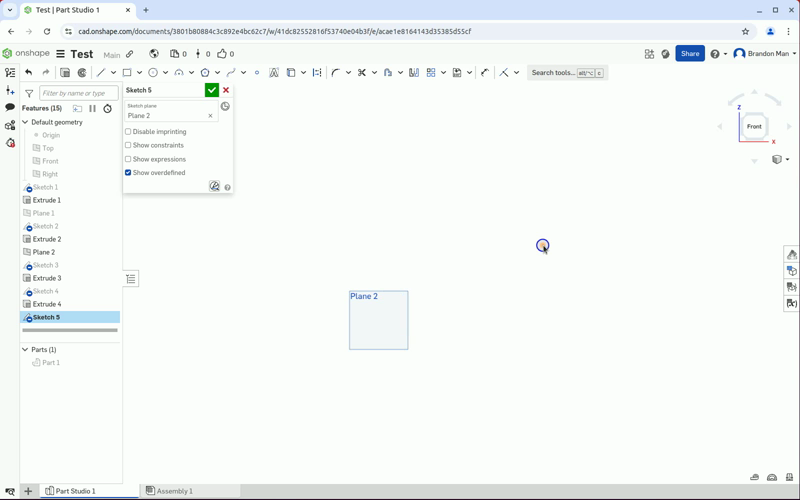
scroll(6)
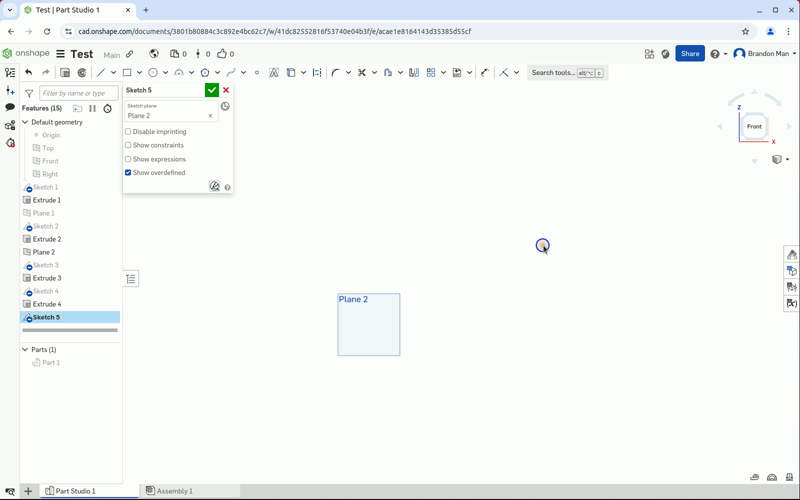
scroll(6)
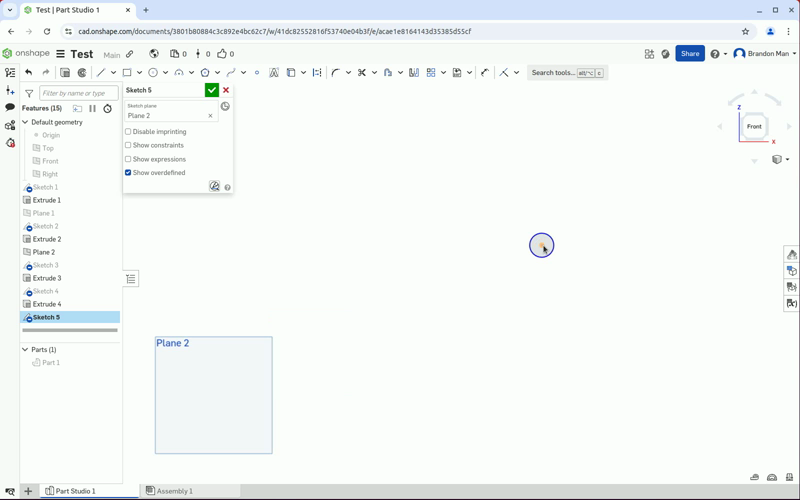
scroll(6)
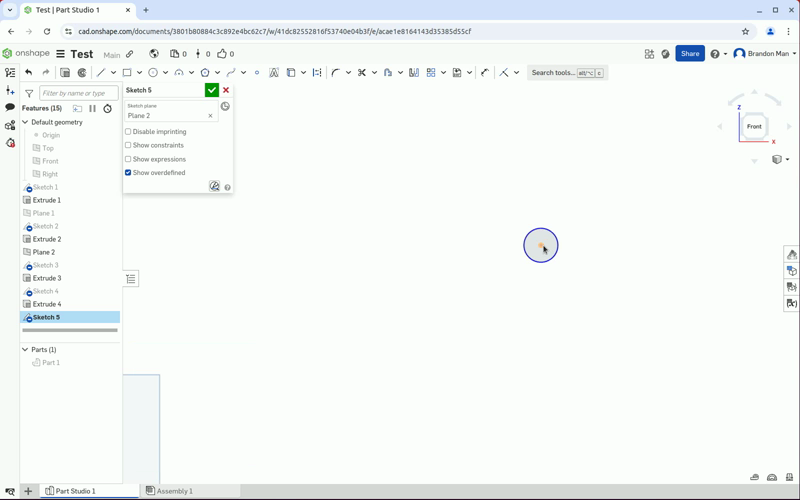
scroll(6)
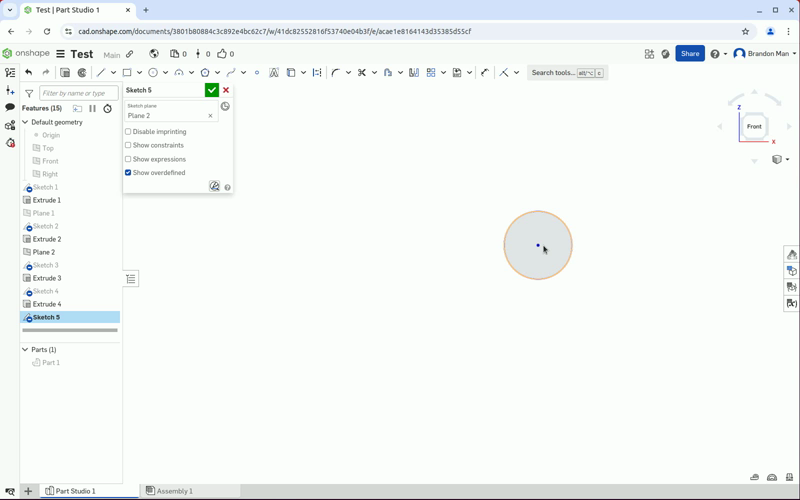
click(543, 245)
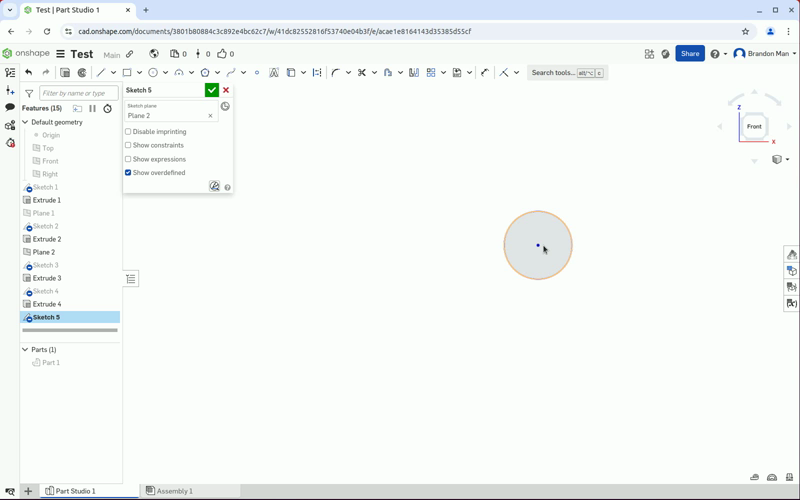
scroll(-6)
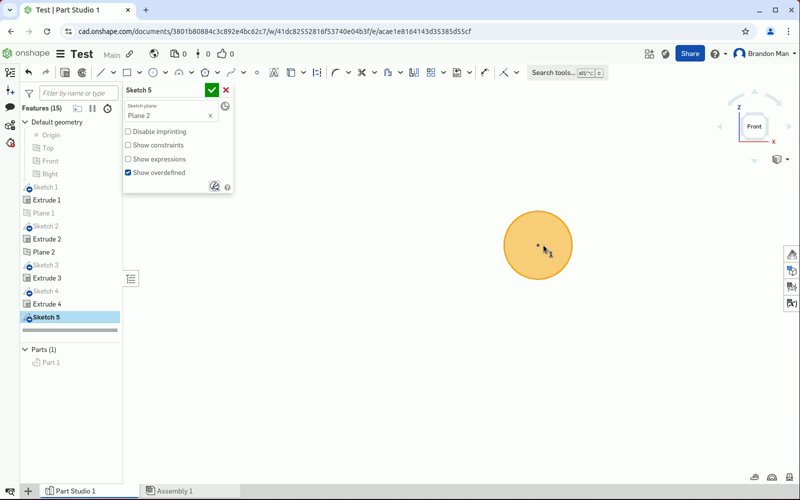
scroll(-6)
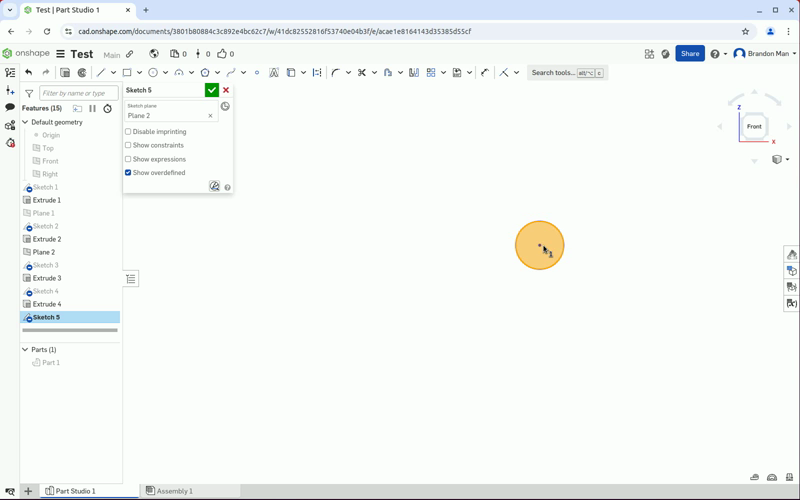
scroll(-6)
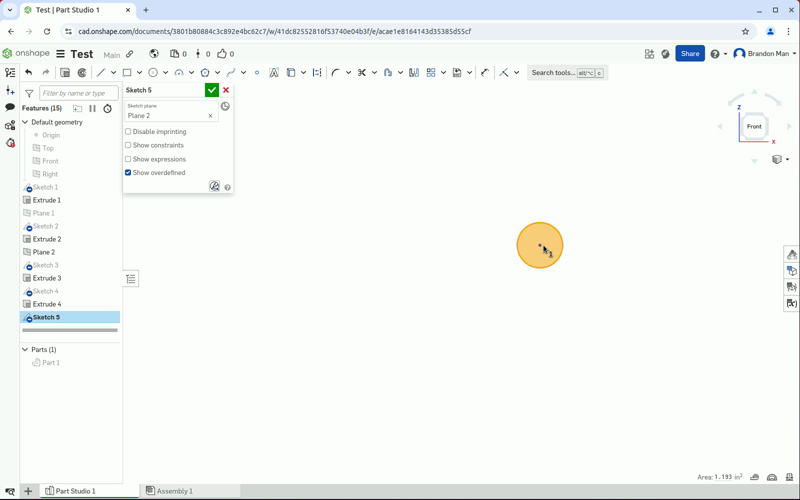
scroll(-6)
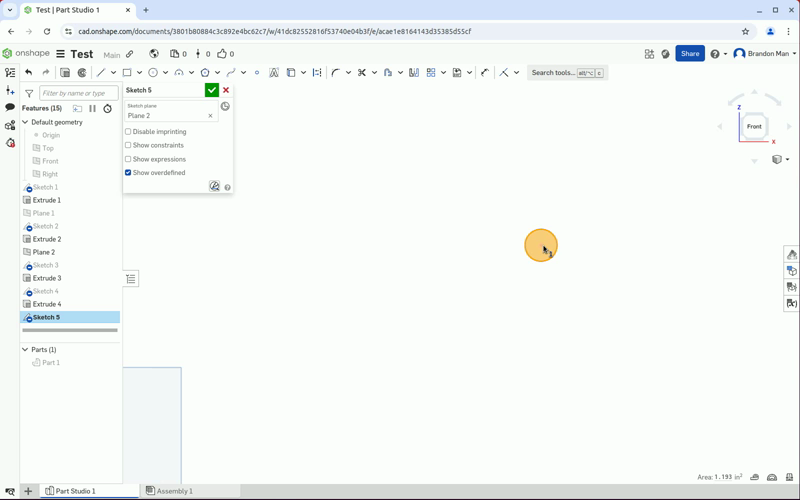
scroll(-6)
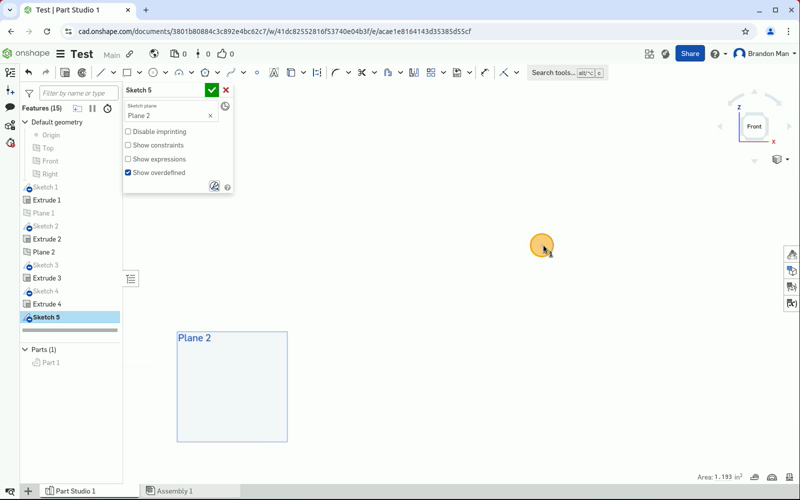
scroll(-6)
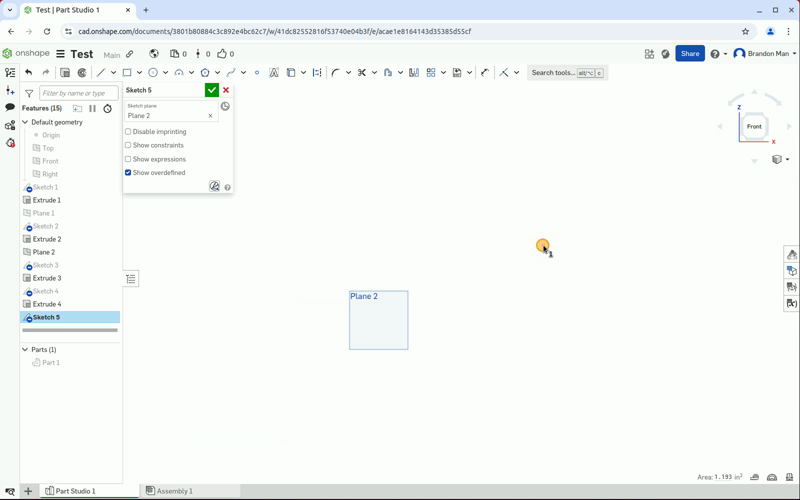
scroll(-6)
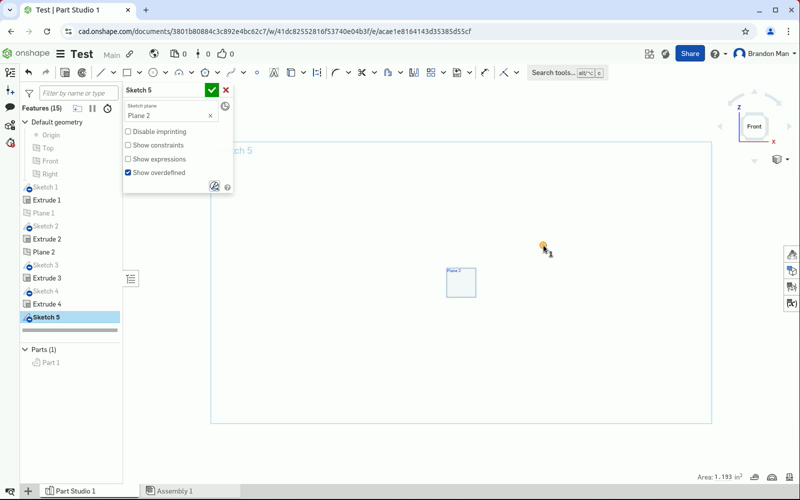
mouse_move(73, 352)
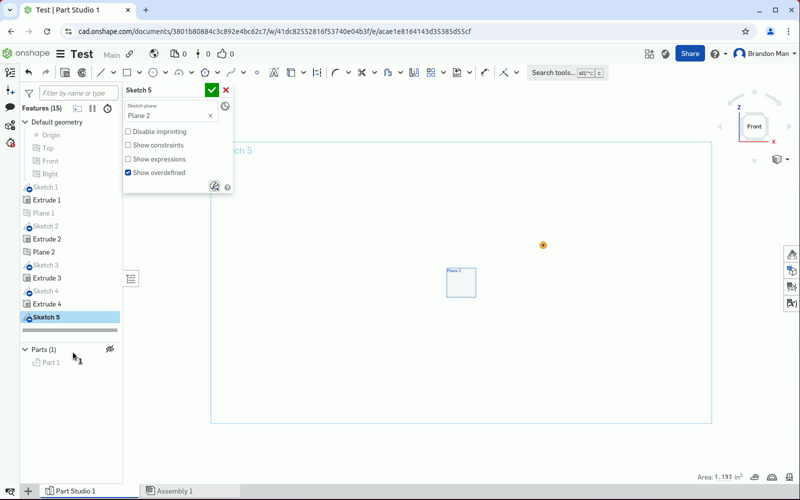
key(shift+y)
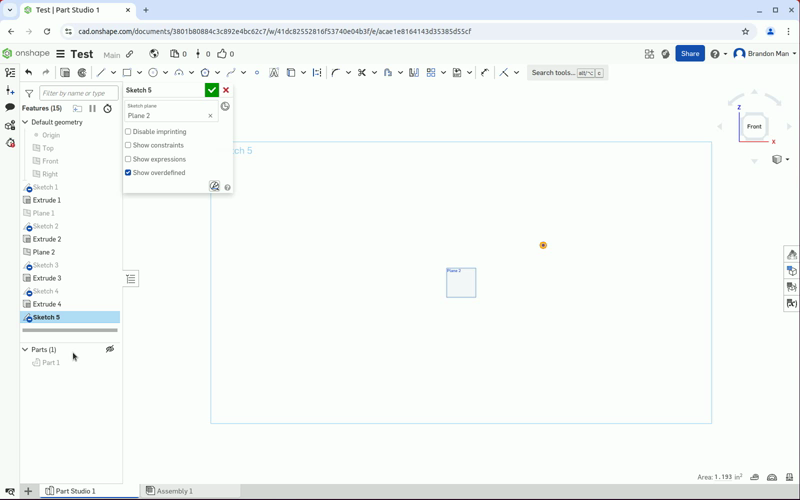
key(shift+e)
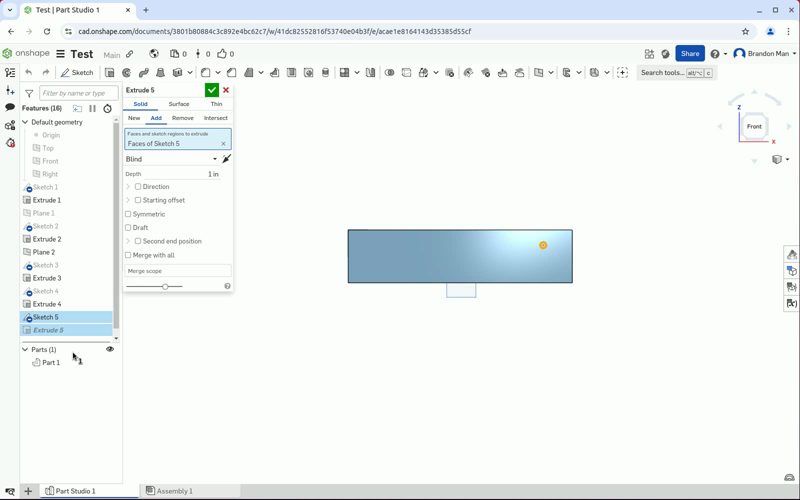
mouse_move(143, 106)
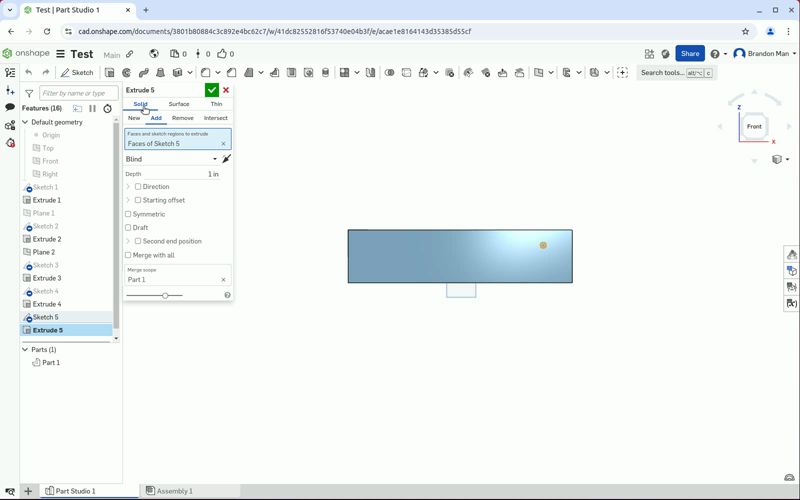
click(143, 106)
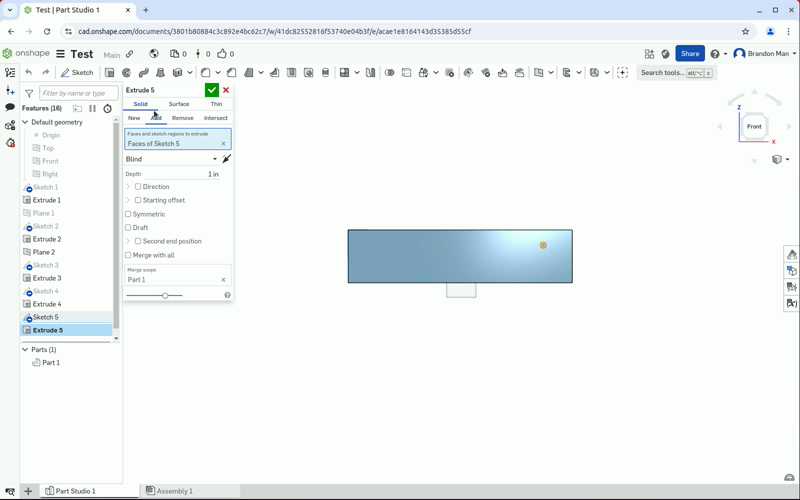
mouse_move(186, 120)
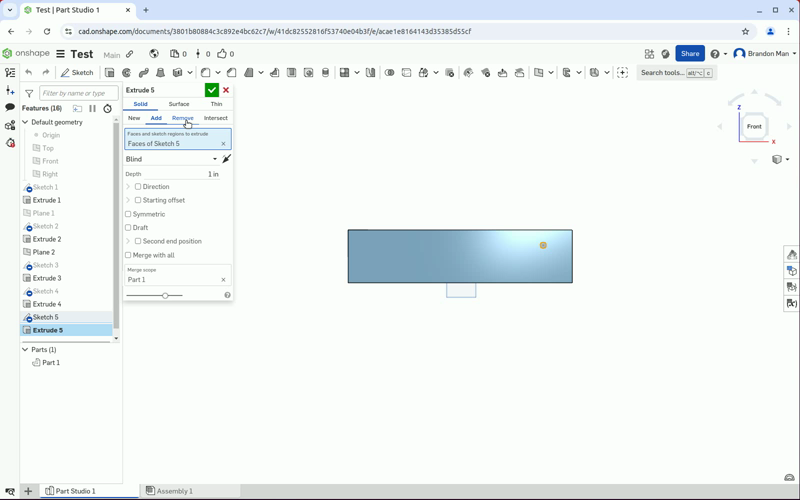
click(186, 120)
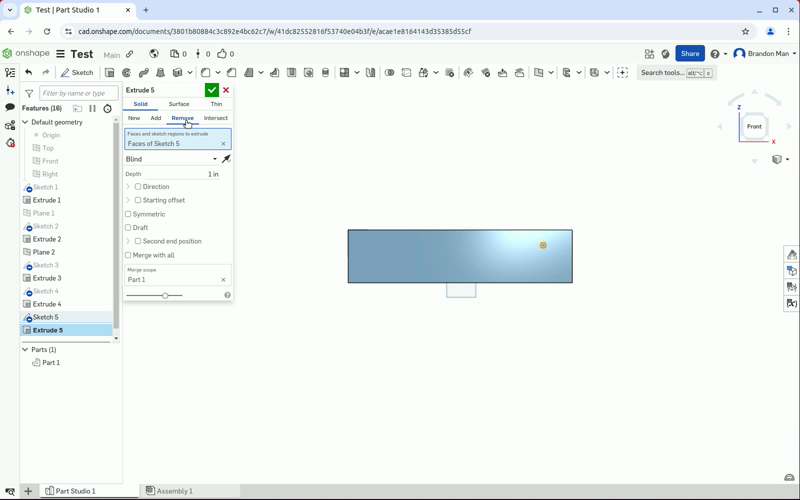
key(tab, 4)
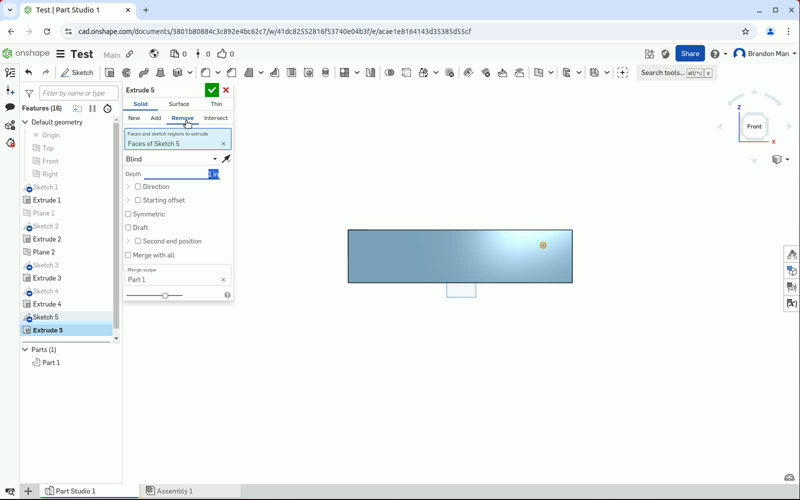
text(1.204)
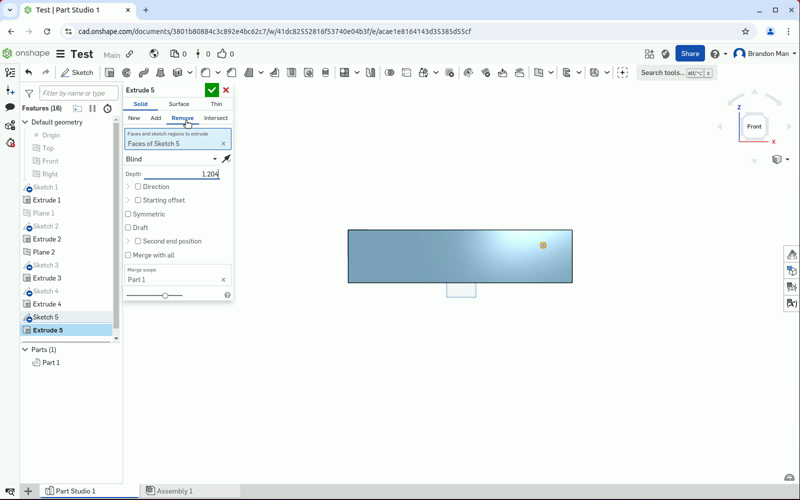
key(tab, 6)
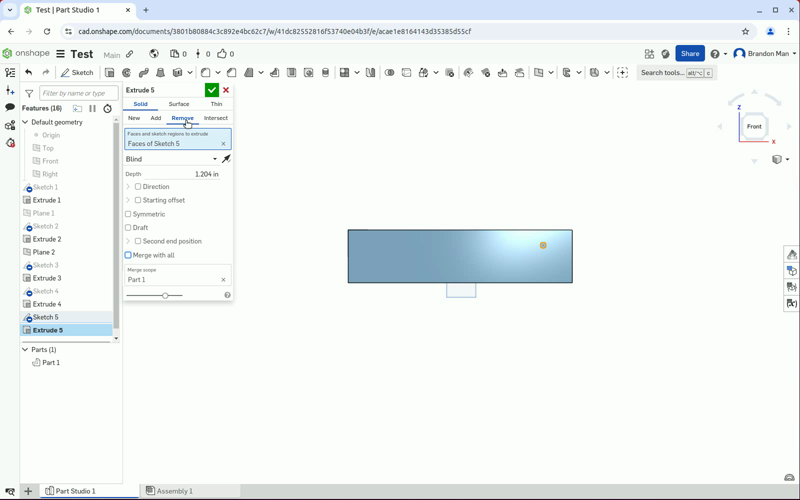
key(space)
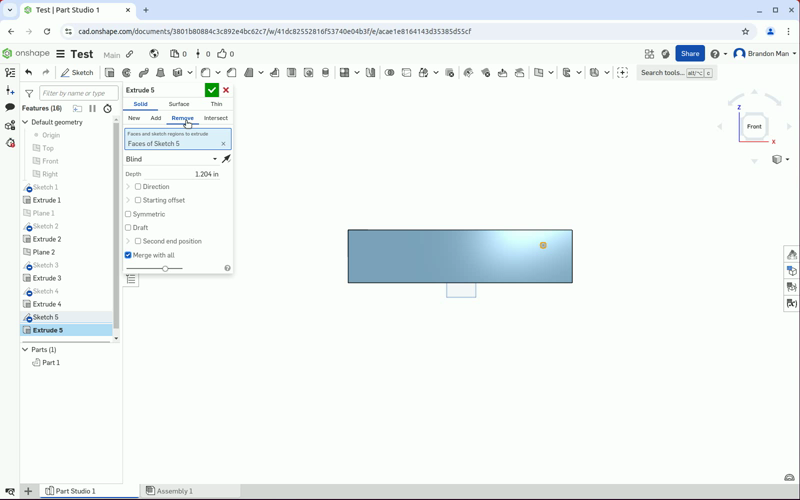
key(enter)
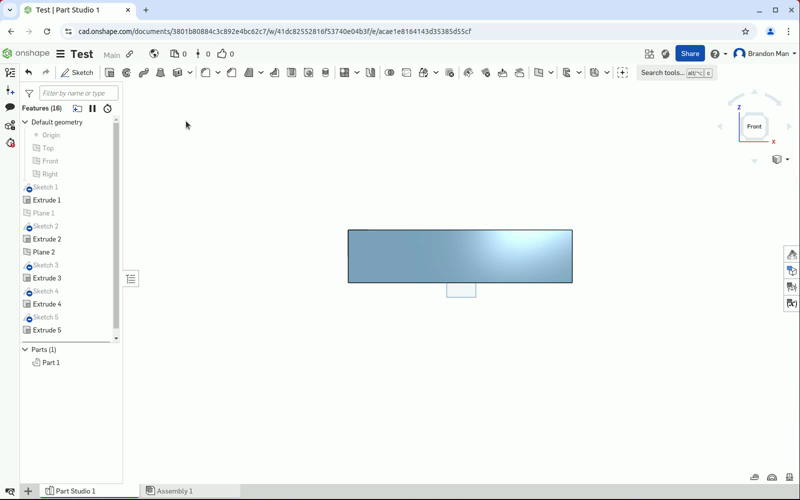
key(shift+h)
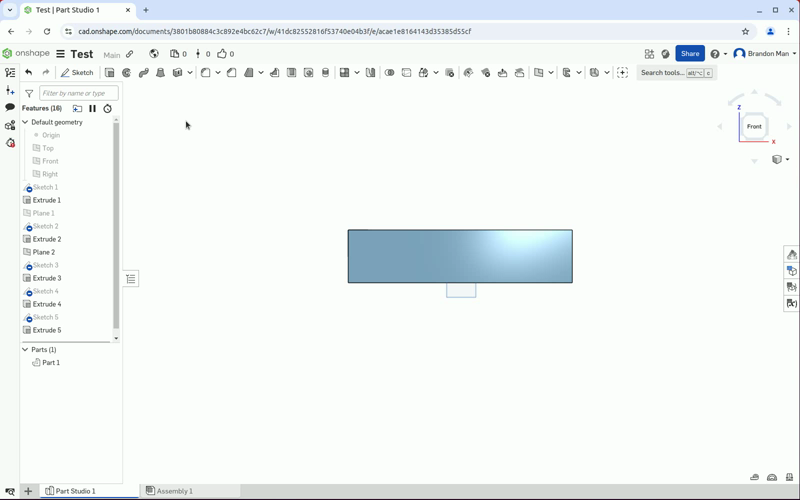
key(shift+h)
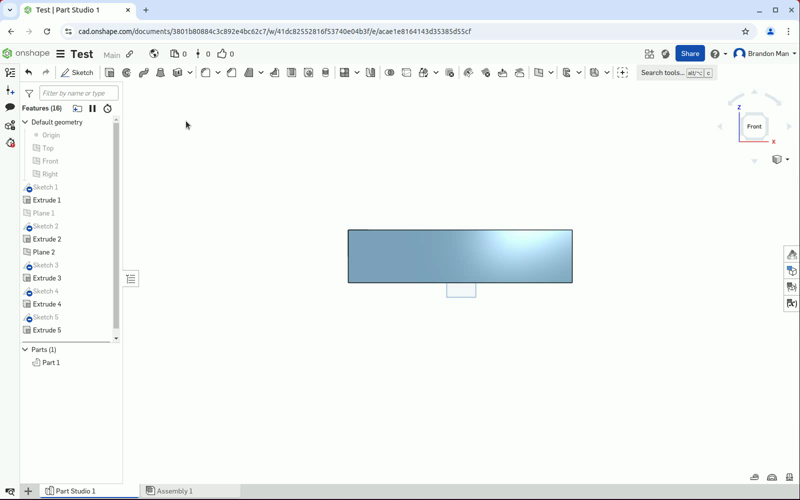
mouse_move(69, 189)
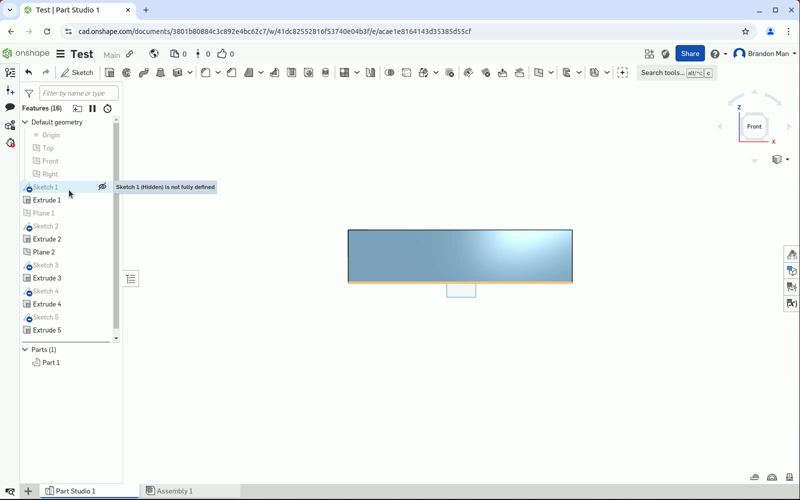
click(69, 189)
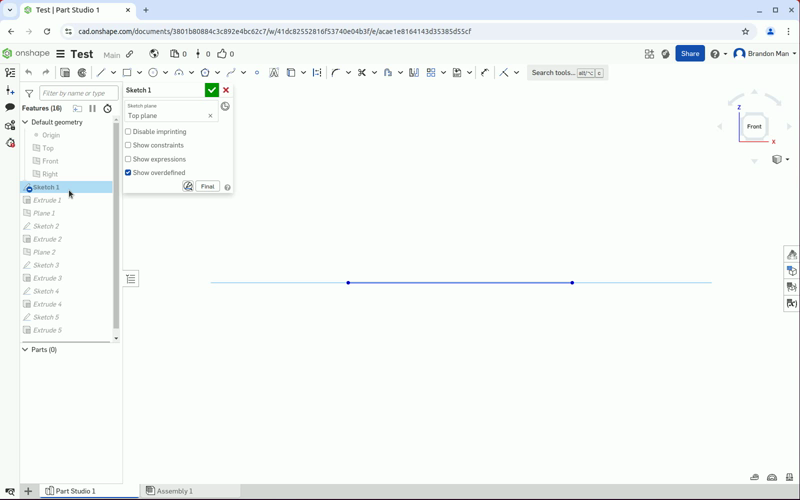
mouse_move(229, 92)
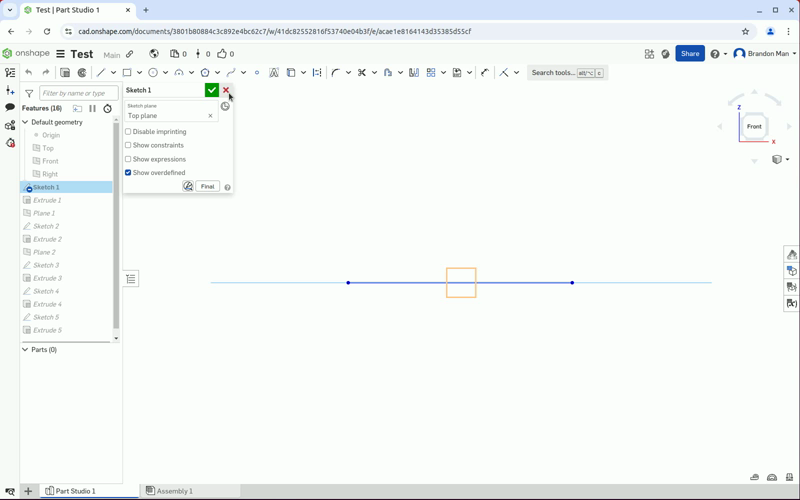
click(229, 92)
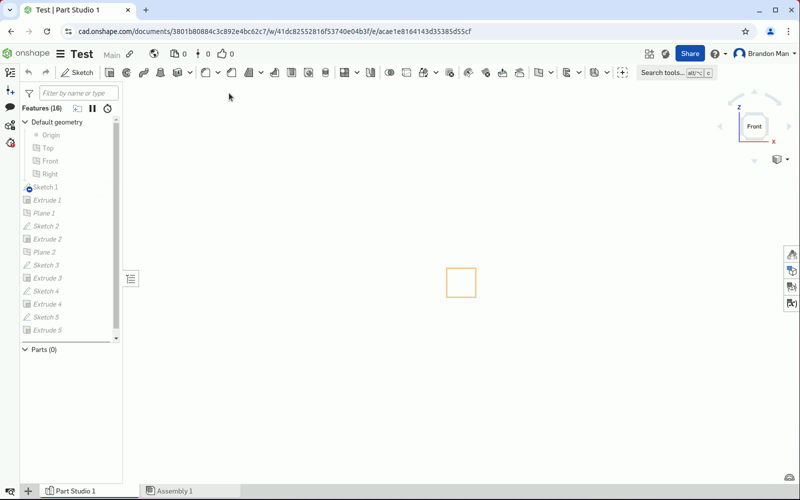
key(shift+s)
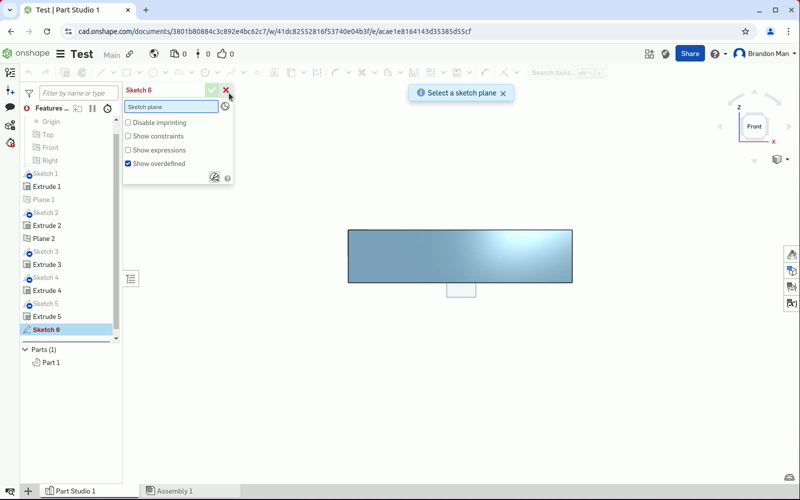
mouse_move(69, 241)
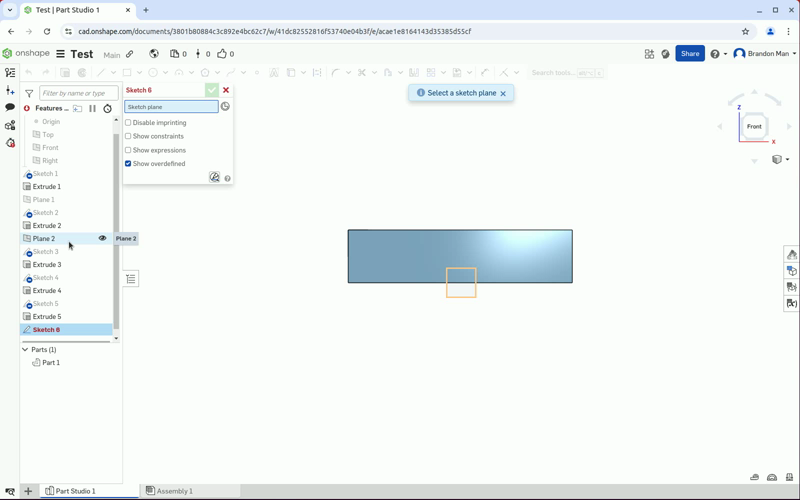
click(69, 241)
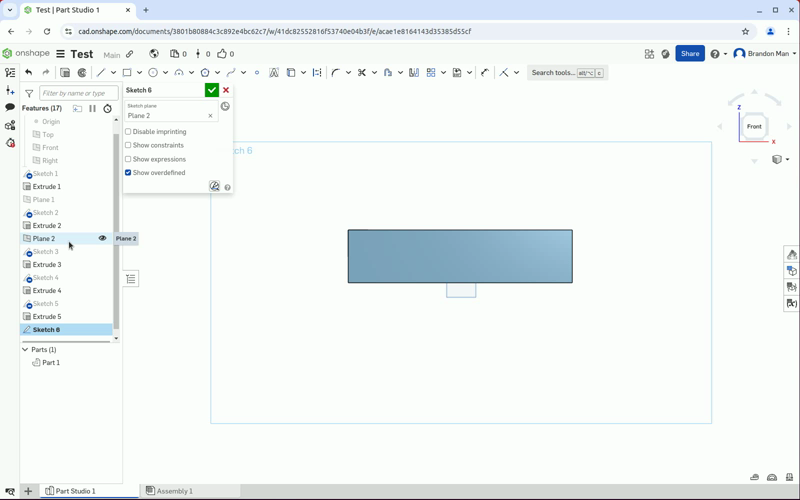
mouse_move(73, 352)
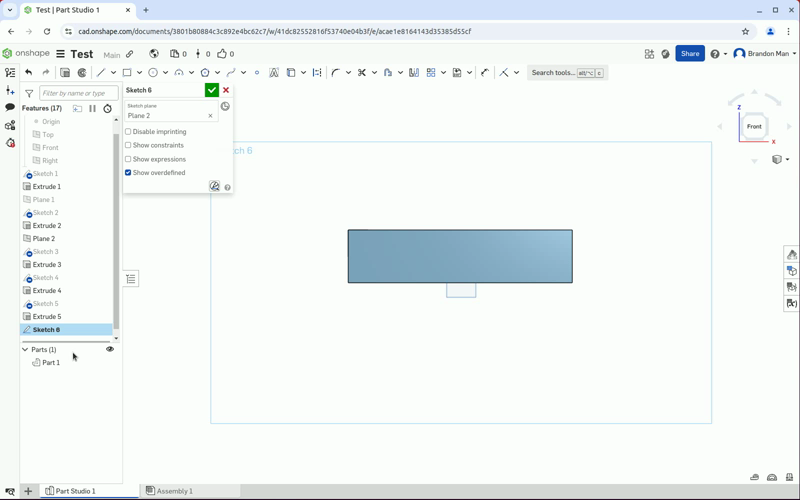
key(y)
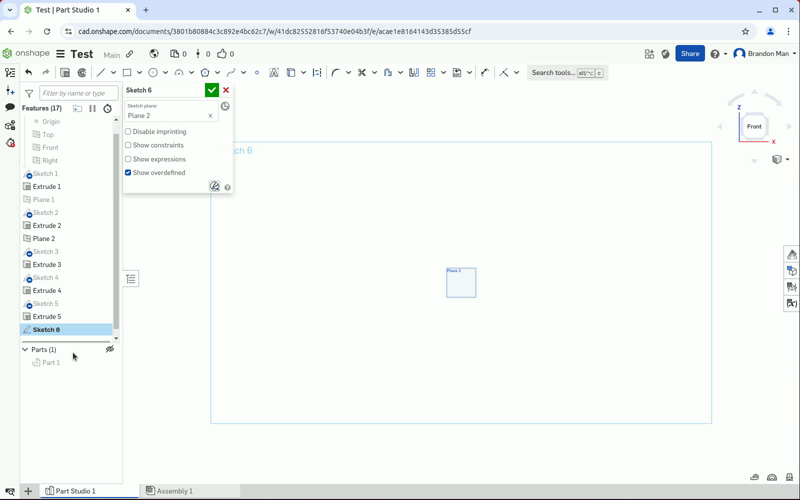
key(c)
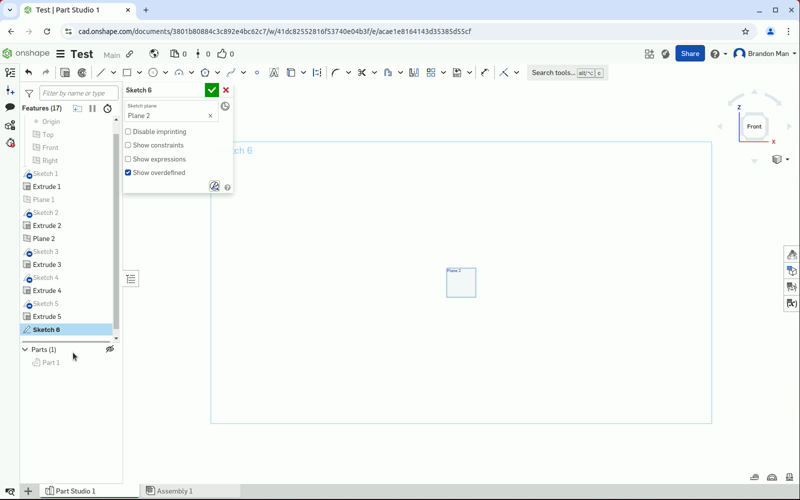
key_down(shift)
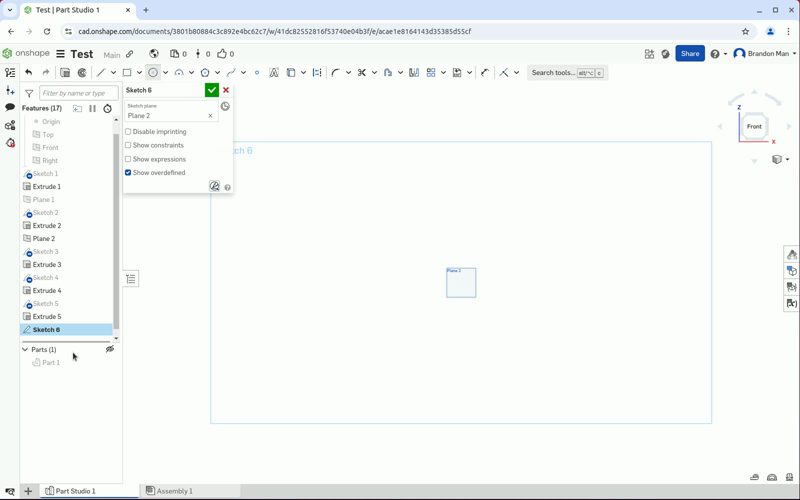
mouse_move(543, 268)
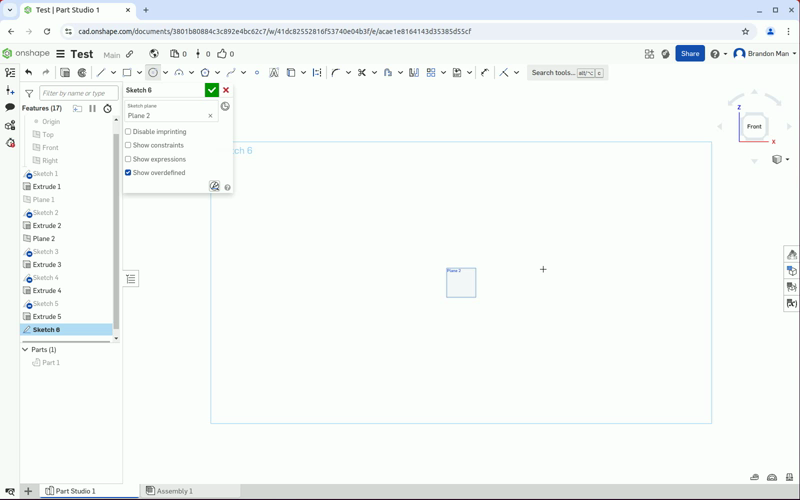
click(543, 268)
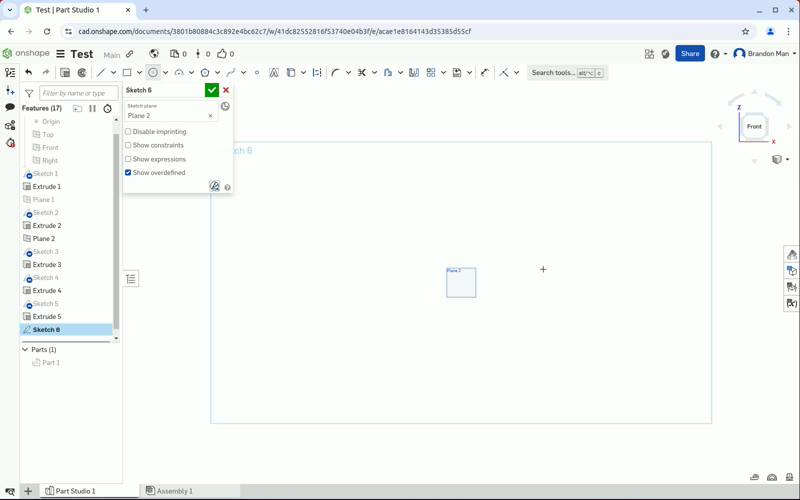
key_up(shift)
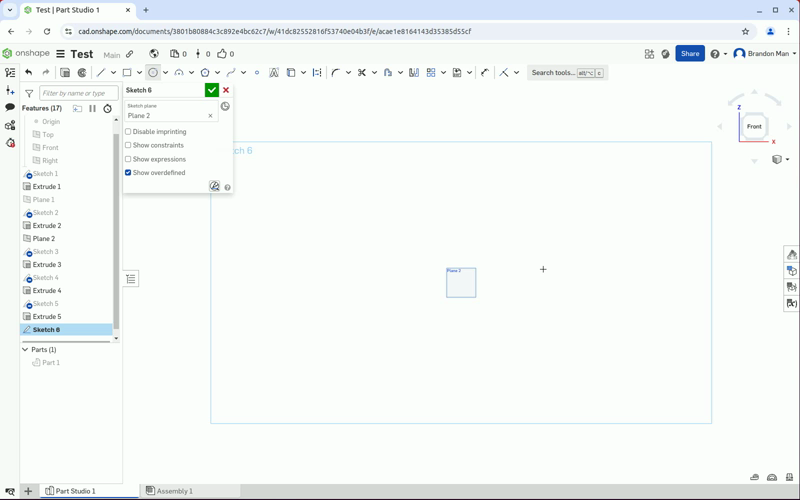
mouse_move(546, 268)
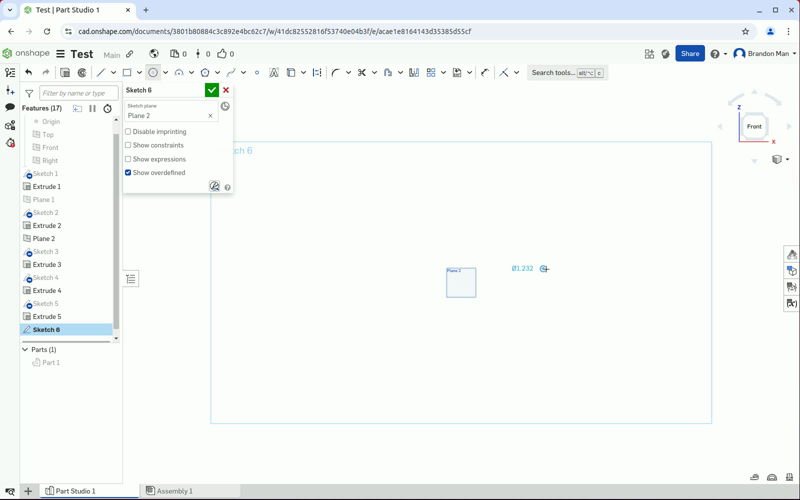
click(546, 268)
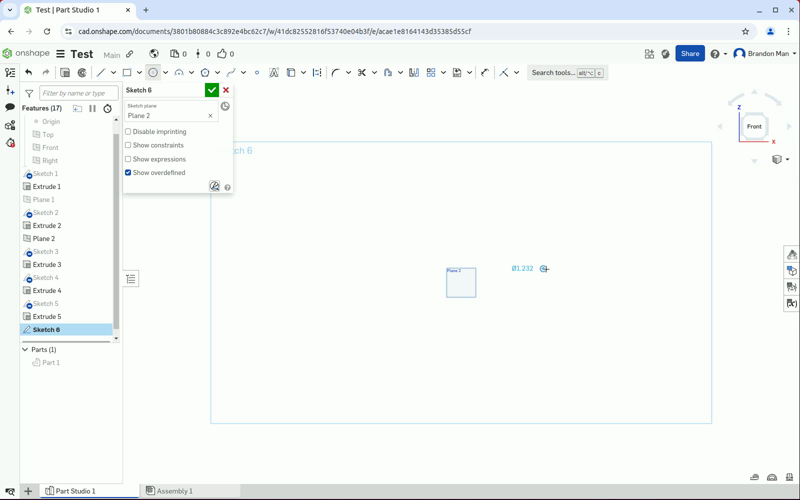
key(esc)
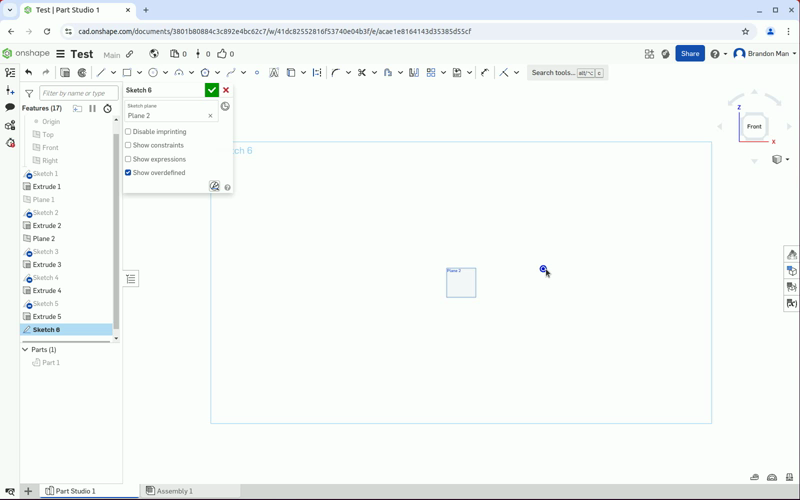
mouse_move(543, 267)
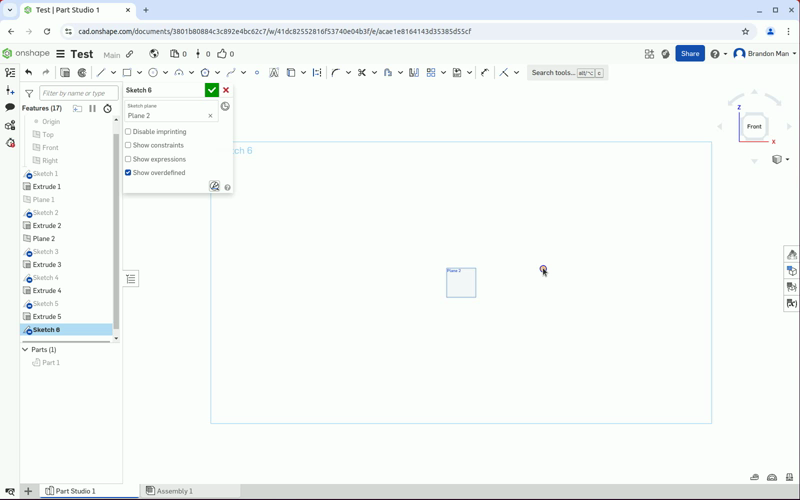
scroll(6)
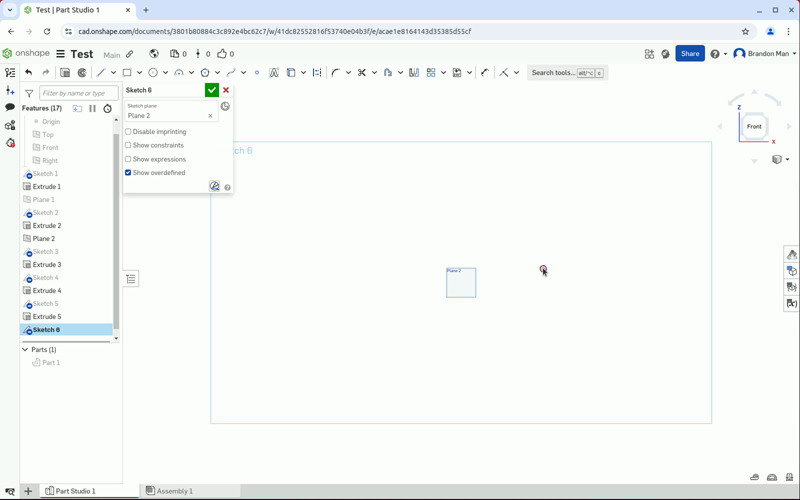
scroll(6)
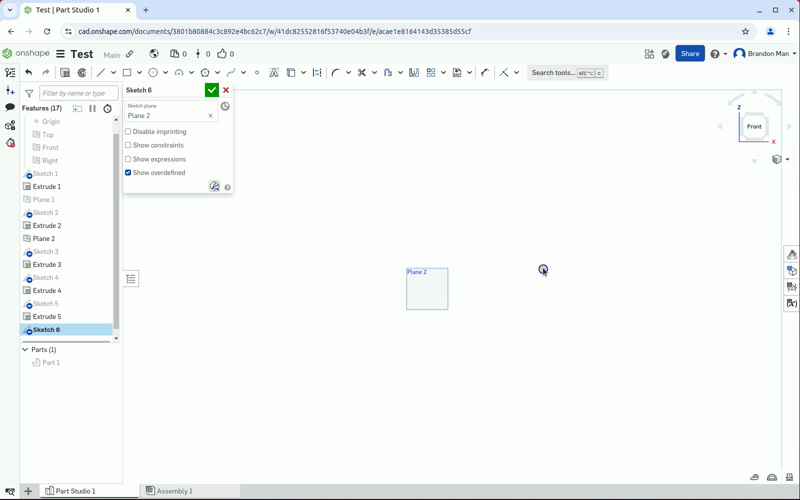
scroll(6)
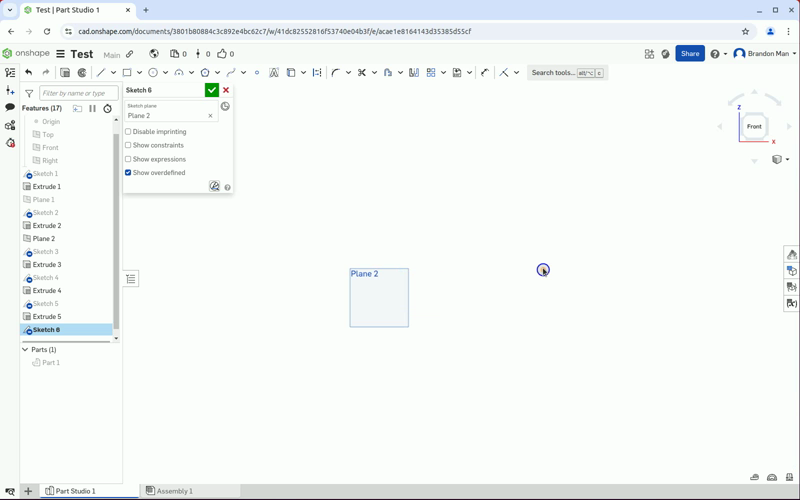
scroll(6)
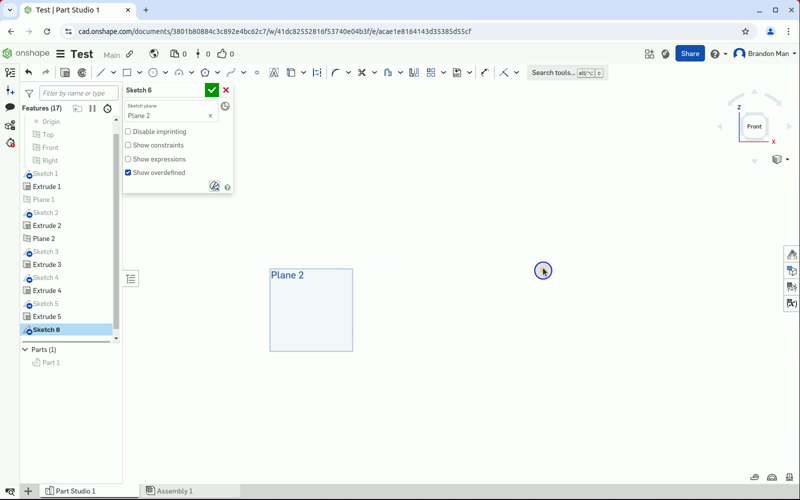
scroll(6)
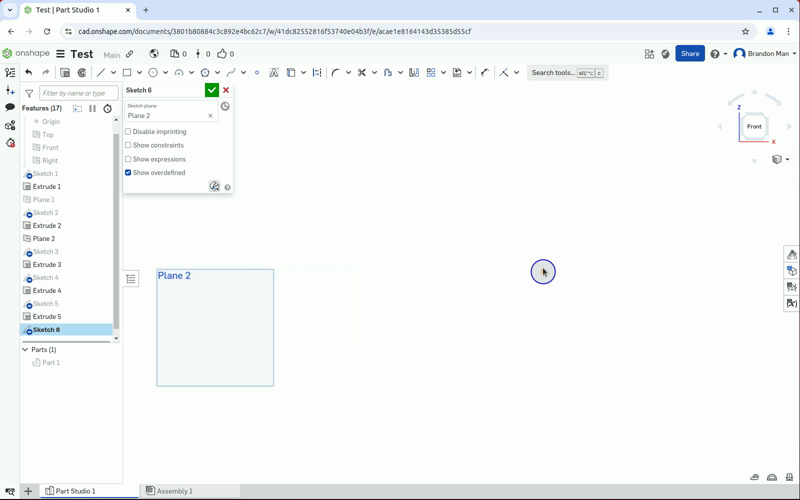
scroll(6)
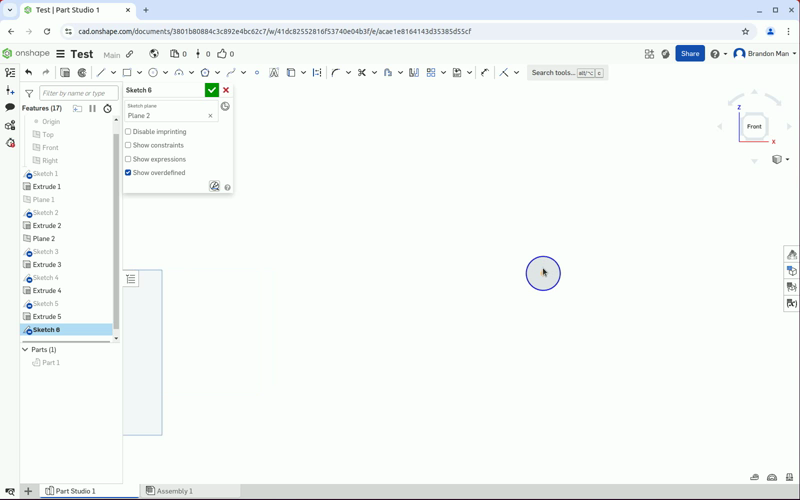
scroll(6)
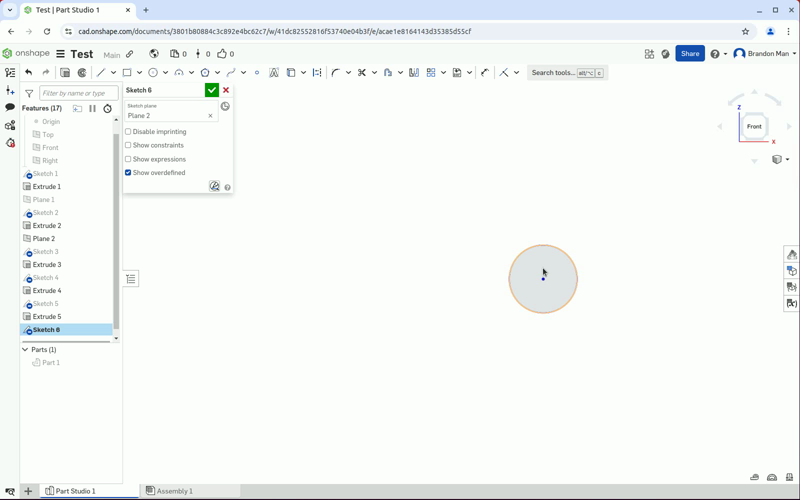
click(543, 267)
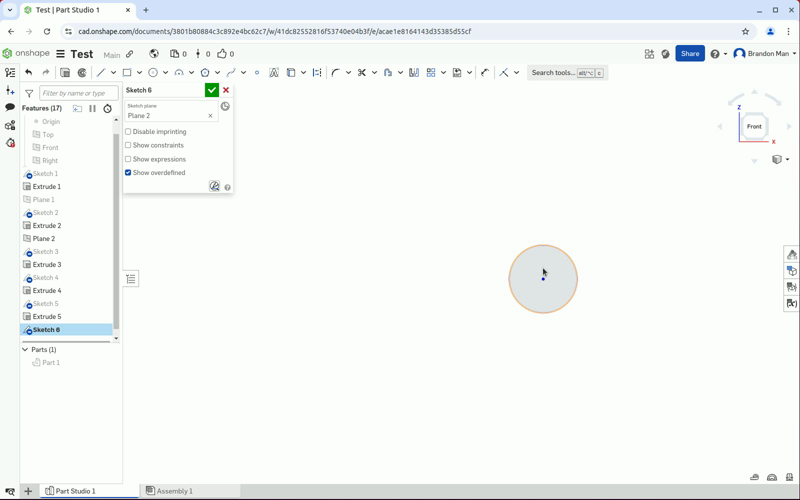
scroll(-6)
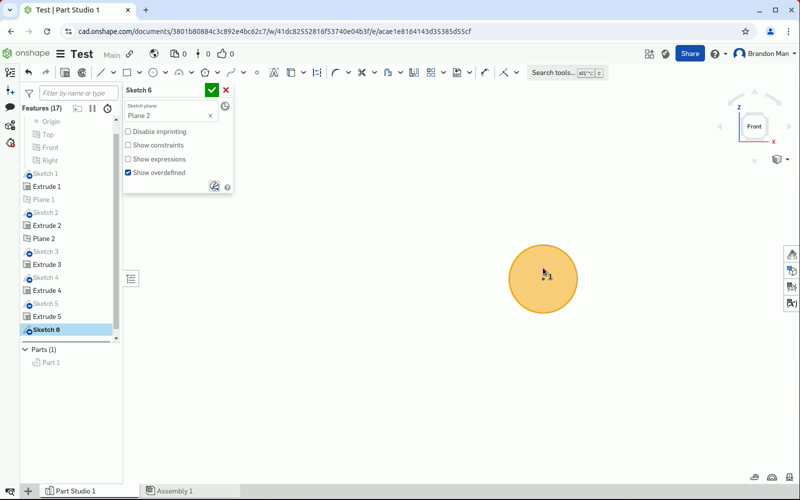
scroll(-6)
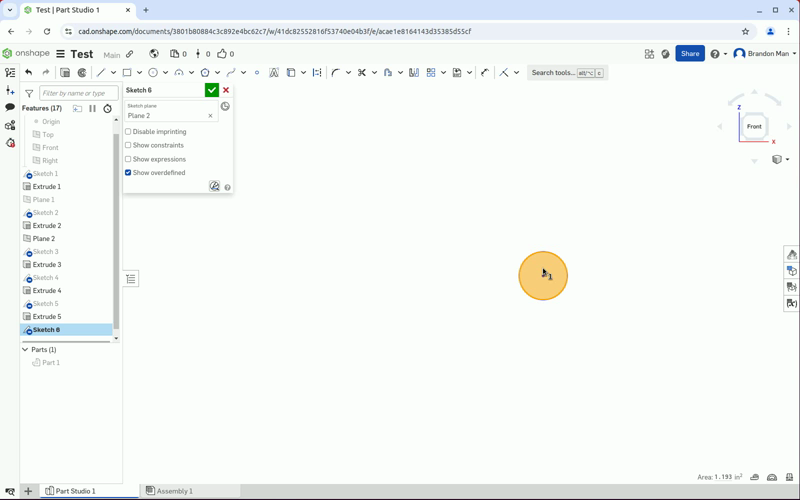
scroll(-6)
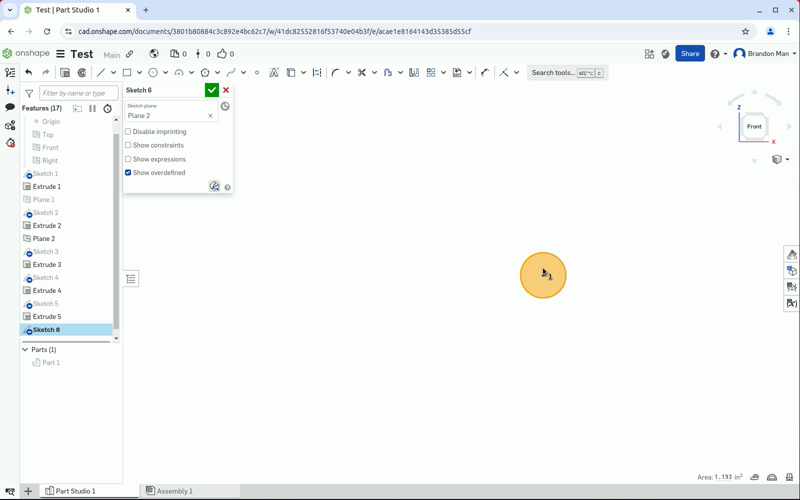
scroll(-6)
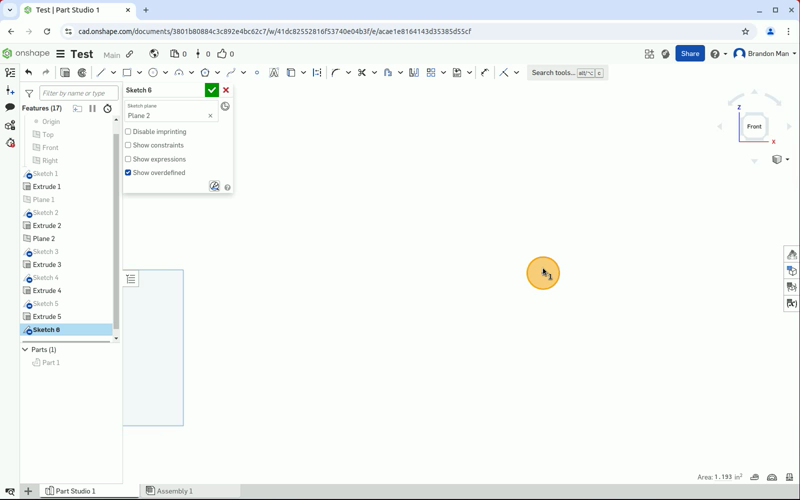
scroll(-6)
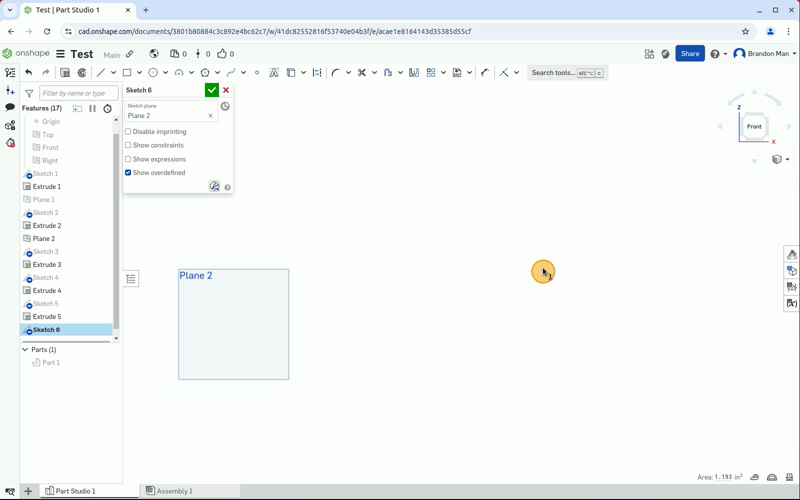
scroll(-6)
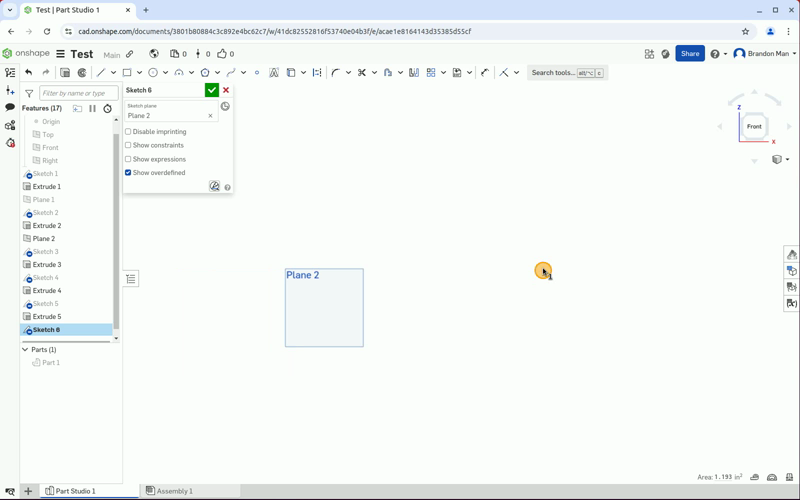
scroll(-6)
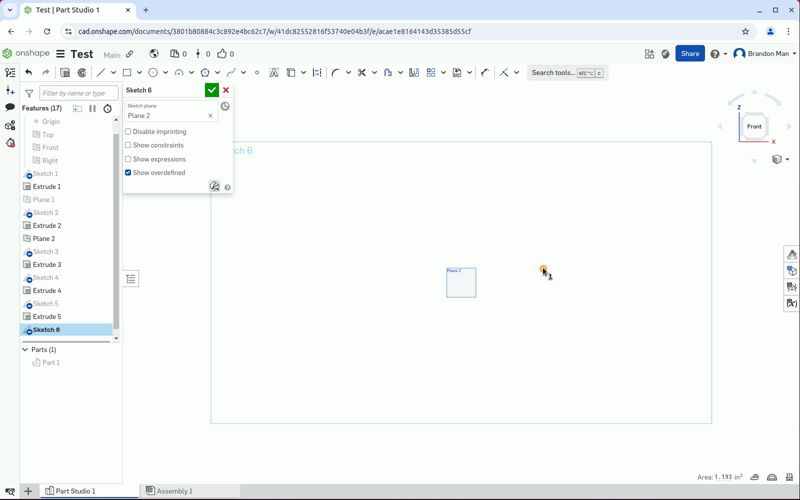
mouse_move(73, 352)
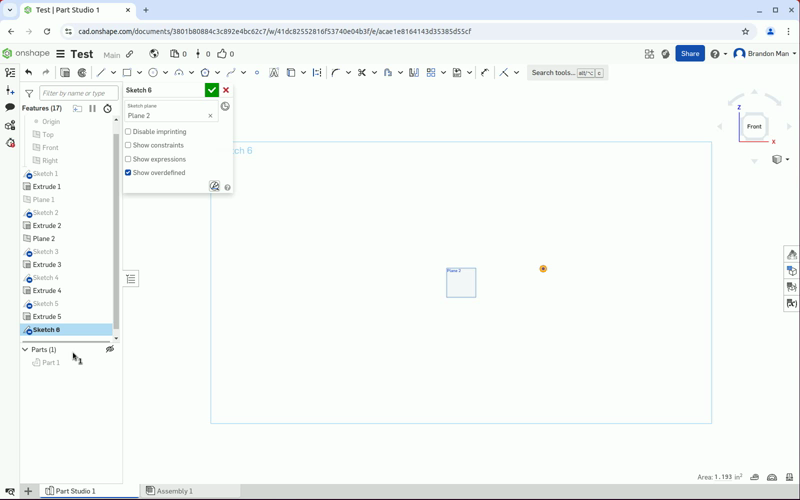
key(shift+y)
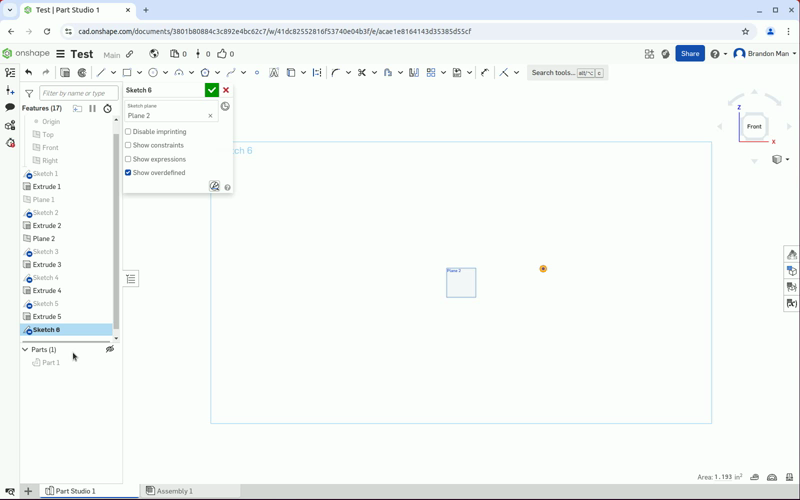
key(shift+e)
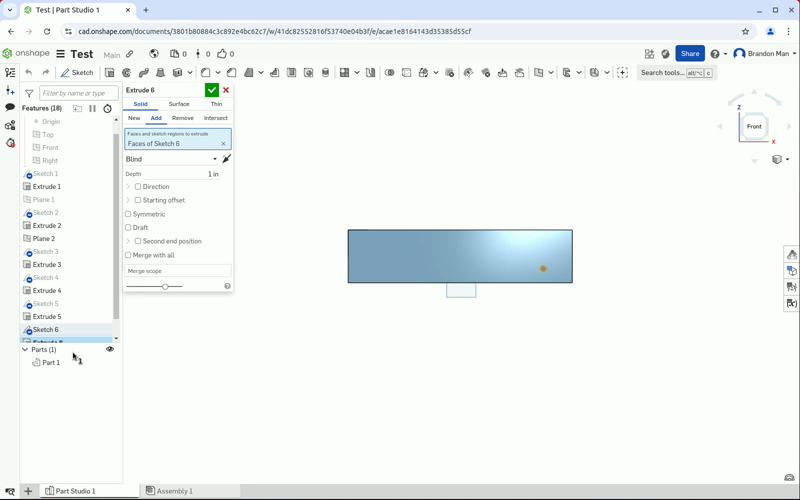
mouse_move(143, 106)
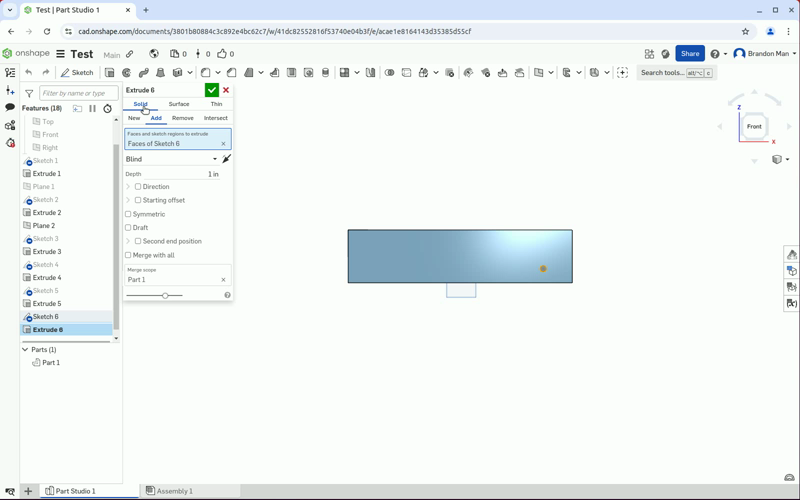
click(143, 106)
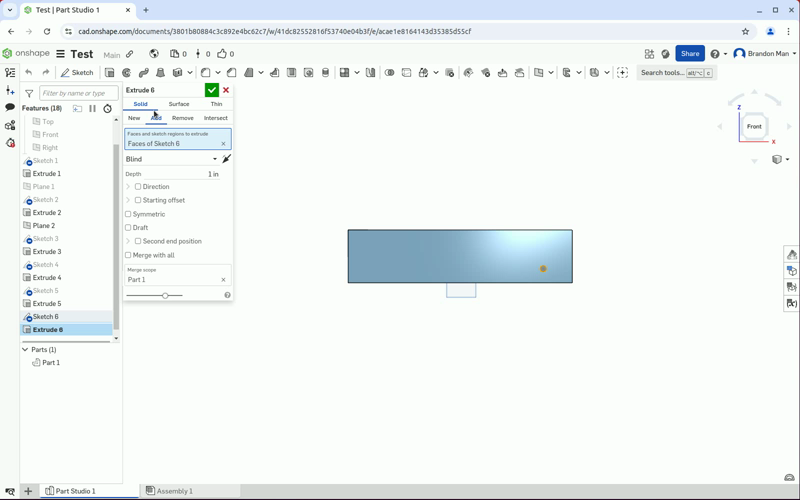
mouse_move(186, 120)
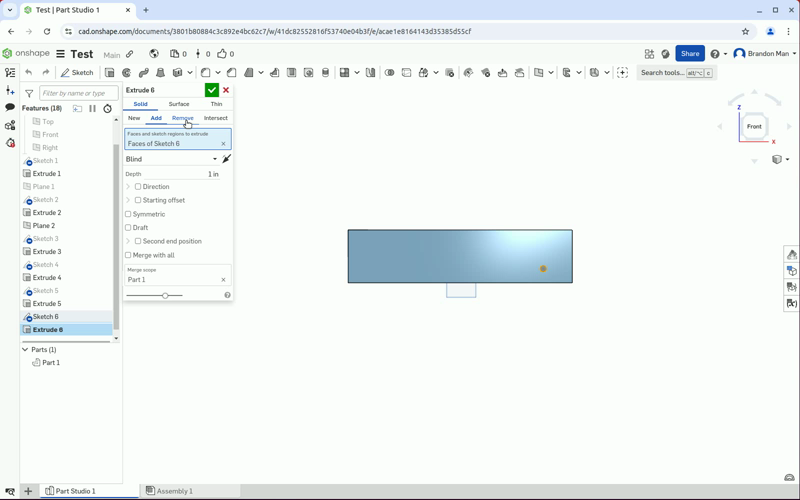
click(186, 120)
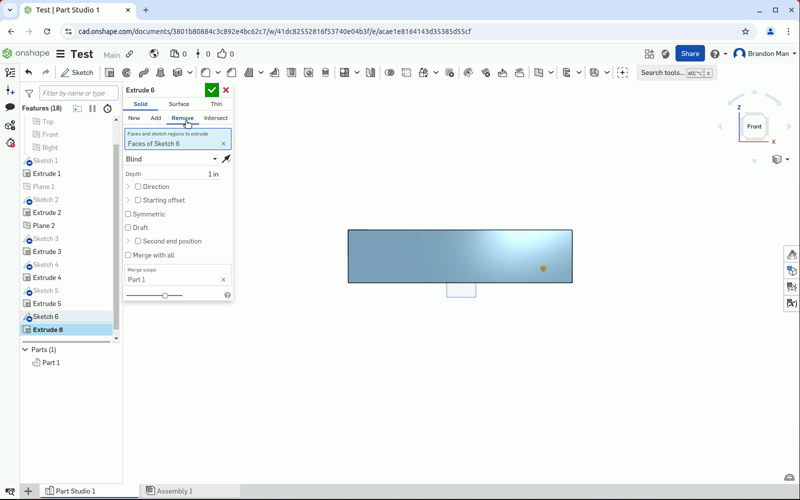
key(tab, 4)
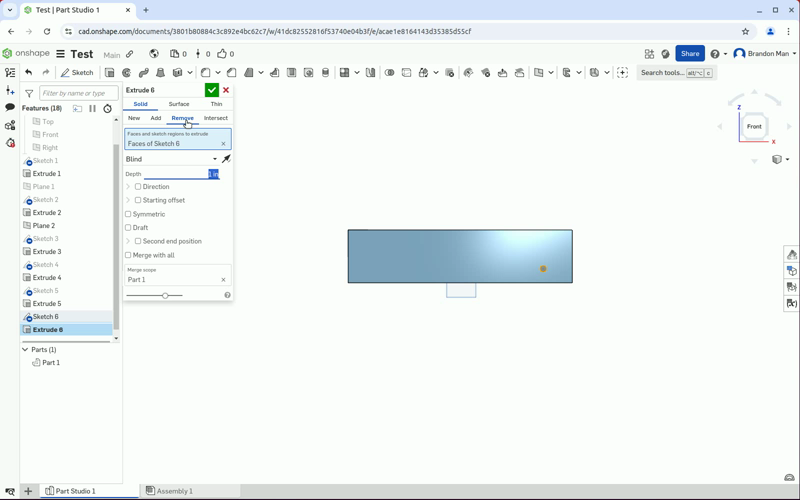
text(1.204)
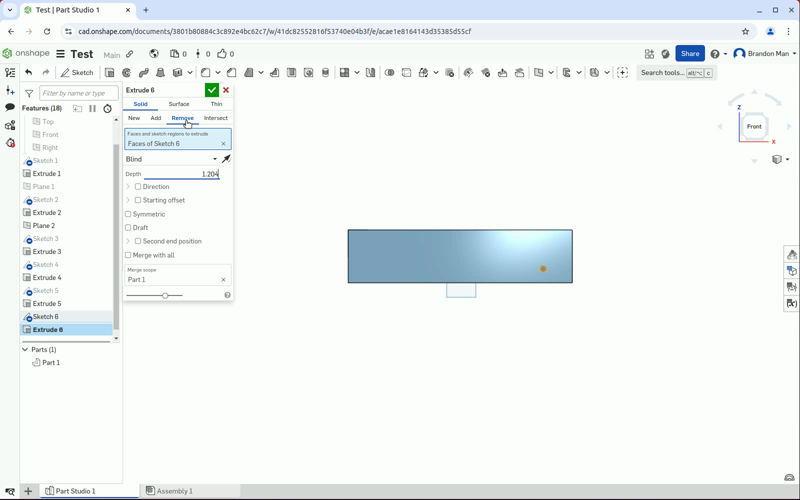
key(tab, 6)
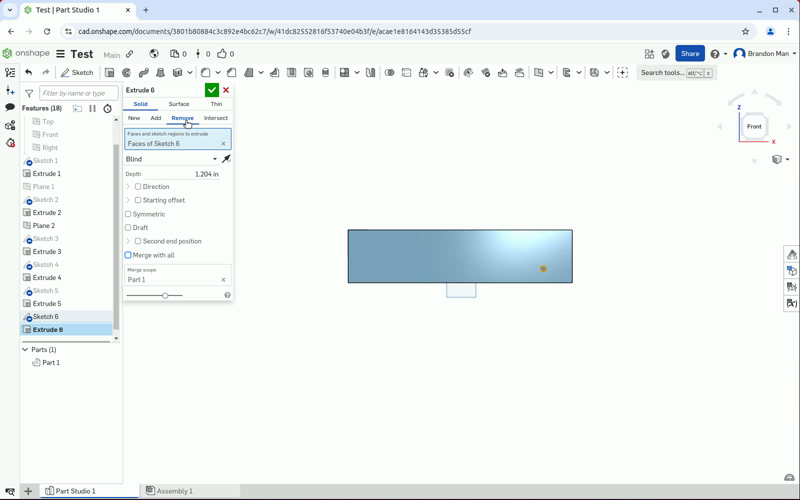
key(space)
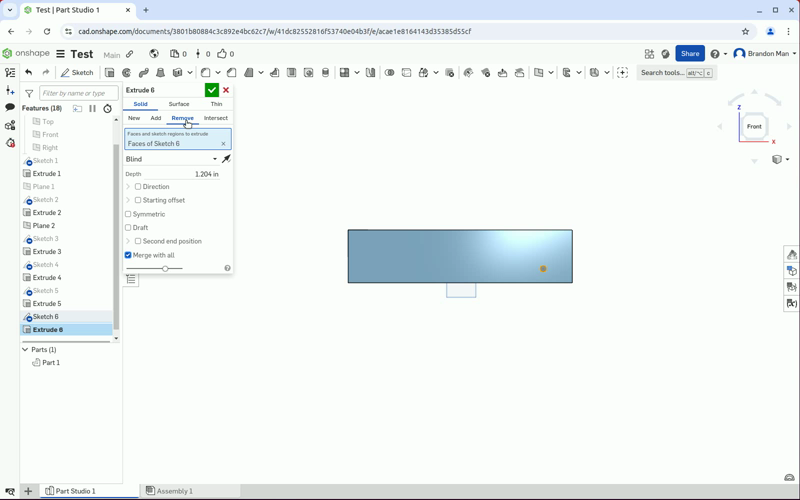
key(enter)
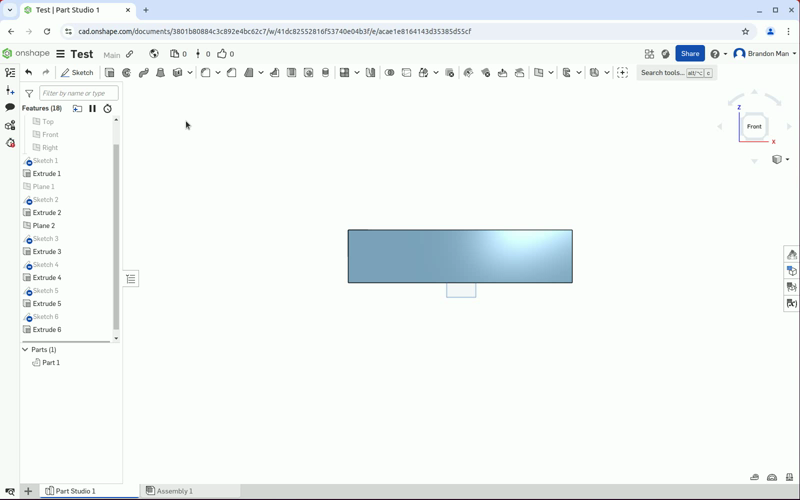
key(shift+h)
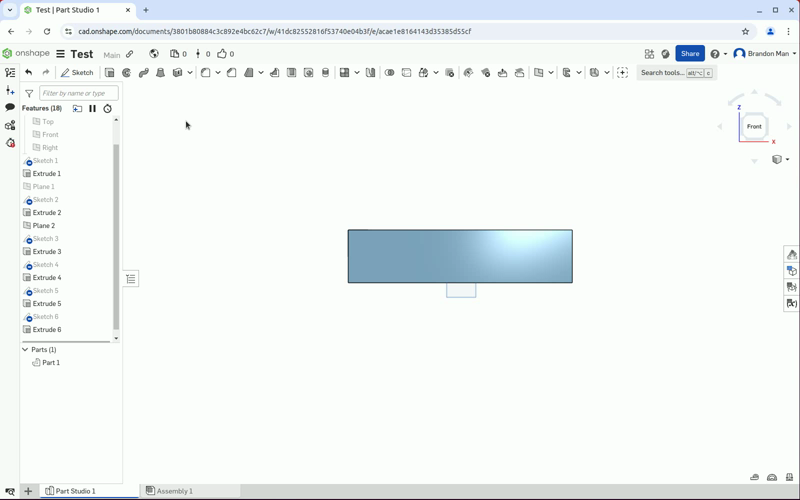
key(shift+h)
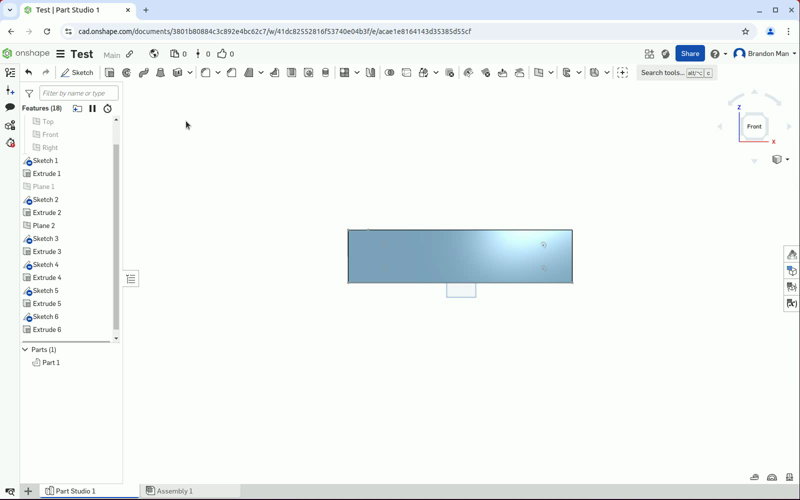
key(shift+7)
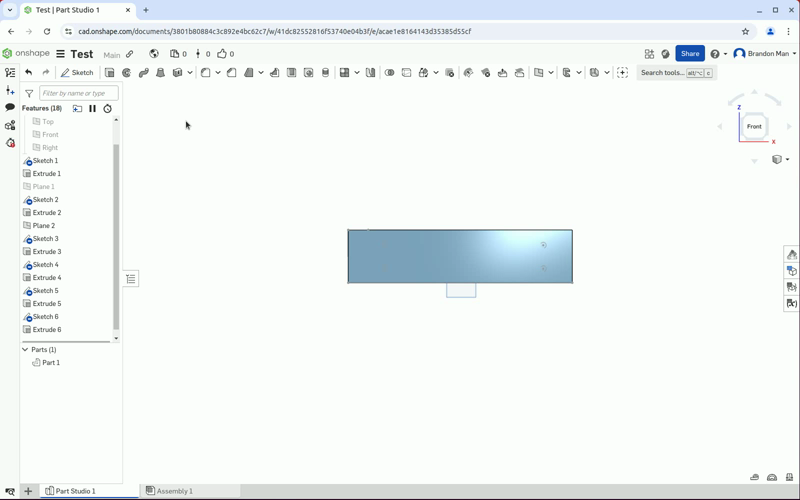
key(left, 2)
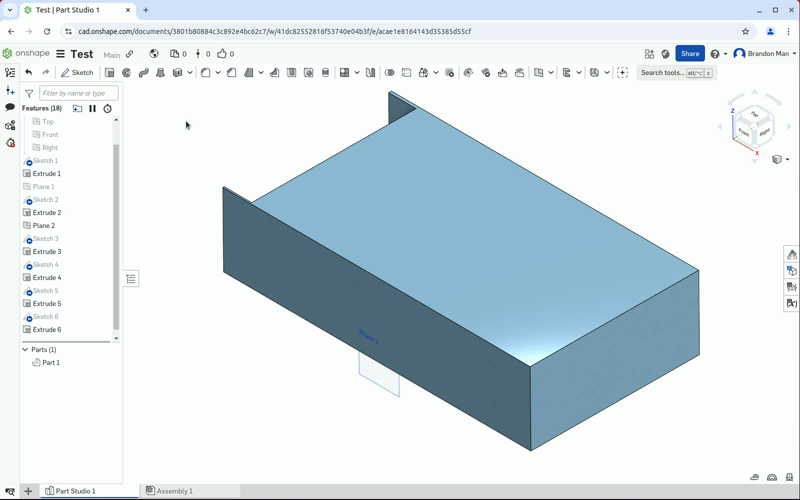
key(down, 2)
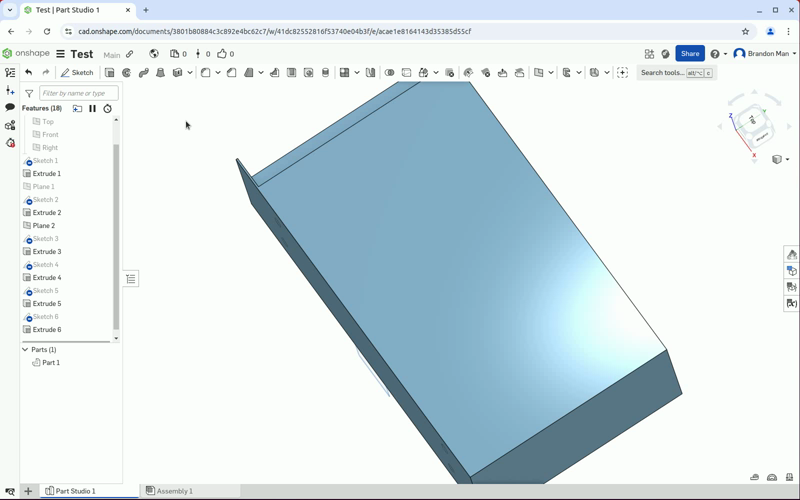
key(up, 2)
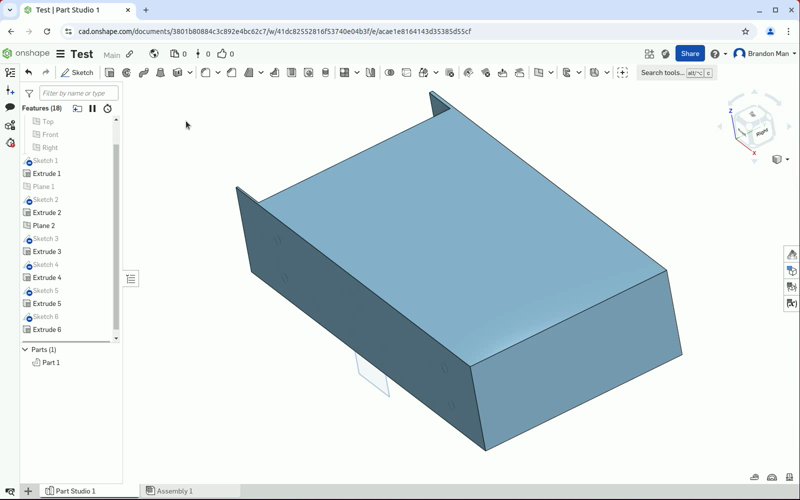
key(right, 2)
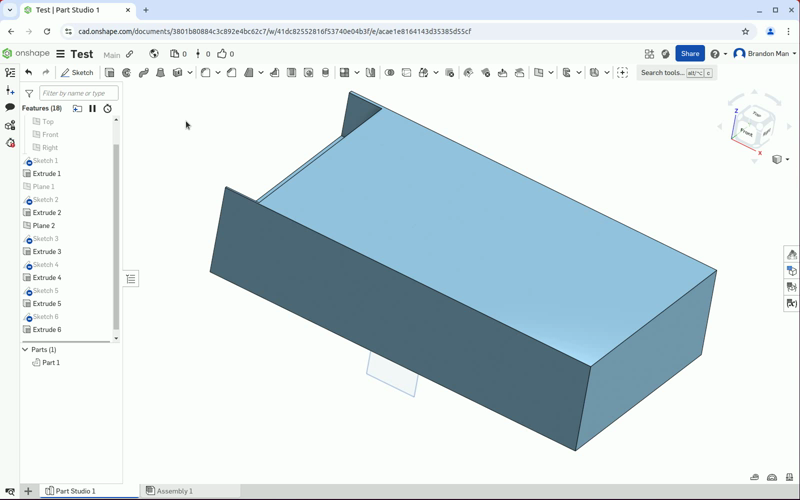
mouse_move(69, 163)
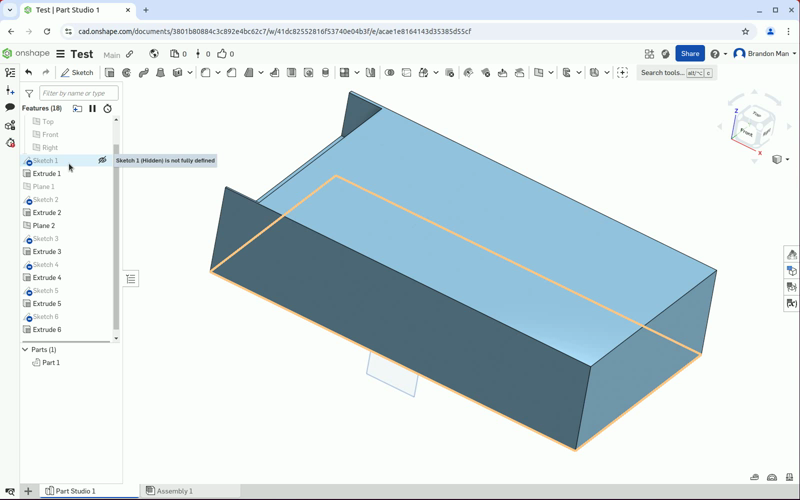
click(69, 163)